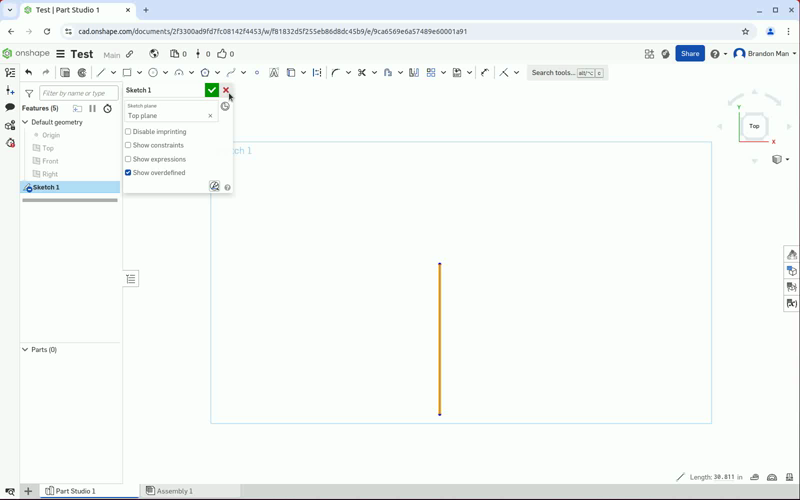
key(shift+h)
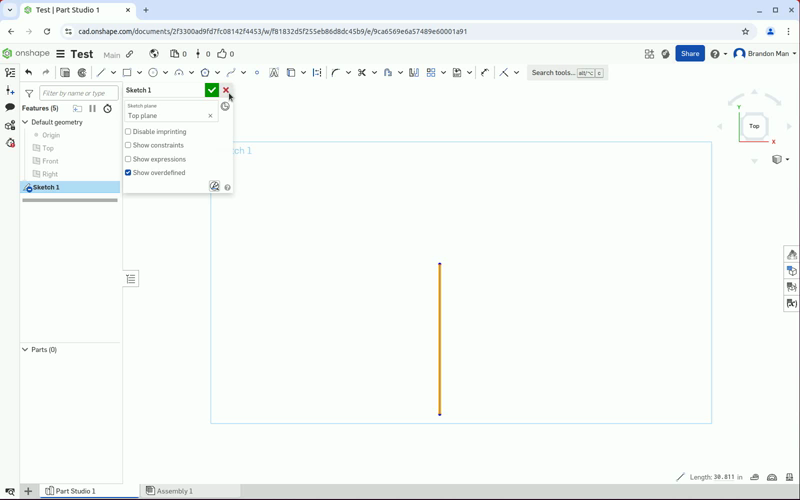
key(shift+s)
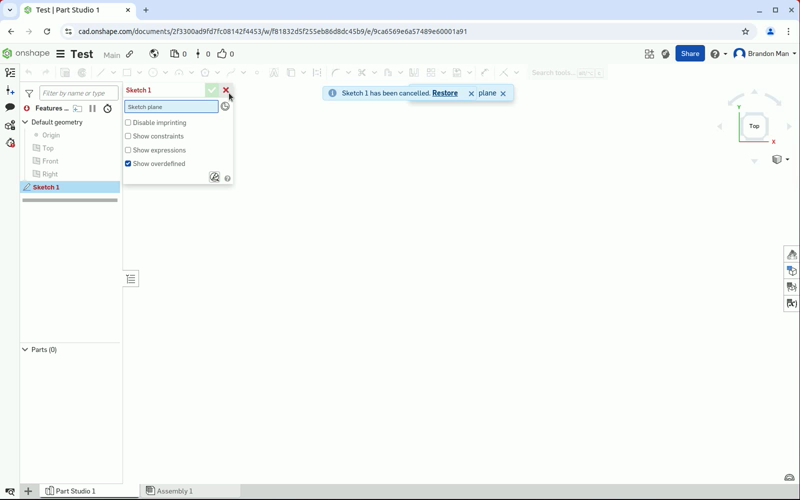
mouse_move(73, 150)
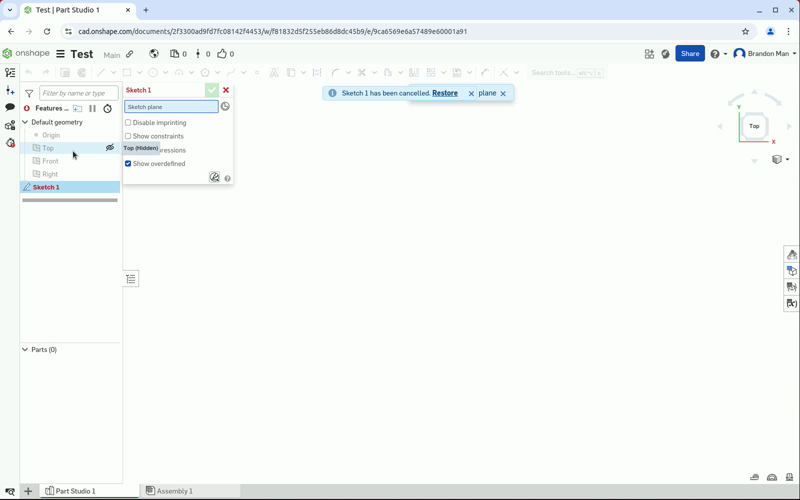
click(73, 150)
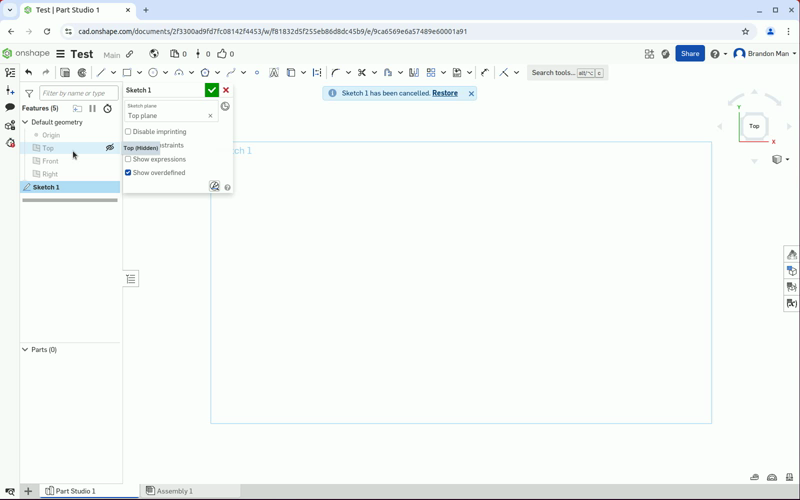
mouse_move(73, 352)
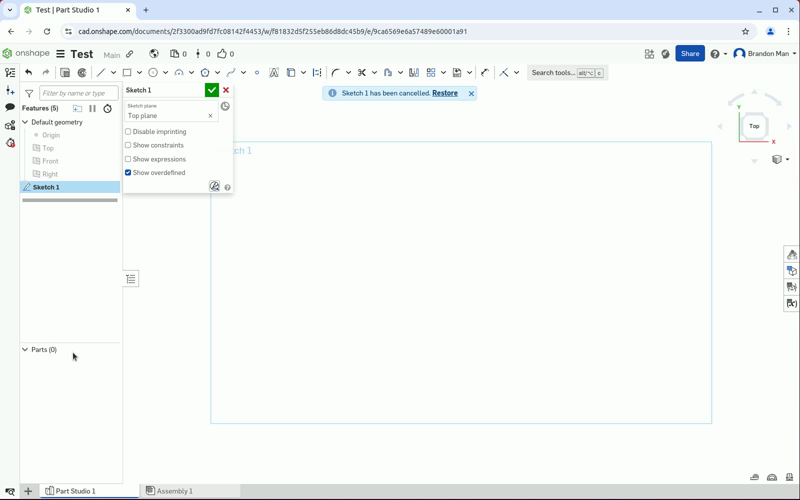
key(y)
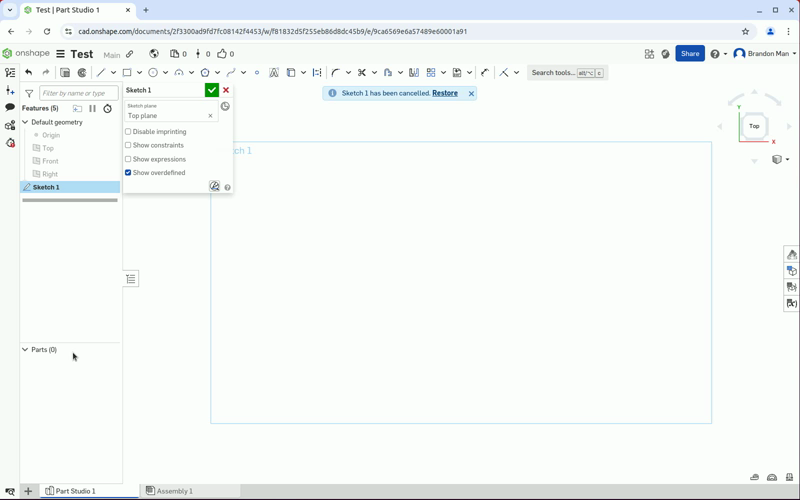
key(l)
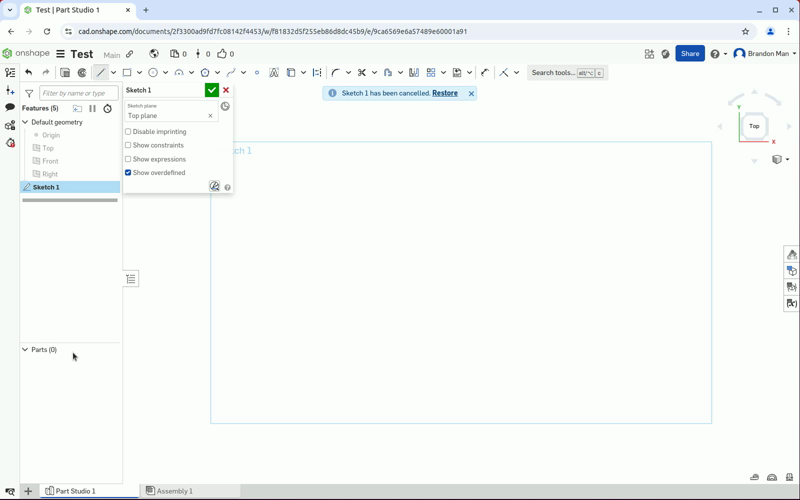
key_down(shift)
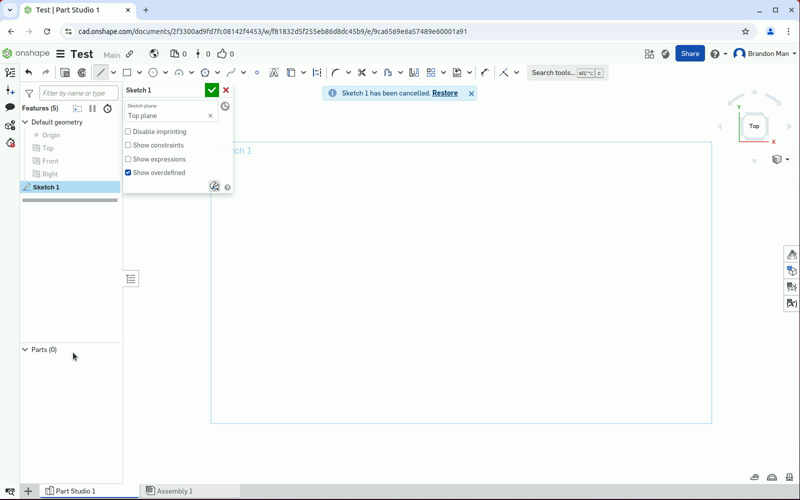
mouse_move(460, 282)
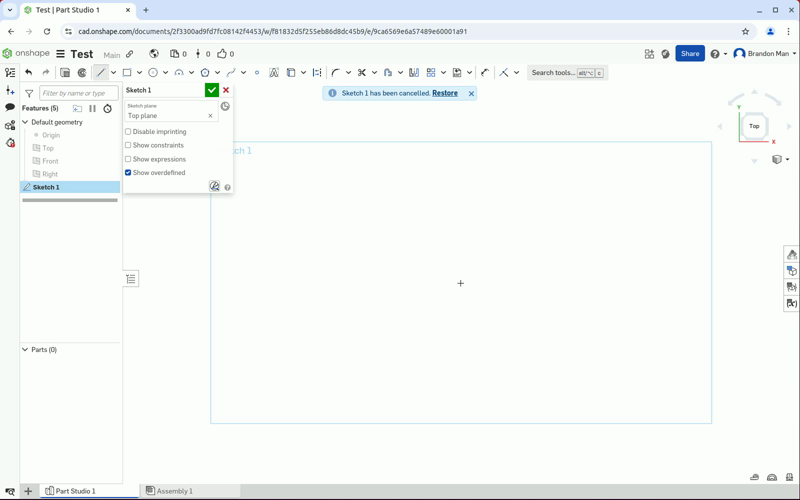
click(460, 282)
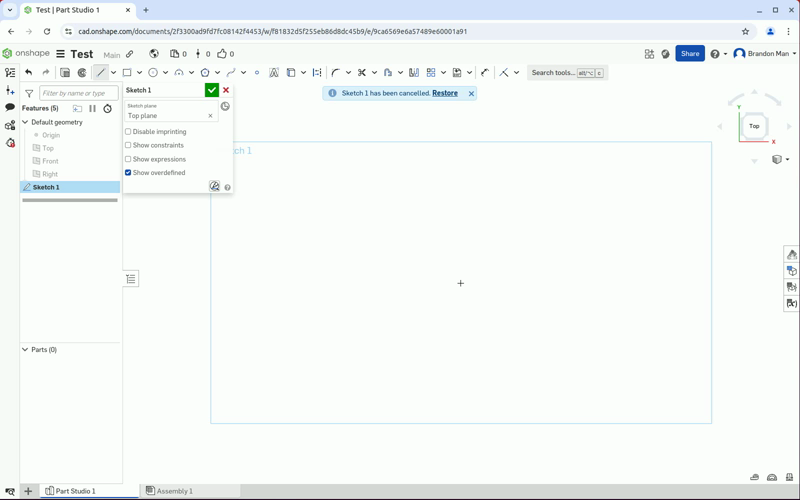
key_up(shift)
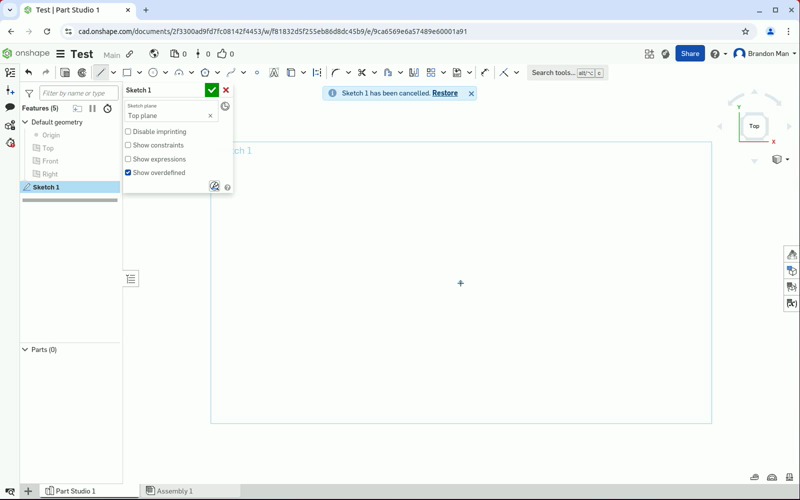
key_down(shift)
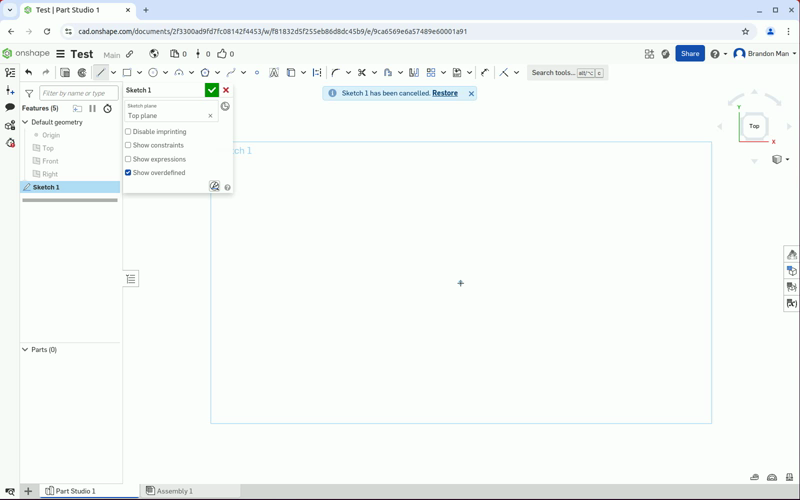
mouse_move(529, 282)
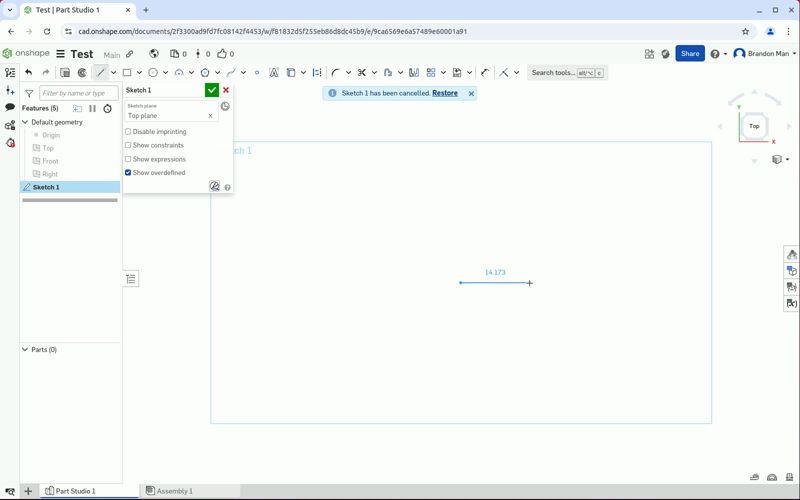
click(529, 282)
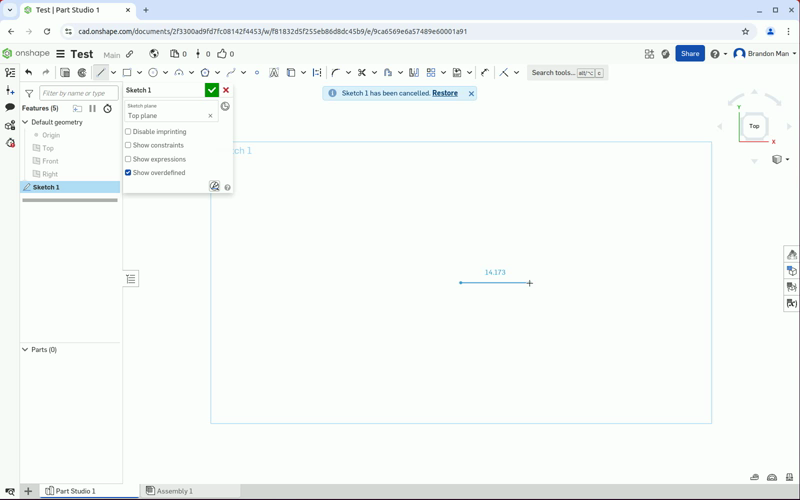
key_up(shift)
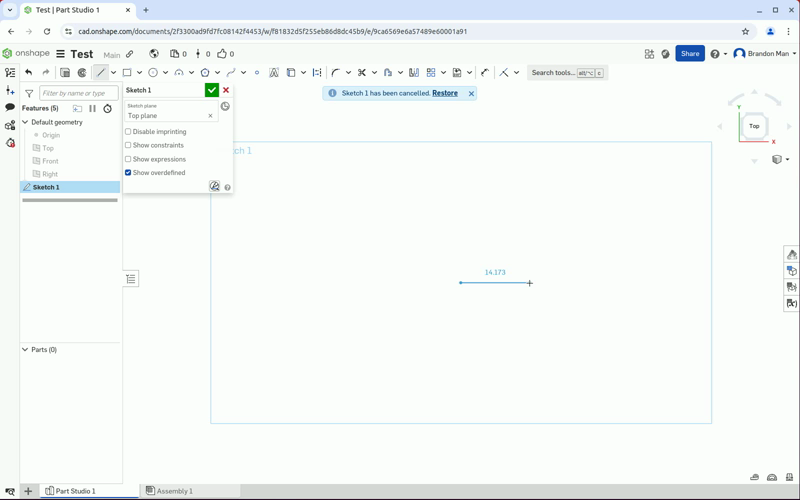
key(esc)
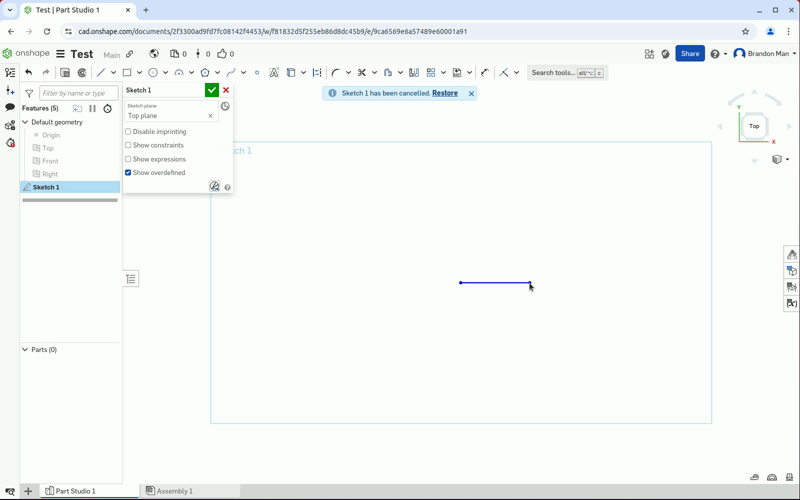
key(a)
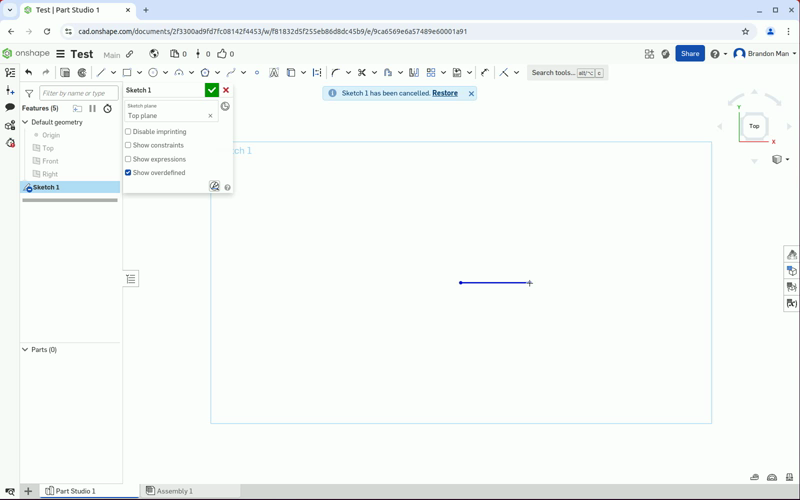
mouse_move(529, 282)
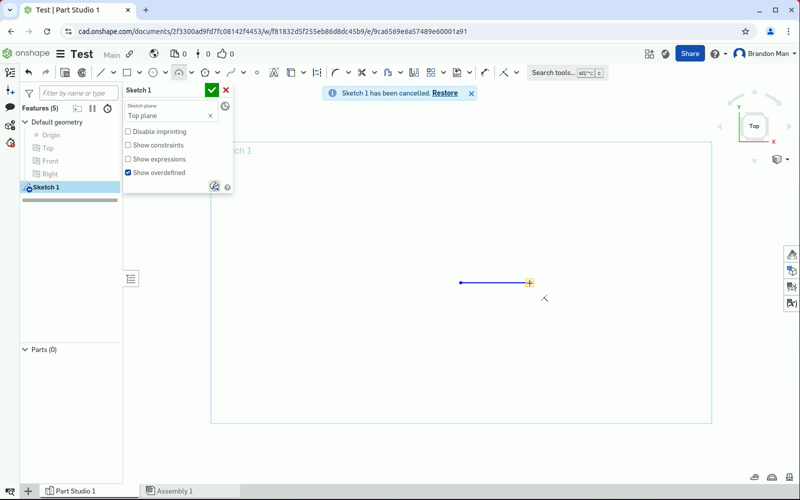
click(529, 282)
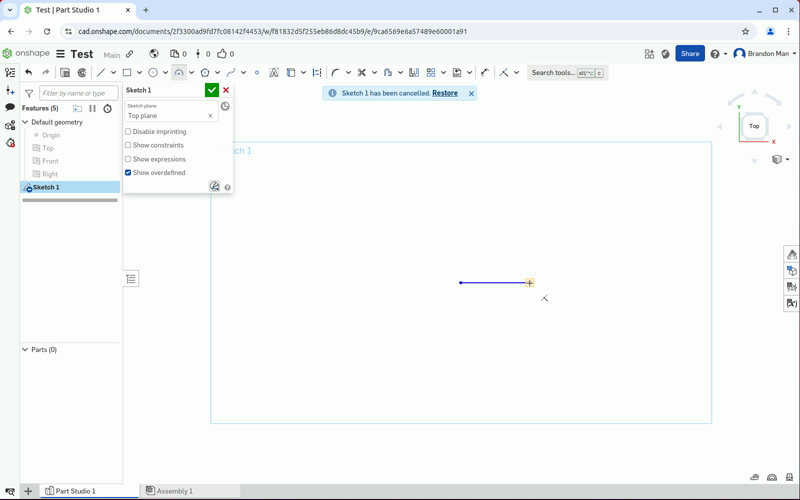
key_down(shift)
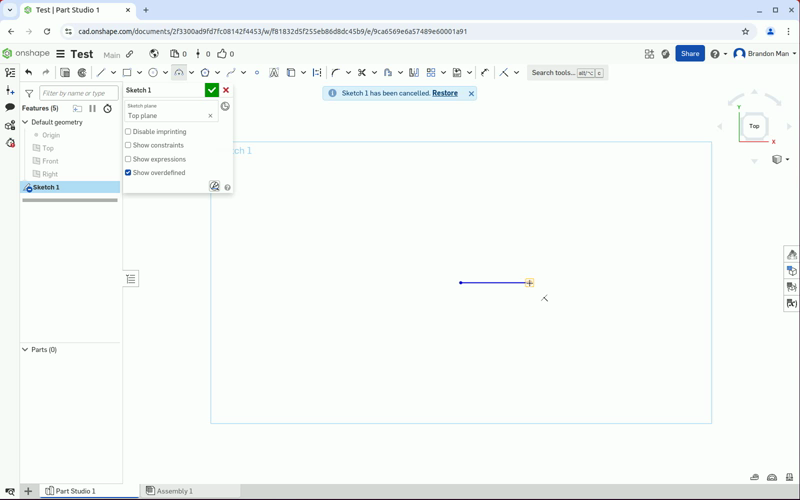
mouse_move(540, 294)
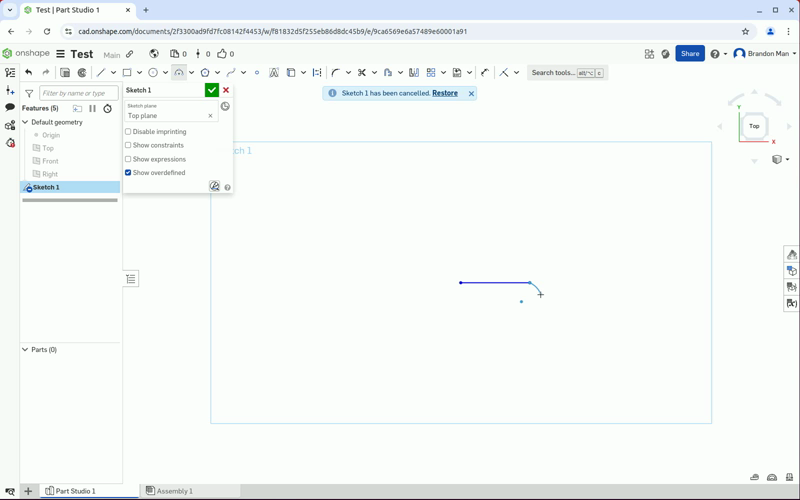
click(540, 294)
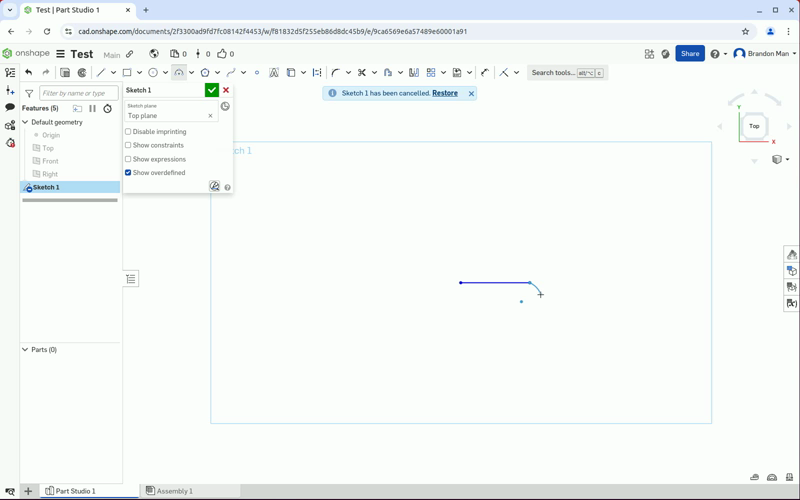
mouse_move(537, 286)
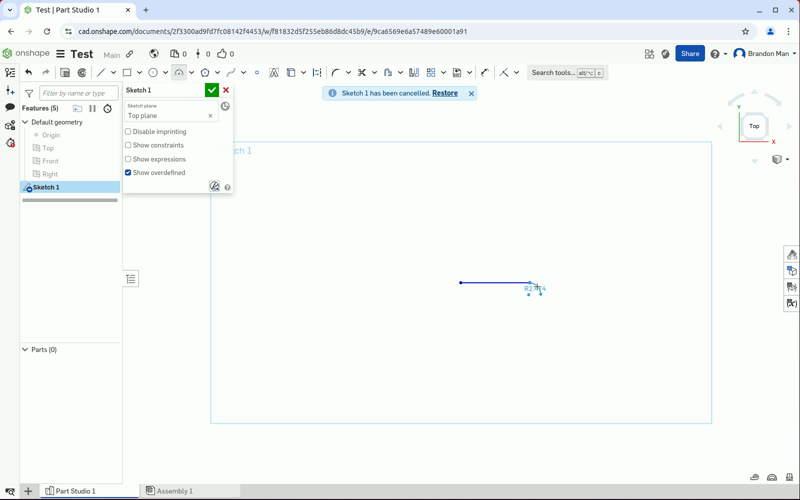
click(537, 286)
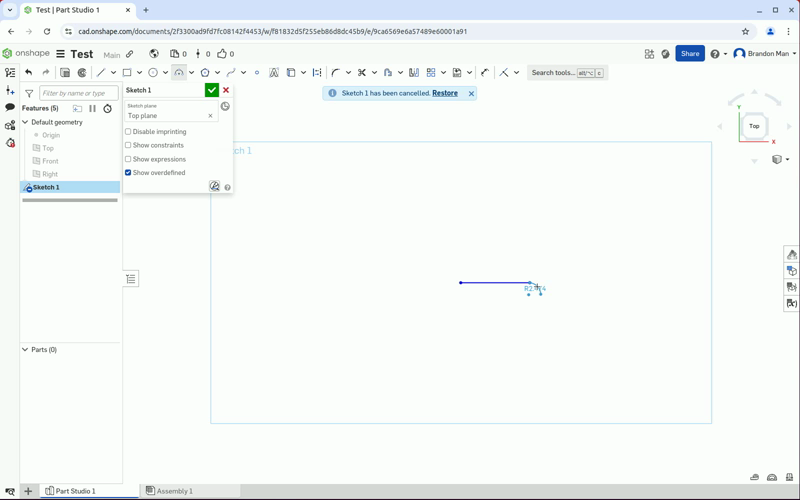
key_up(shift)
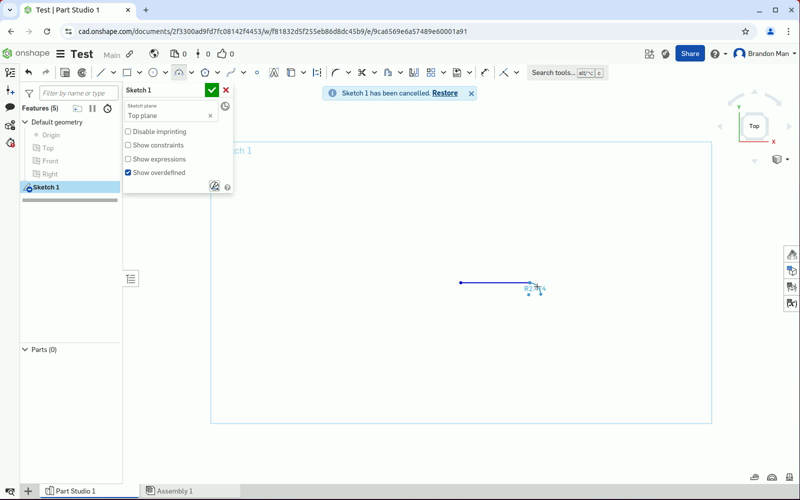
key(esc)
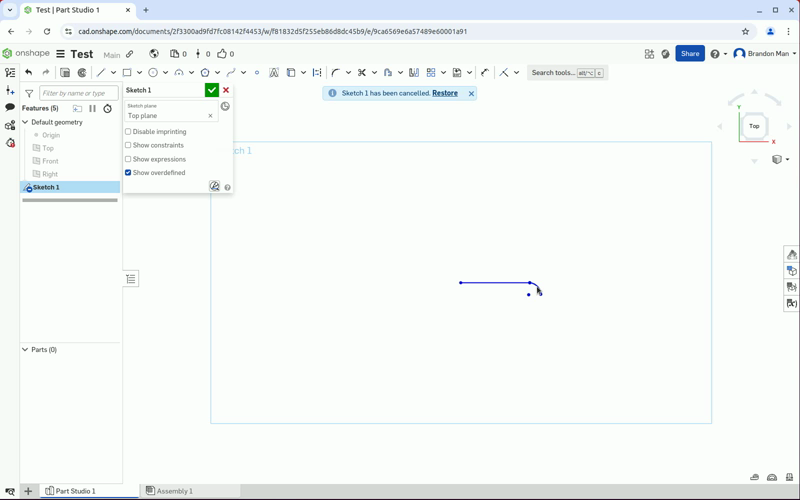
key(l)
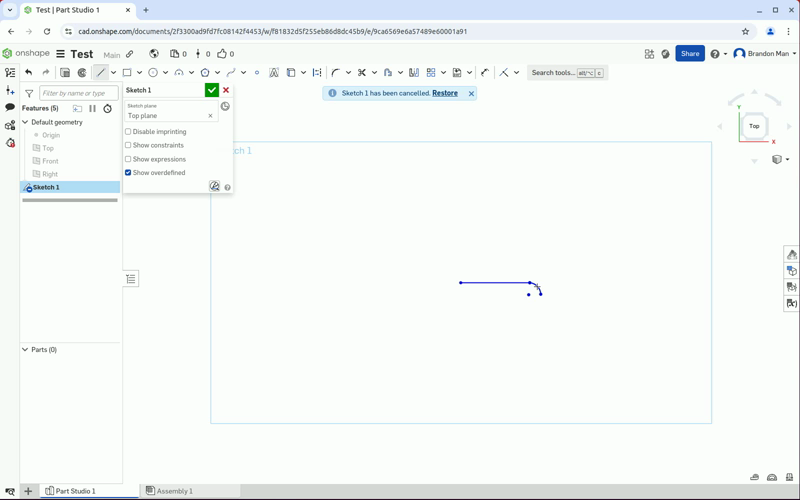
mouse_move(540, 294)
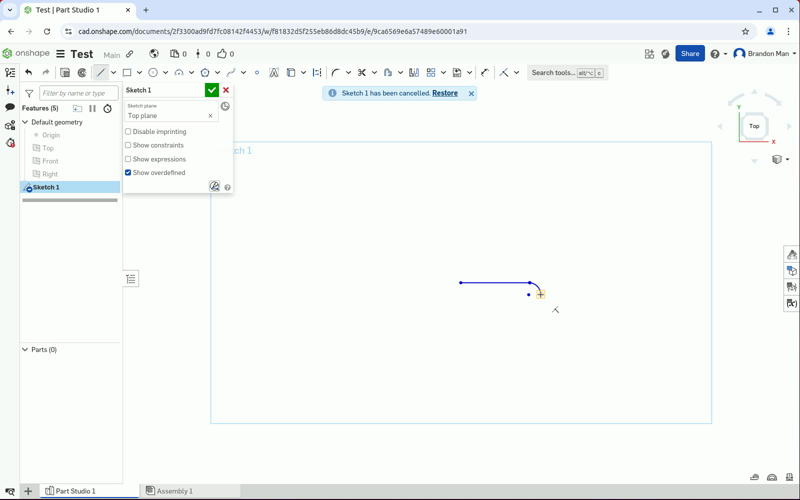
click(540, 294)
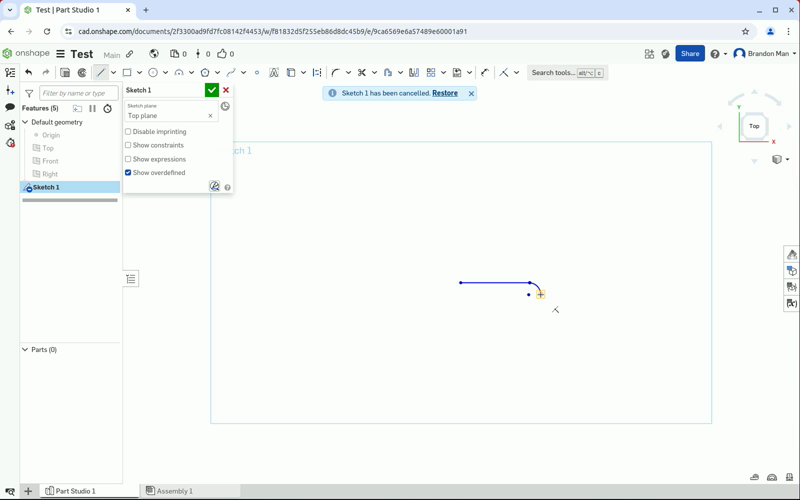
key_down(shift)
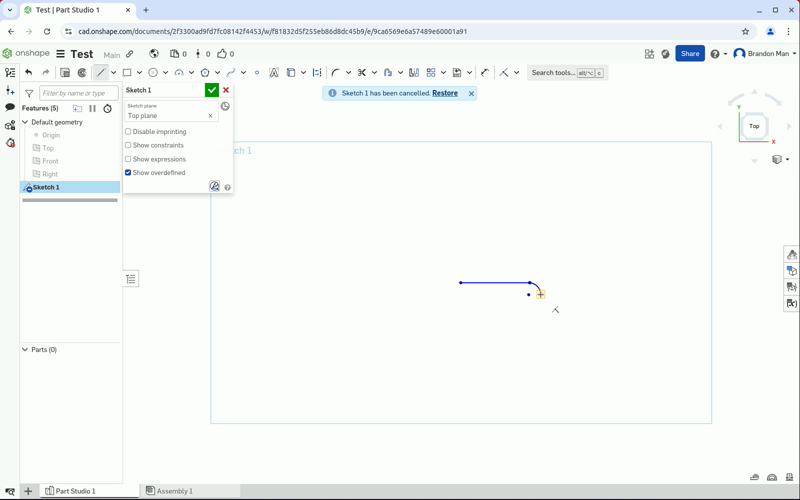
mouse_move(540, 362)
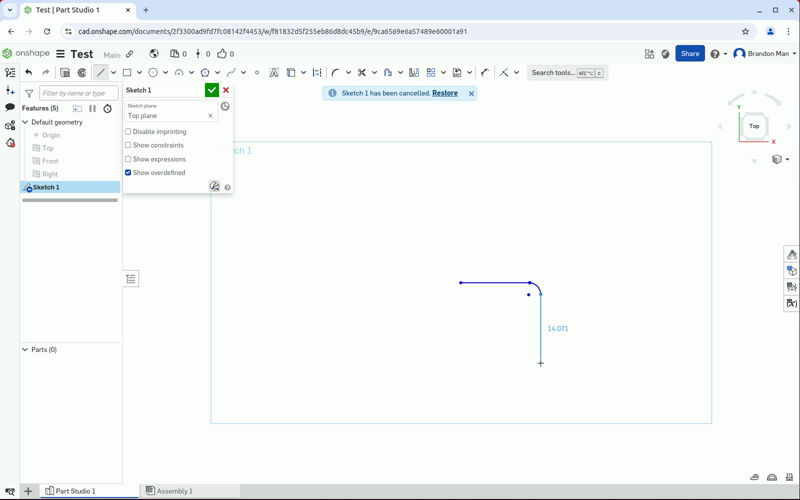
click(540, 362)
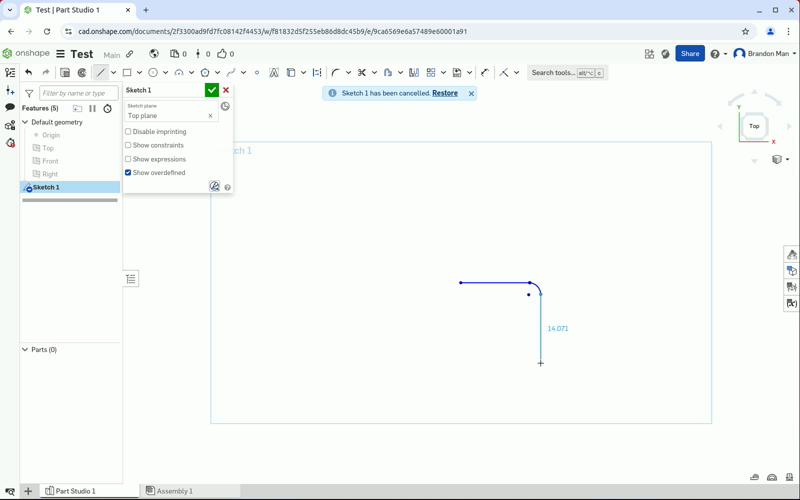
key_up(shift)
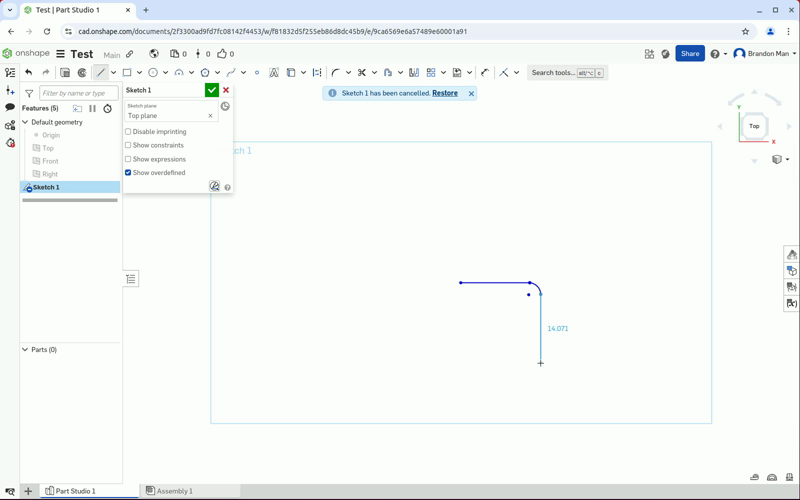
key_down(shift)
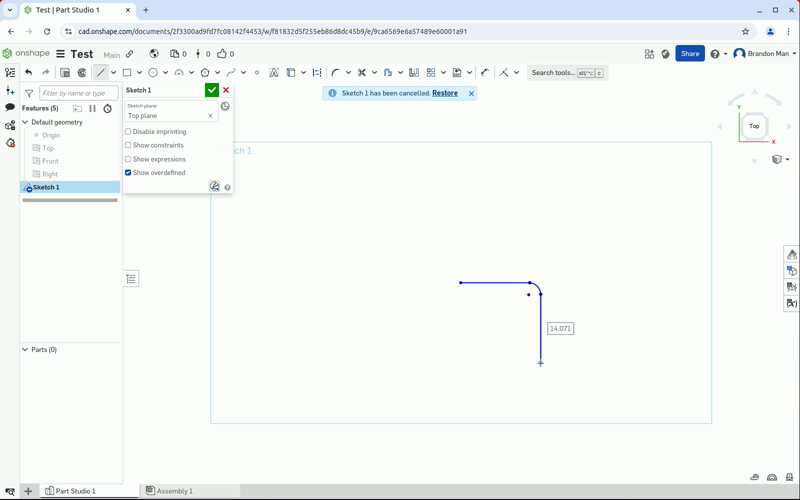
mouse_move(570, 362)
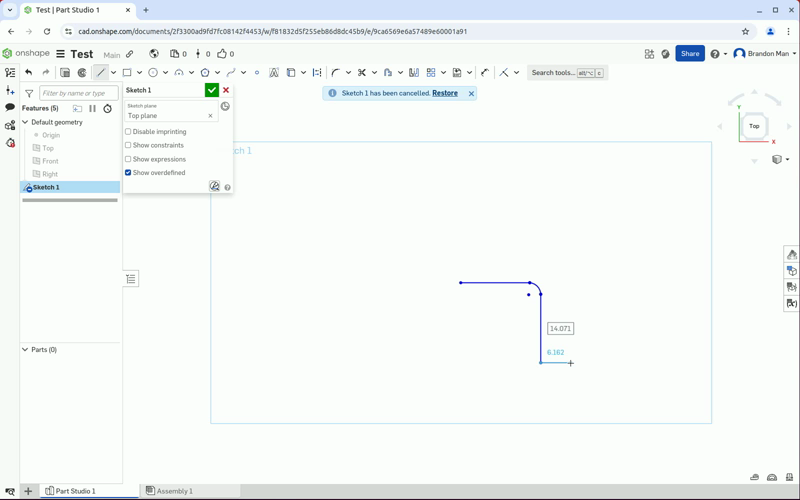
mouse_move(550, 362)
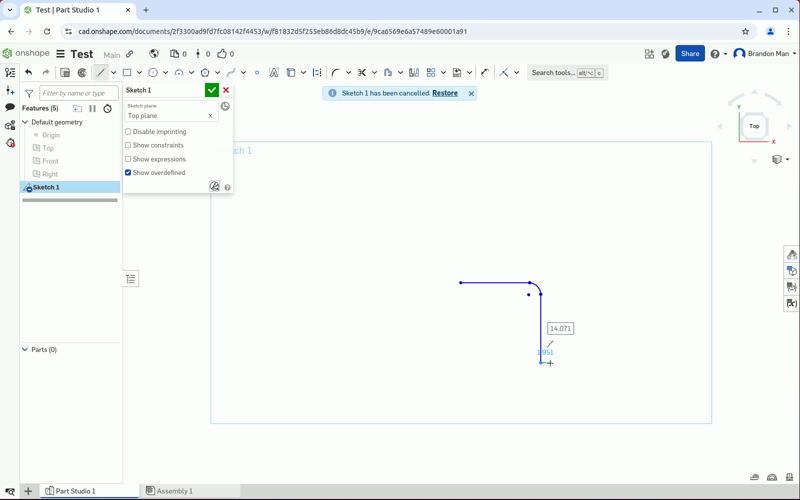
click(550, 362)
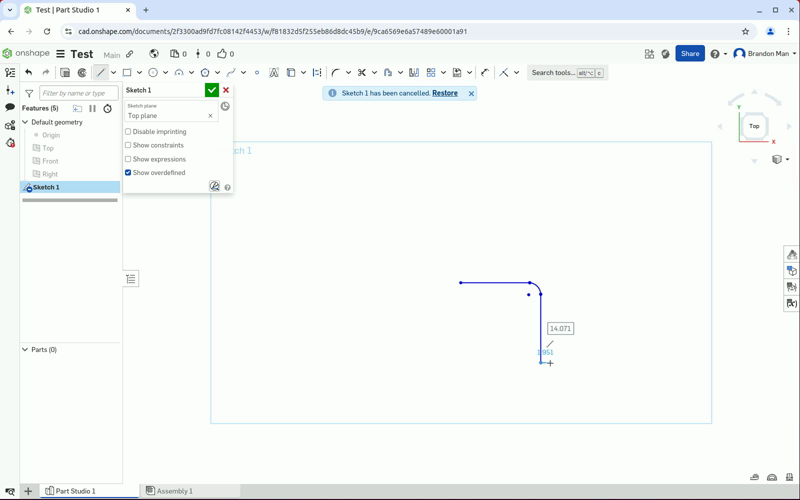
key_up(shift)
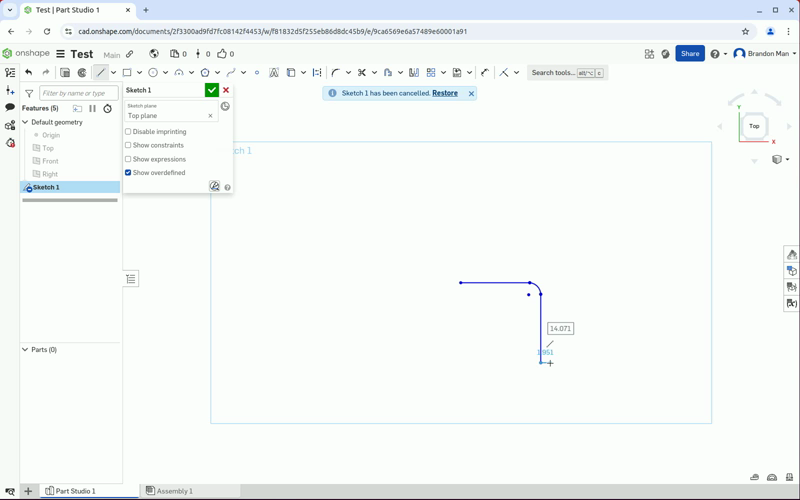
key_down(shift)
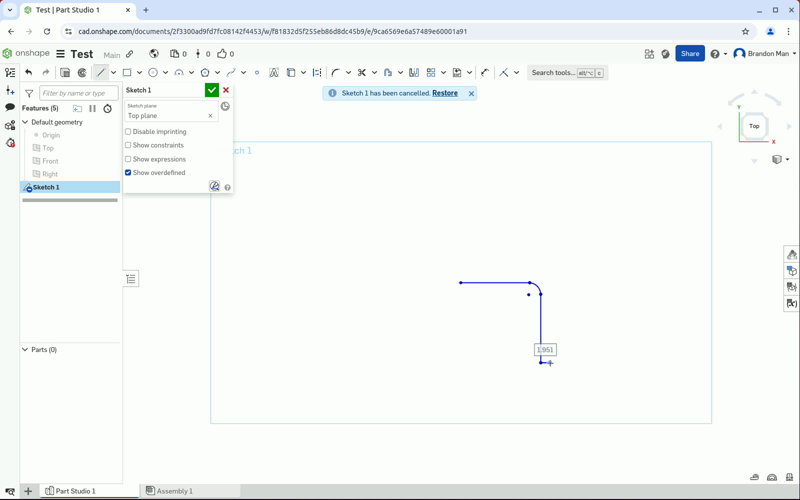
mouse_move(550, 294)
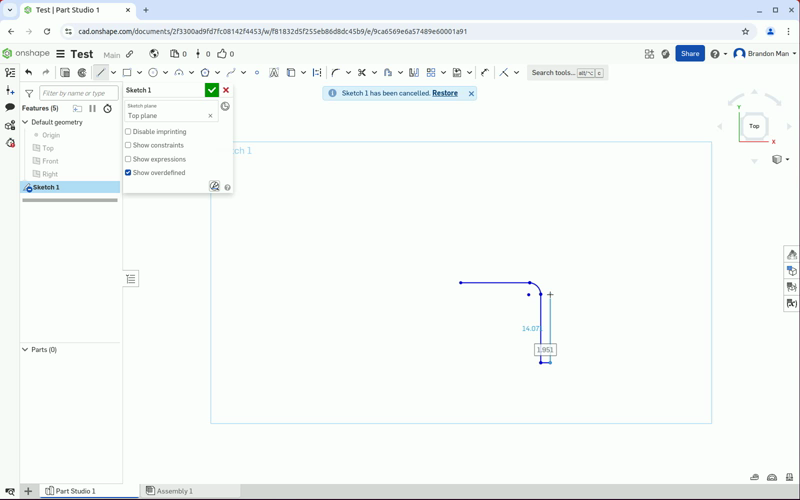
click(550, 294)
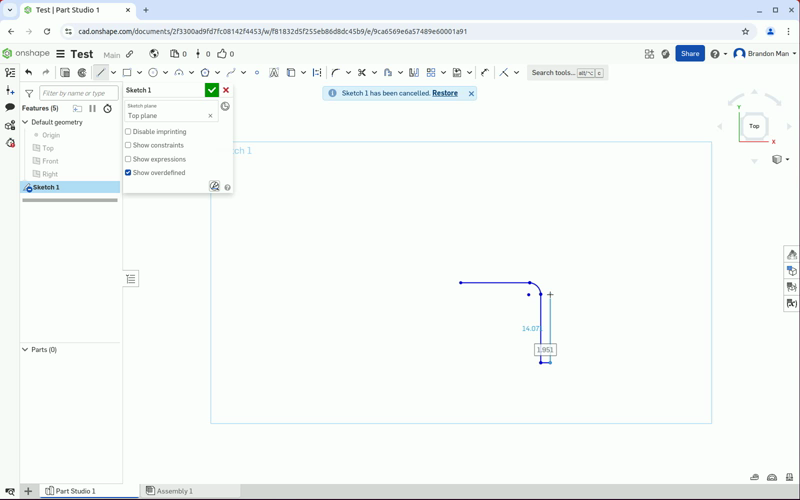
key_up(shift)
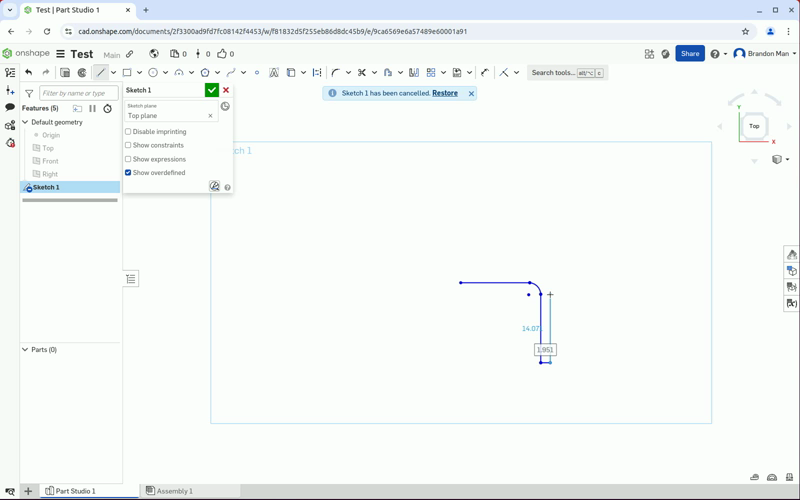
key(esc)
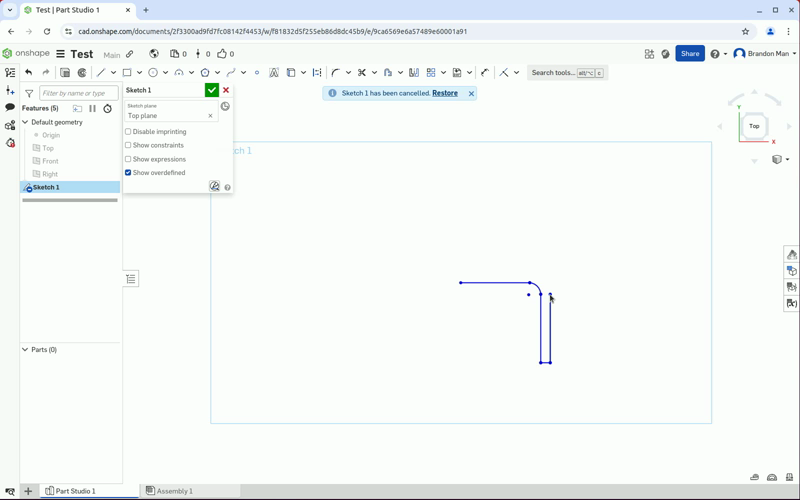
key(a)
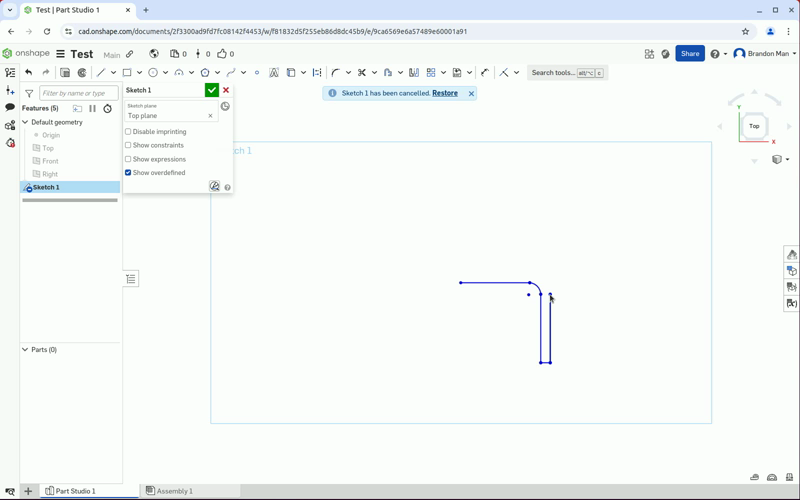
mouse_move(550, 294)
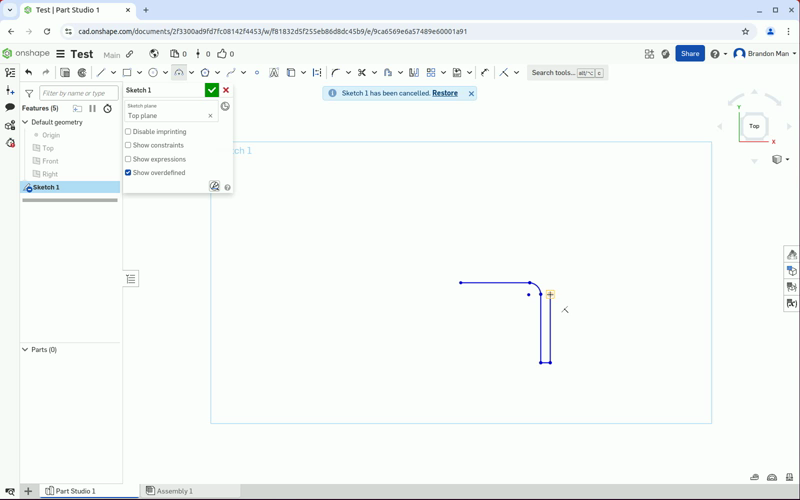
click(550, 294)
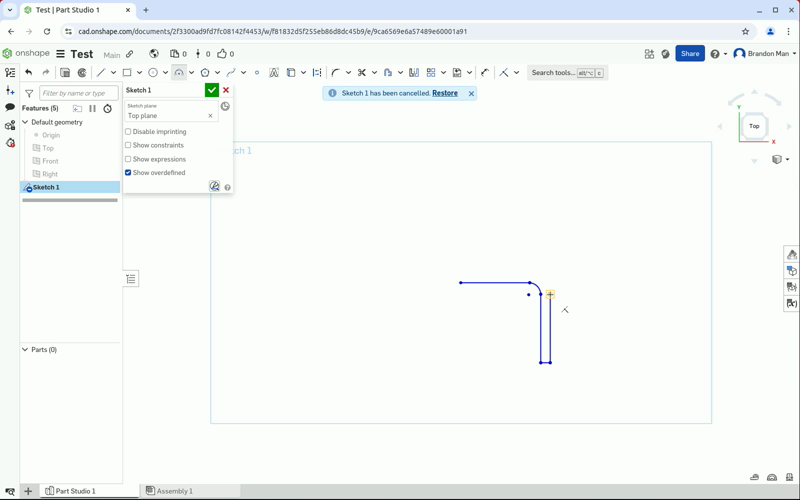
key_down(shift)
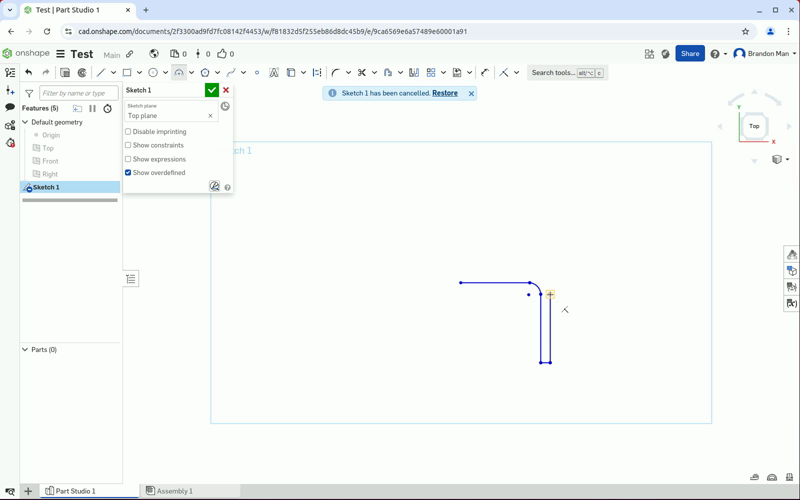
mouse_move(529, 273)
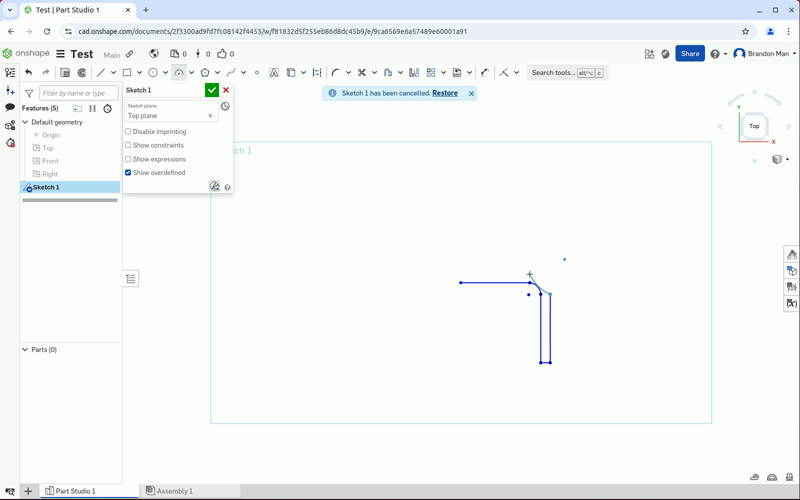
click(529, 273)
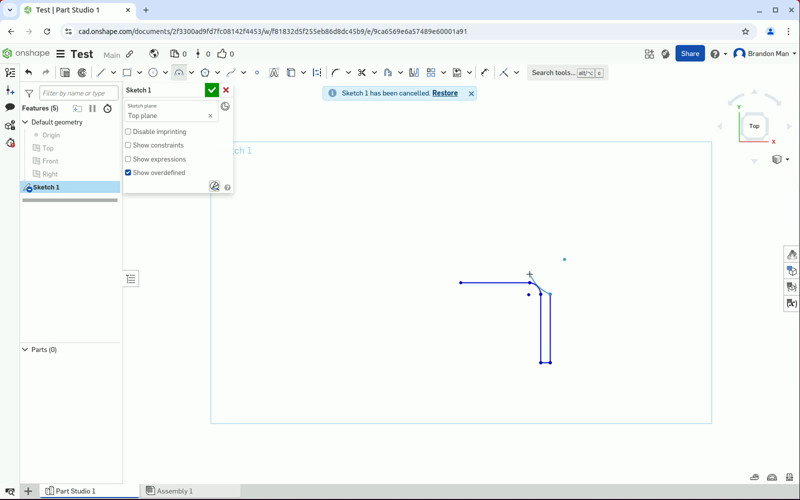
mouse_move(543, 279)
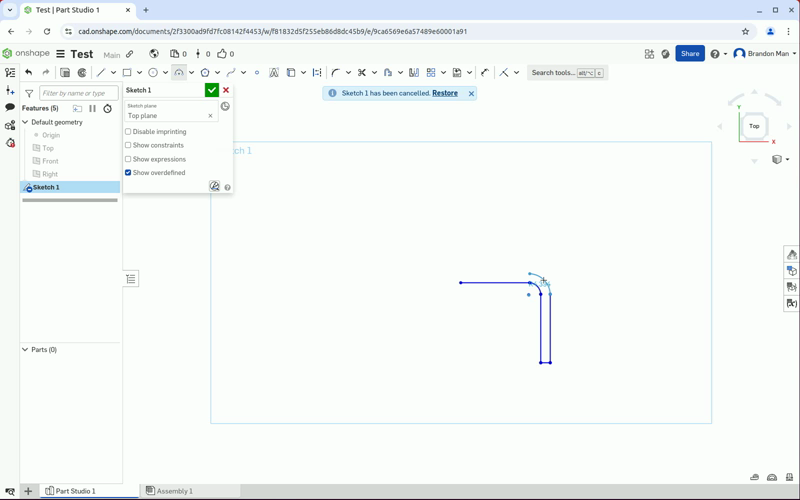
click(543, 279)
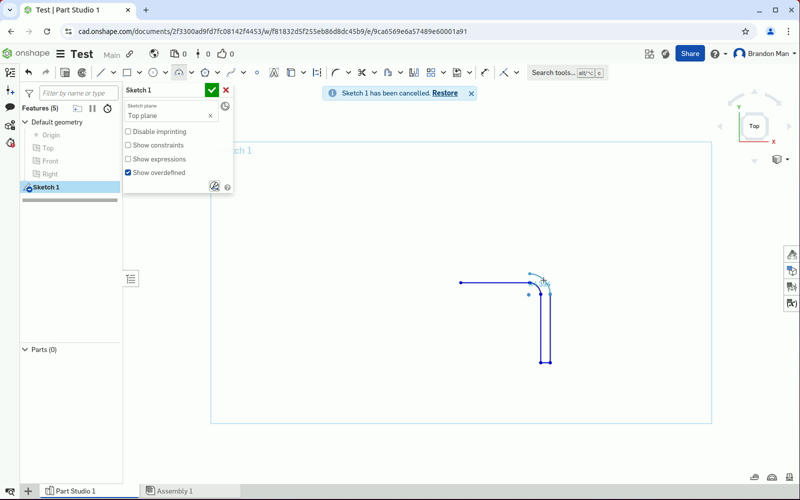
key_up(shift)
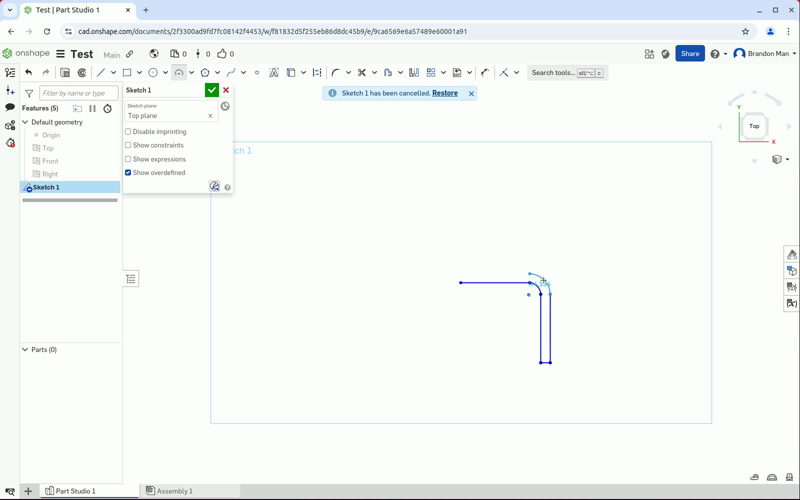
key(esc)
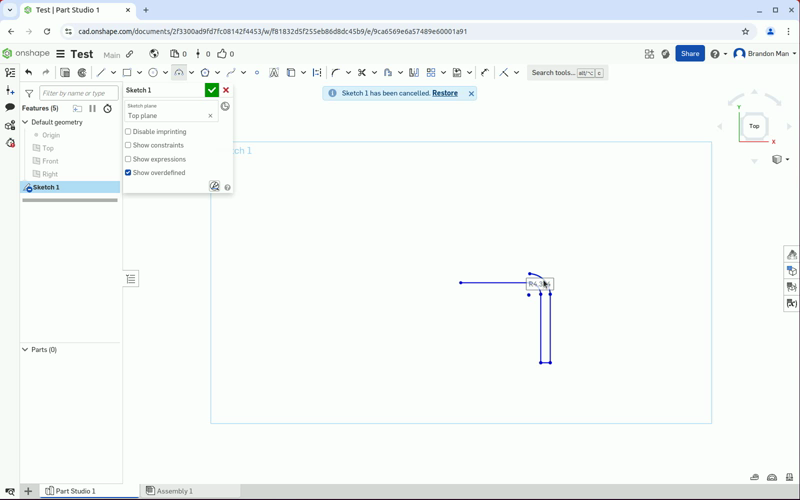
key(l)
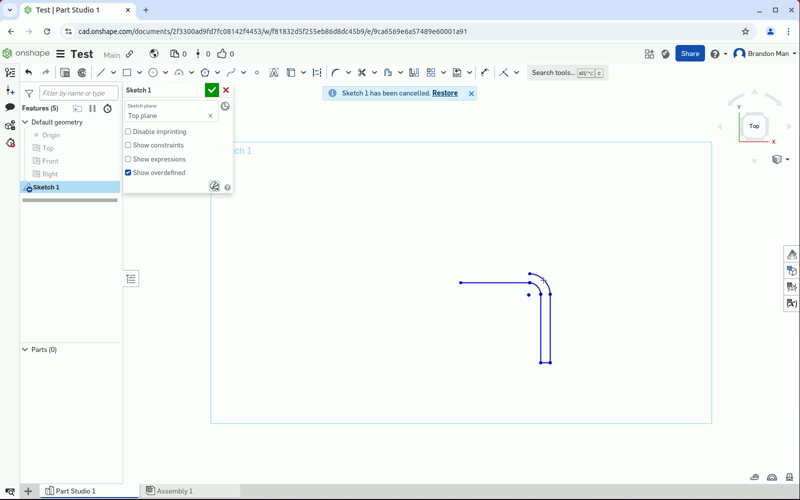
mouse_move(529, 273)
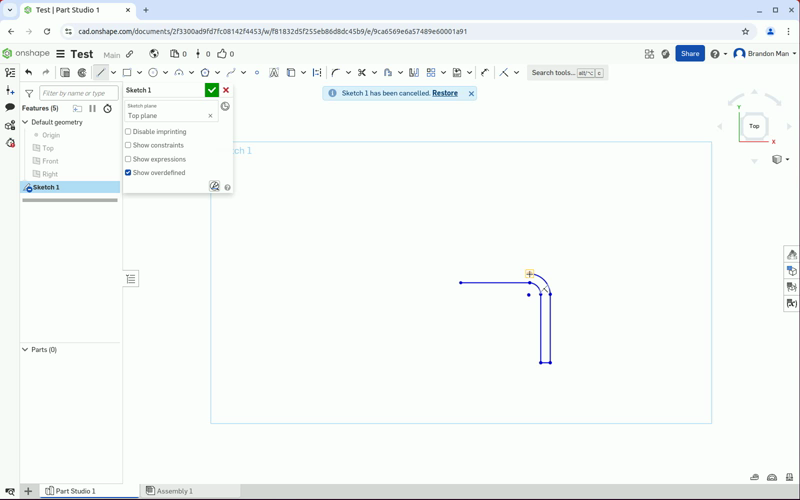
click(529, 273)
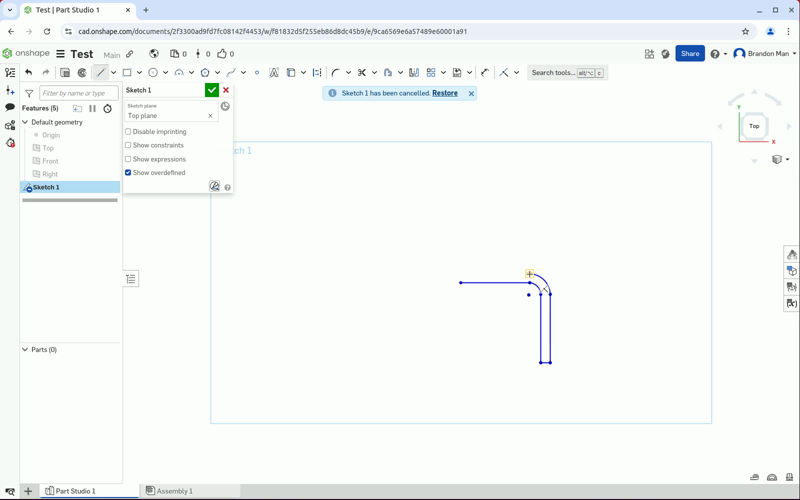
key_down(shift)
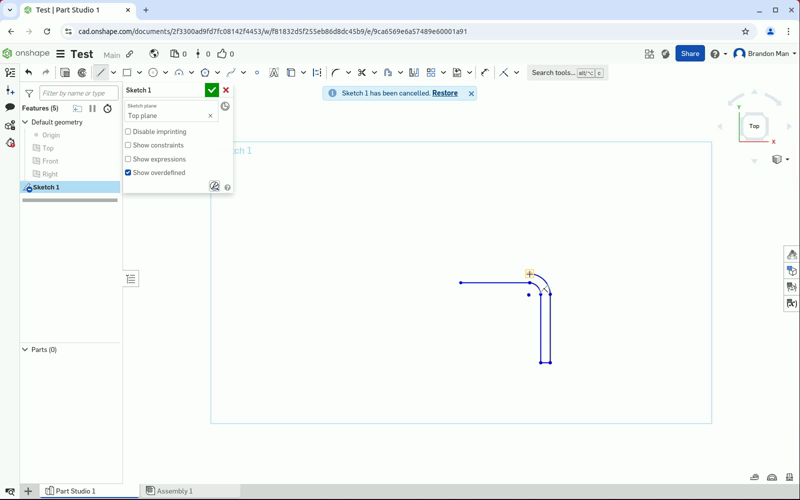
mouse_move(460, 273)
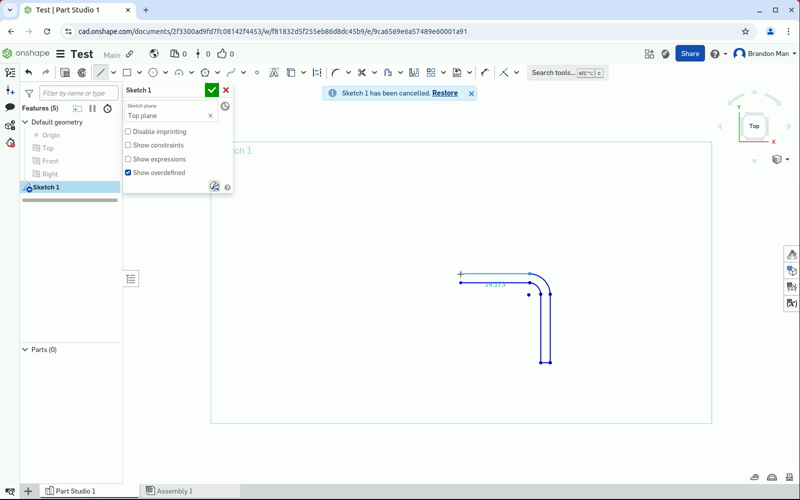
click(460, 273)
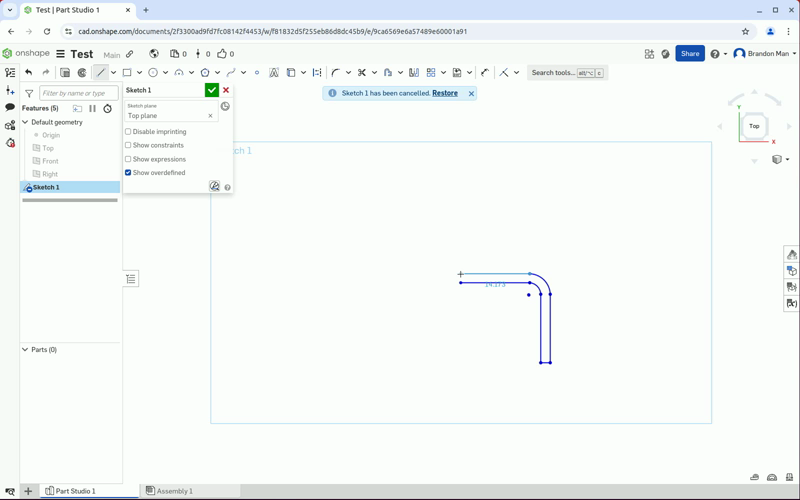
key_up(shift)
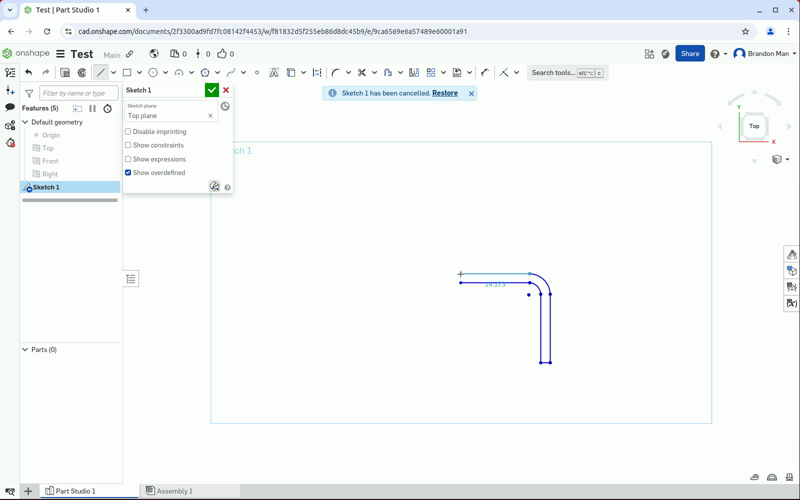
mouse_move(490, 273)
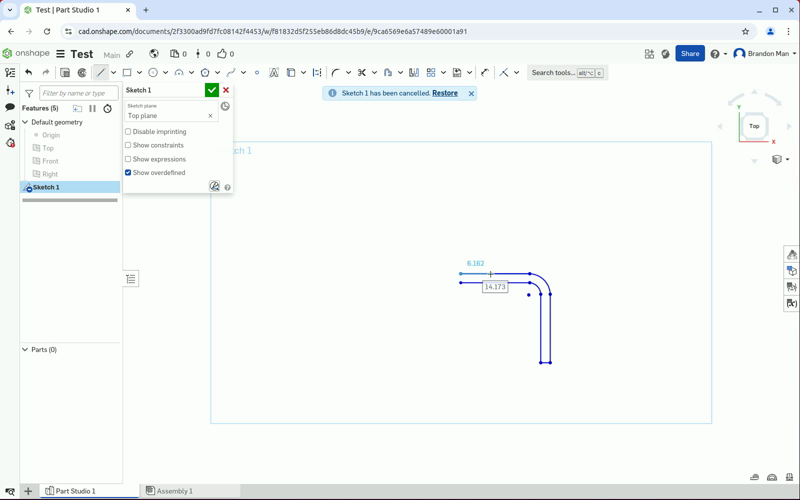
key_down(shift)
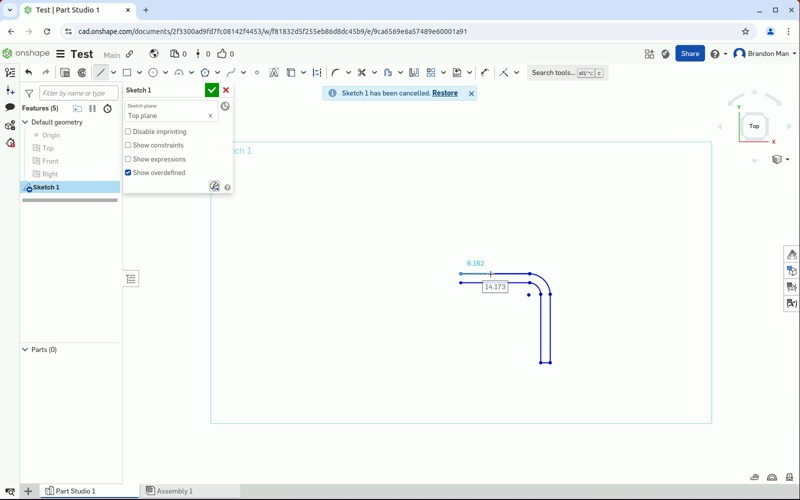
mouse_move(460, 282)
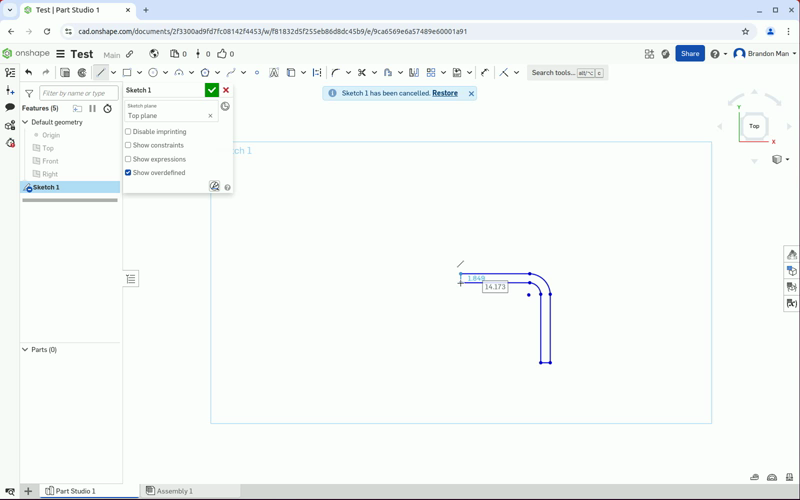
key_up(shift)
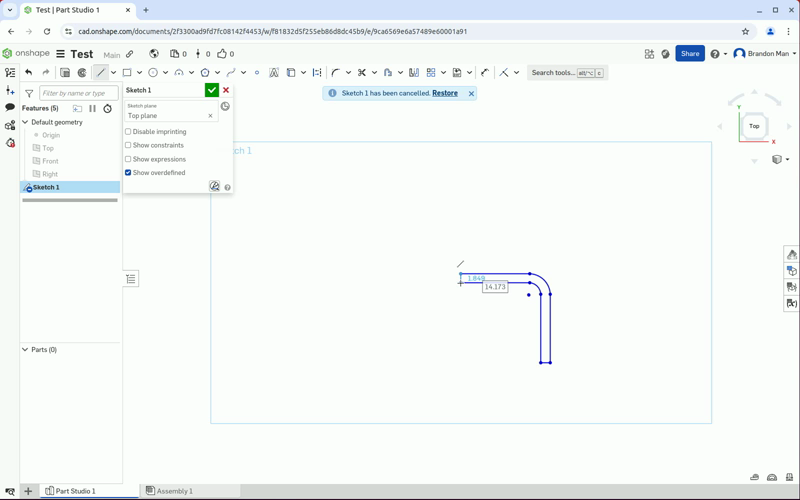
click(460, 282)
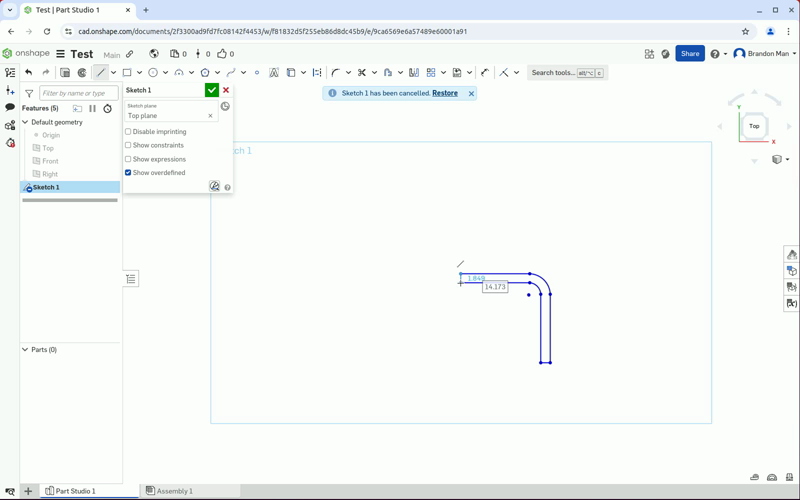
key(esc)
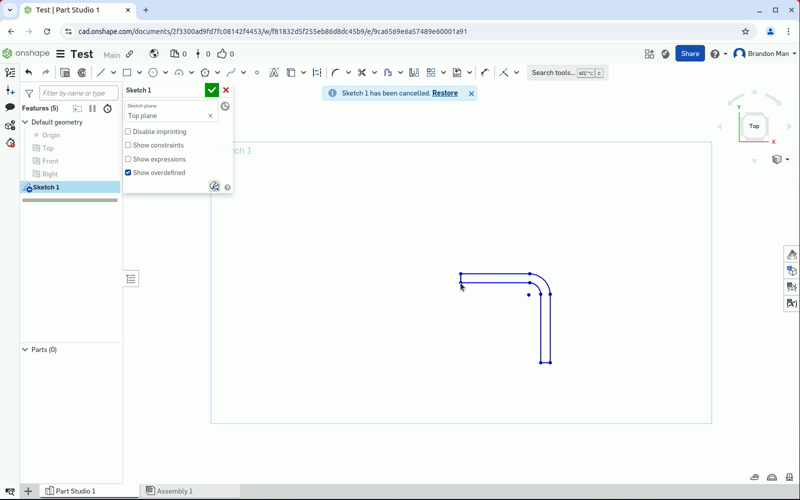
mouse_move(510, 281)
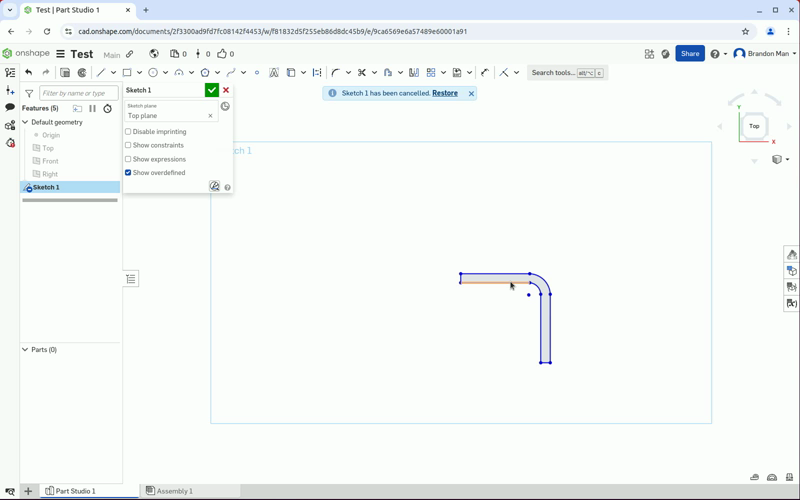
scroll(6)
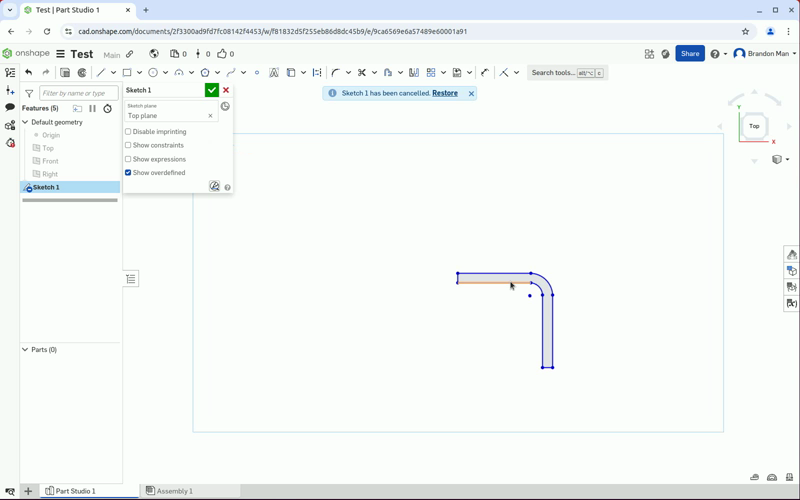
scroll(6)
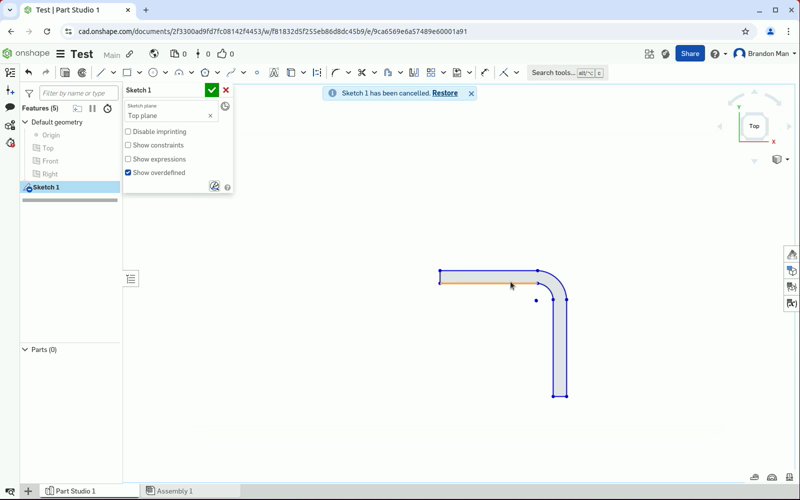
scroll(6)
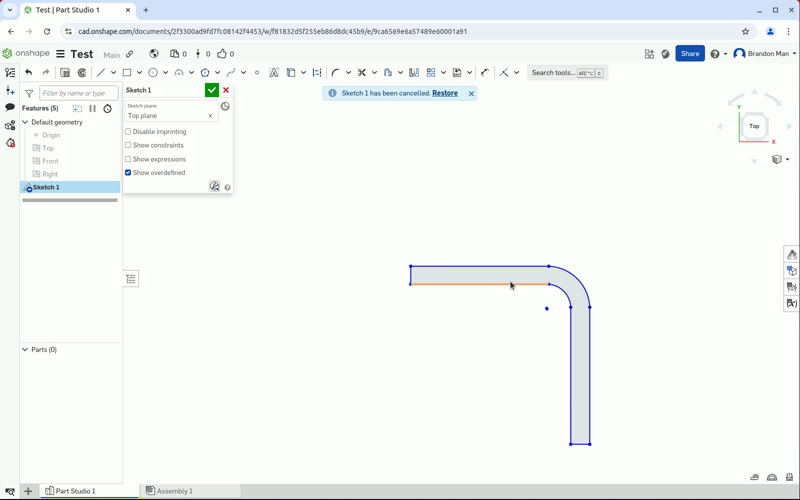
scroll(6)
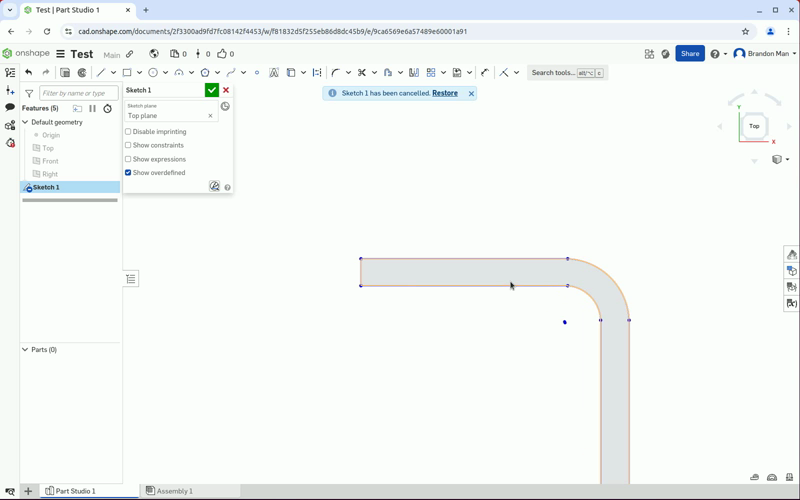
scroll(6)
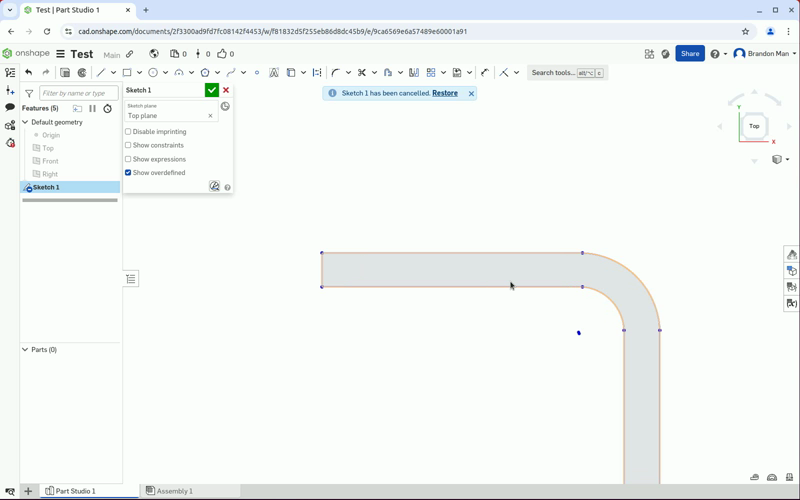
scroll(6)
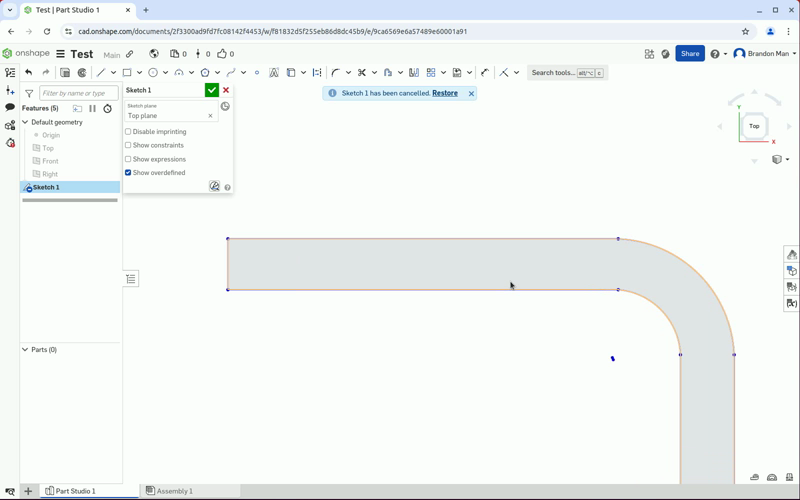
scroll(6)
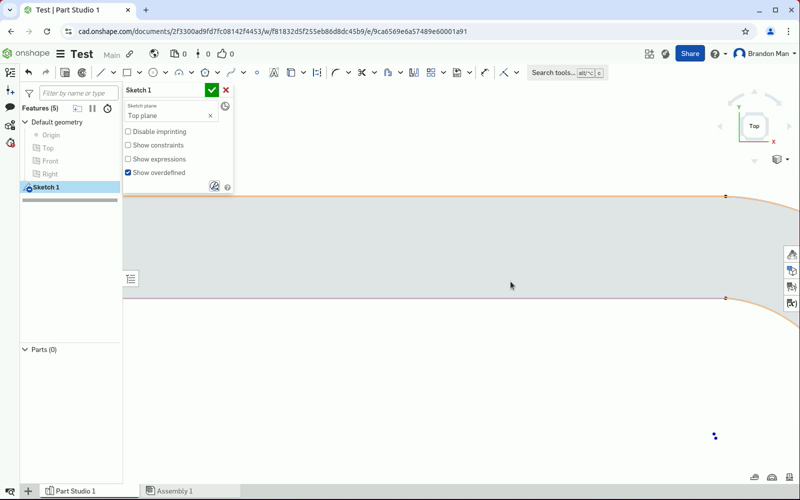
click(510, 281)
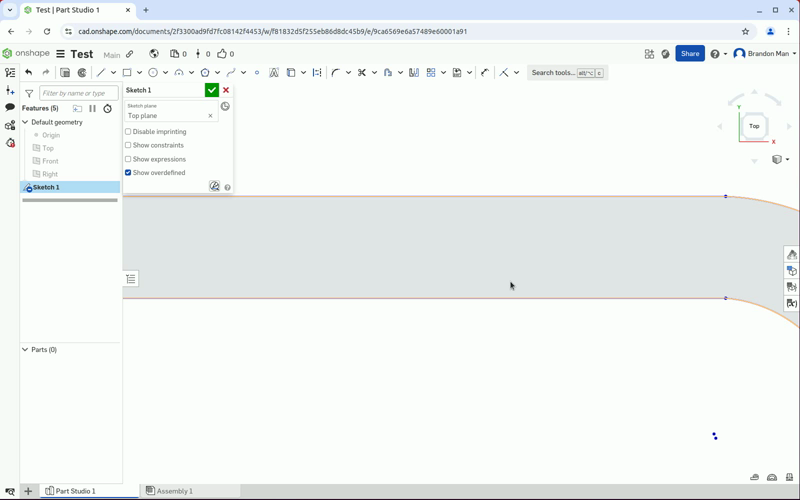
scroll(-6)
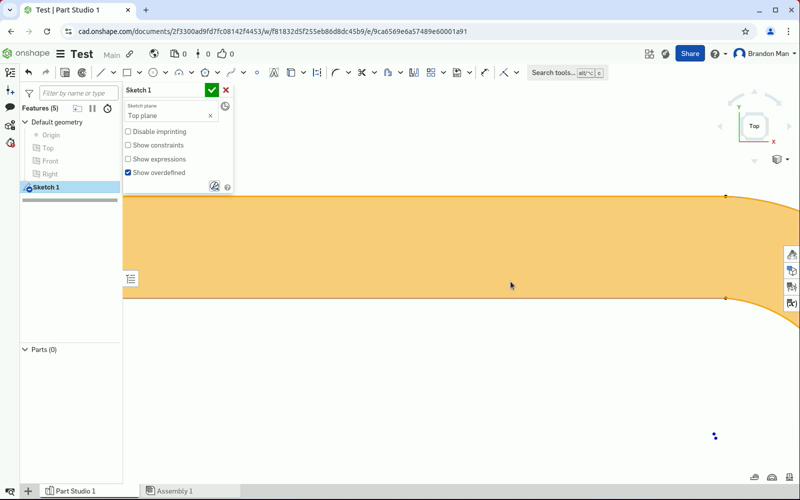
scroll(-6)
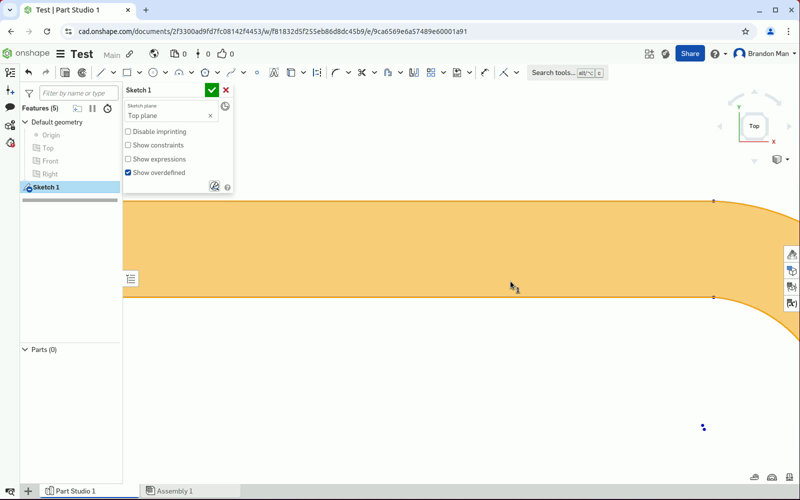
scroll(-6)
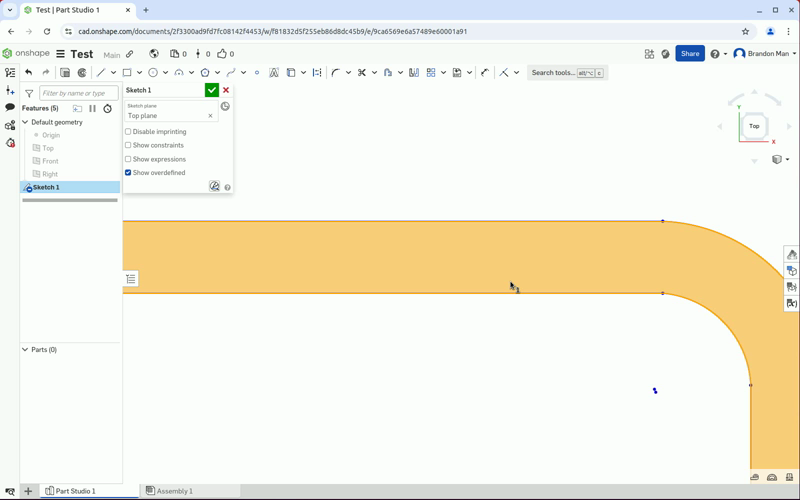
scroll(-6)
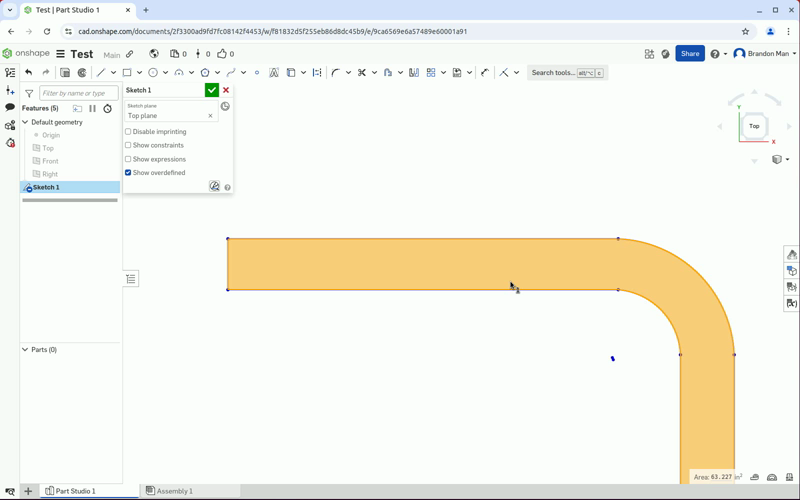
scroll(-6)
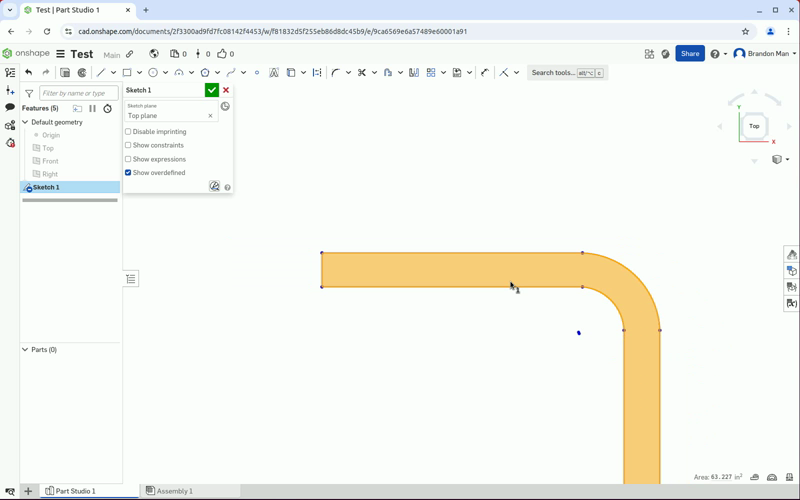
scroll(-6)
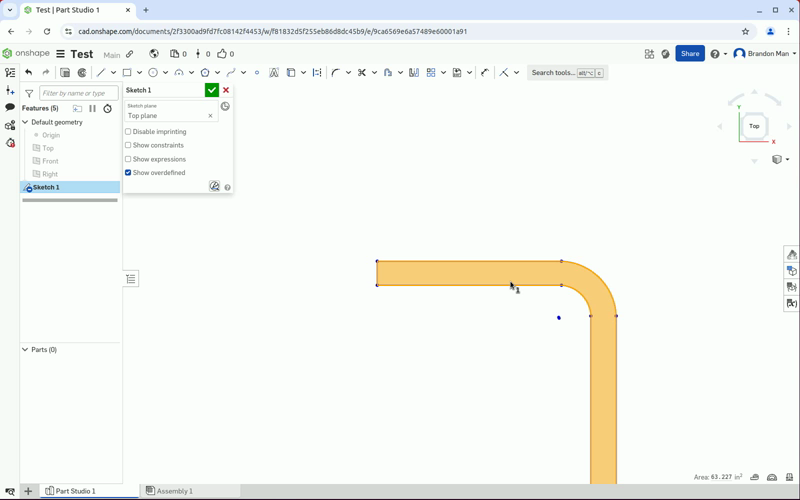
scroll(-6)
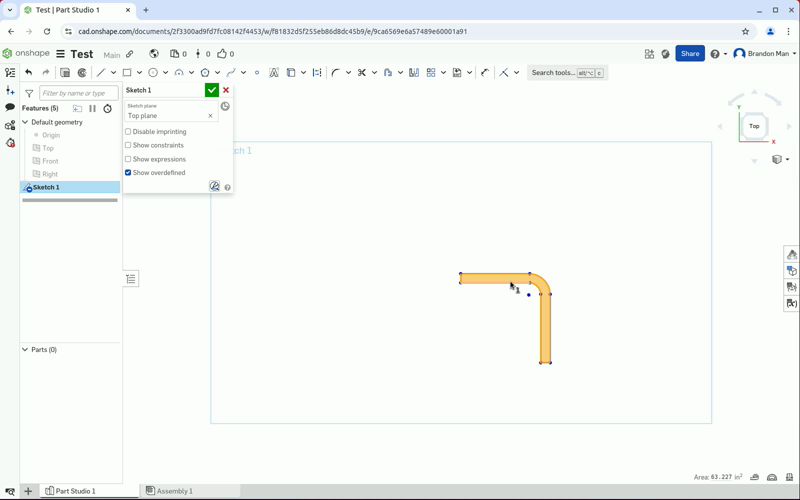
mouse_move(73, 352)
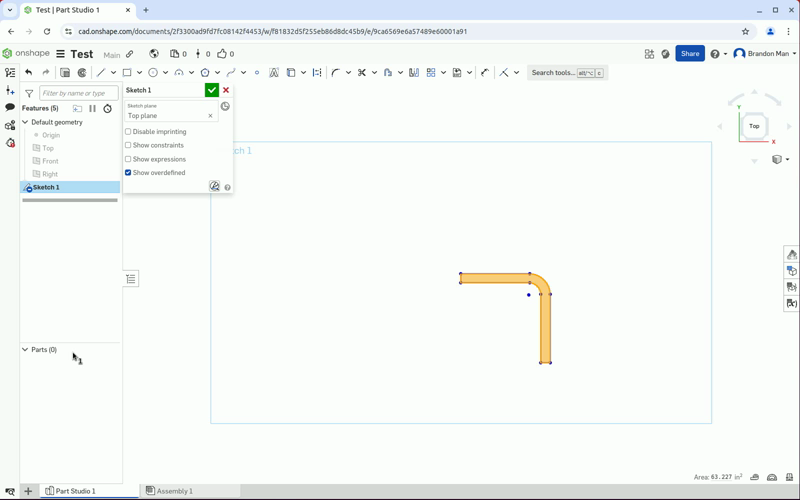
key(shift+y)
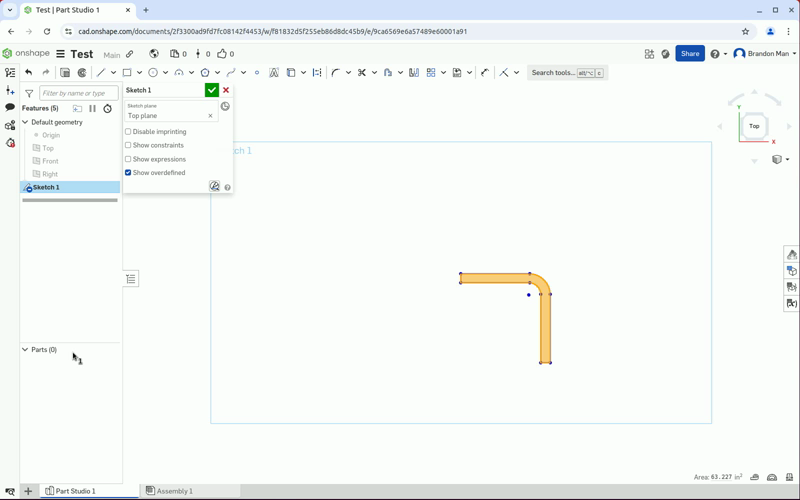
key(shift+e)
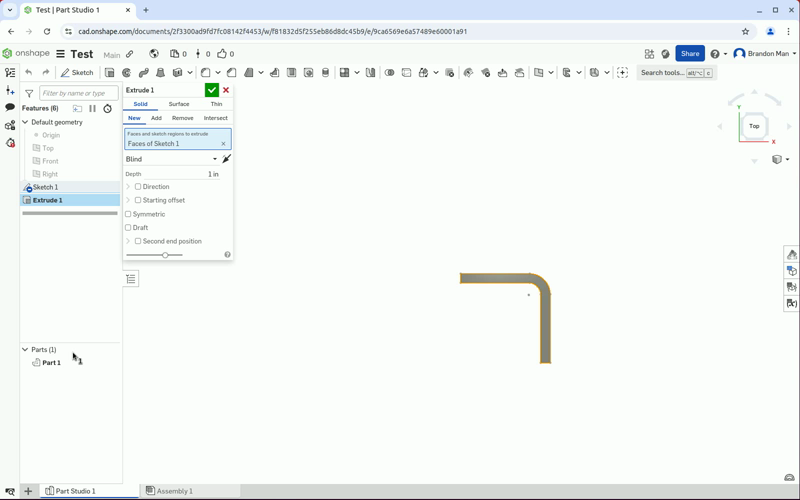
mouse_move(143, 106)
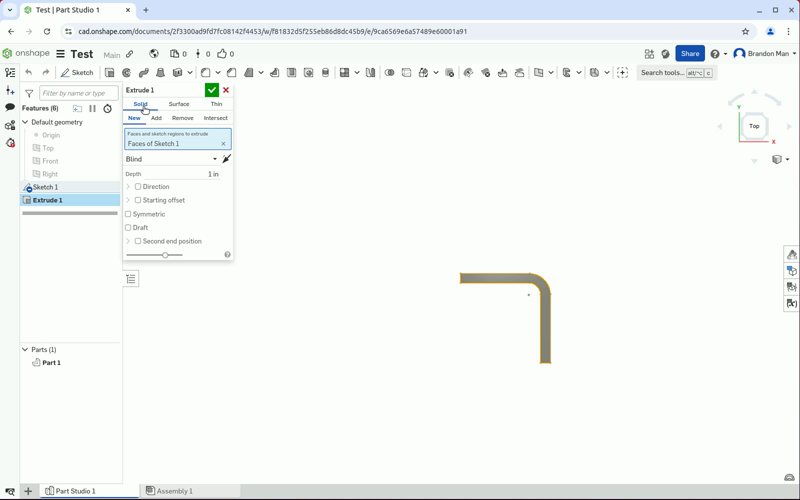
click(143, 106)
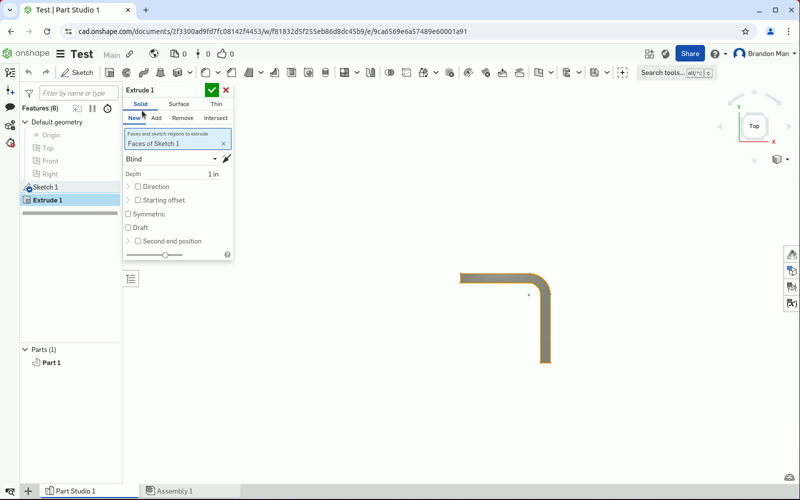
mouse_move(137, 120)
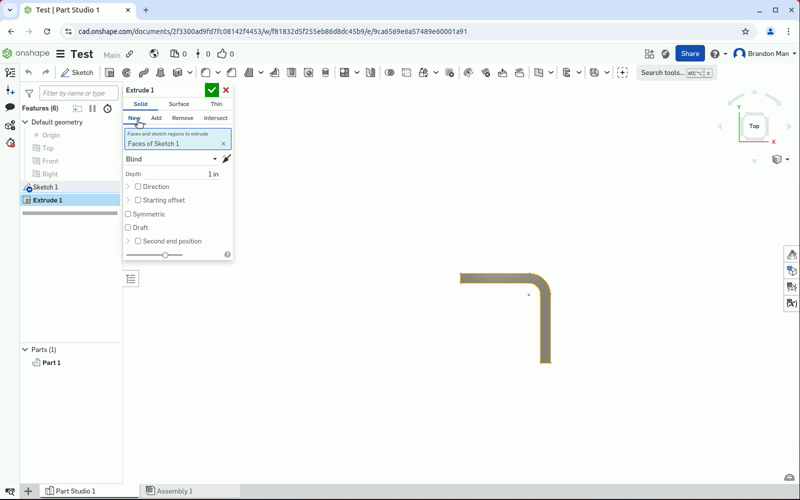
click(137, 120)
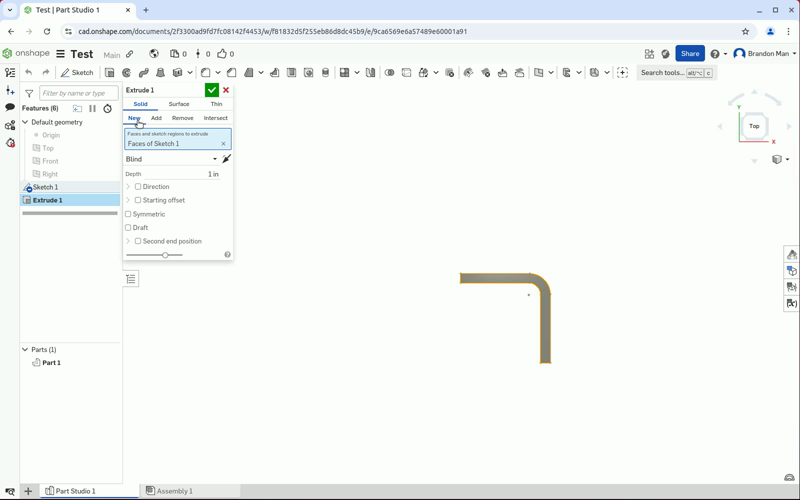
key(tab, 4)
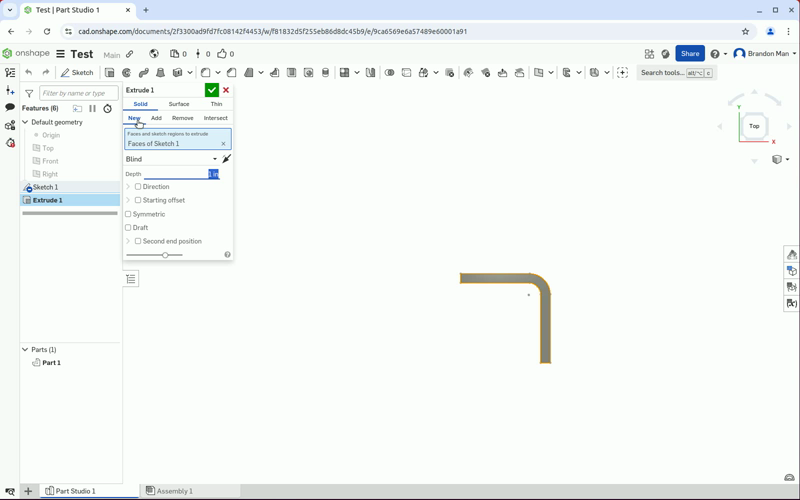
text(2.889)
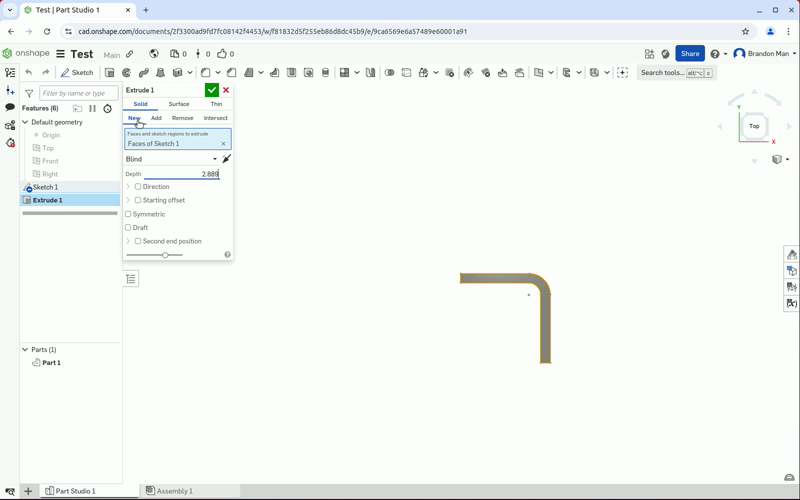
key(tab, 3)
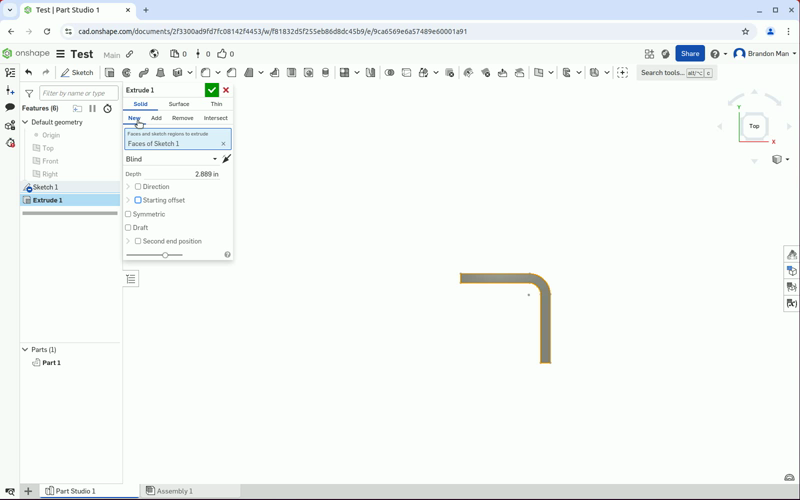
key(tab, 2)
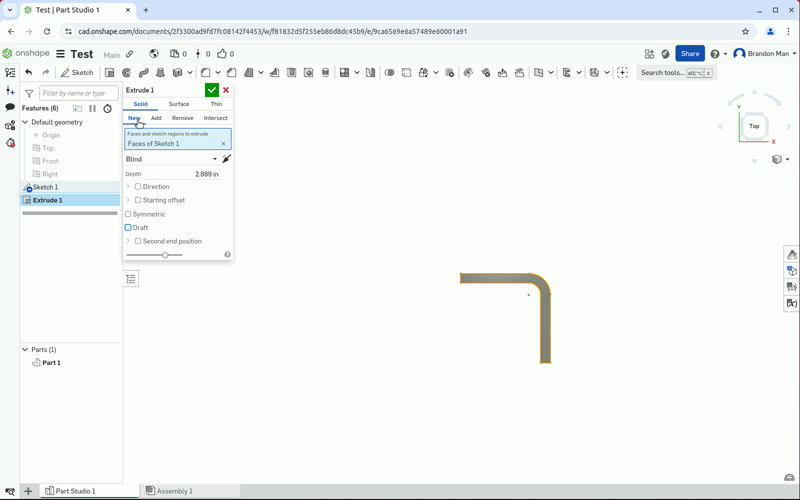
key(space)
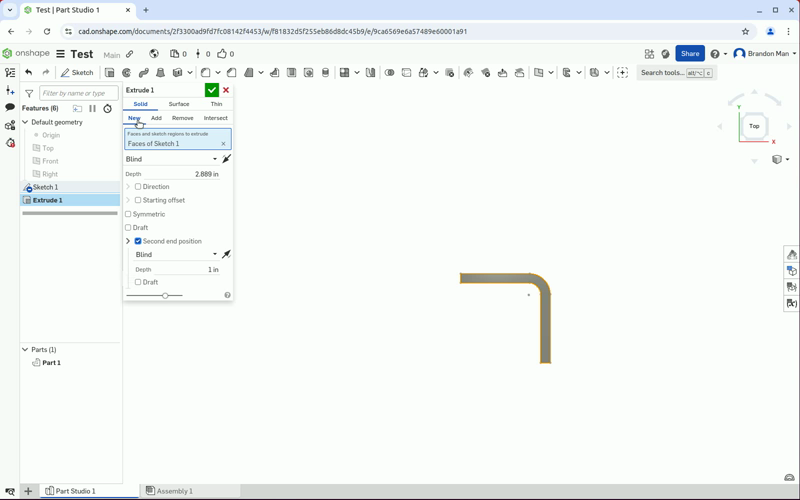
key(tab, 3)
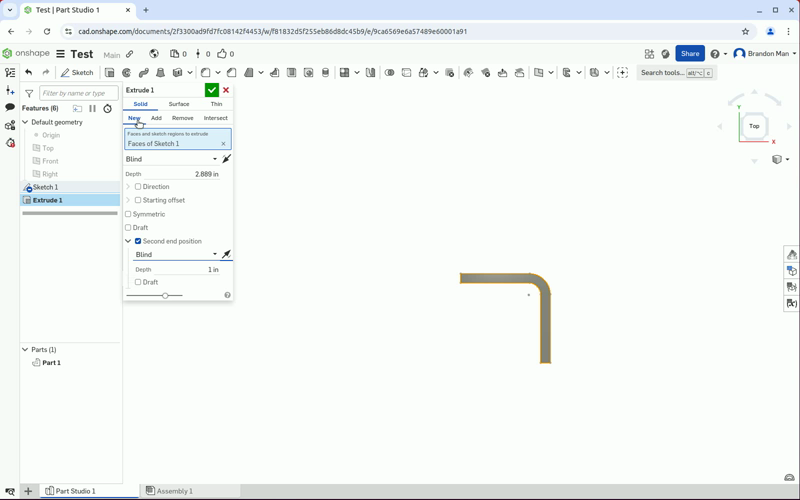
text(2.889)
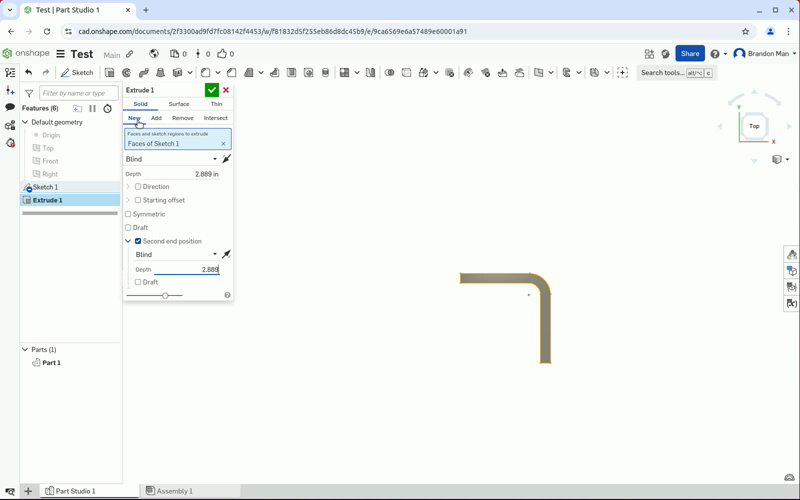
key(enter)
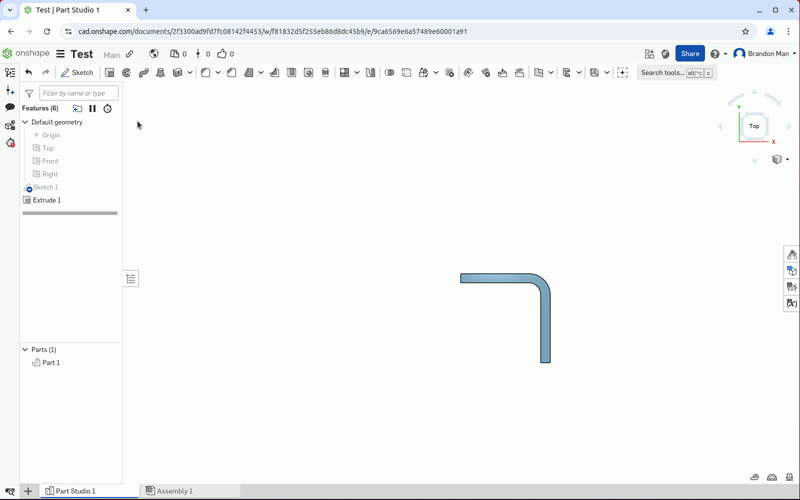
key(shift+h)
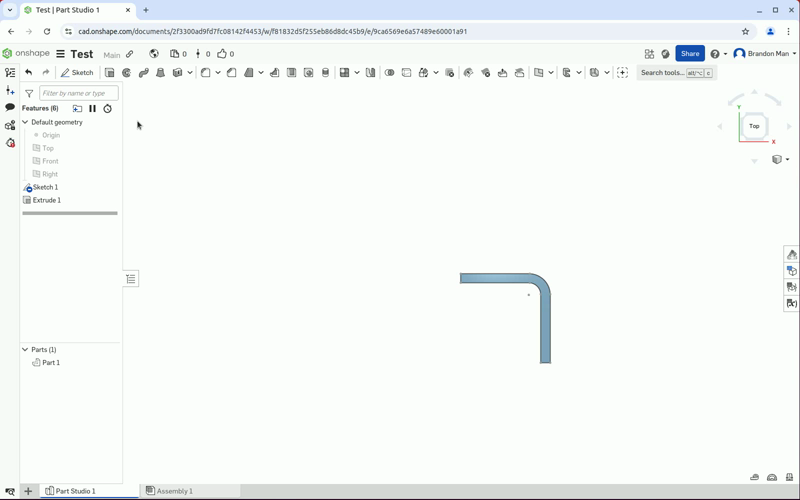
key(shift+h)
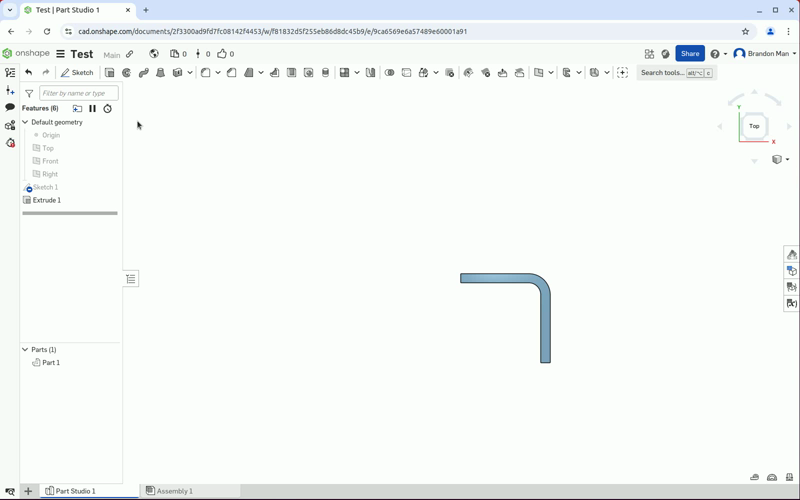
mouse_move(73, 189)
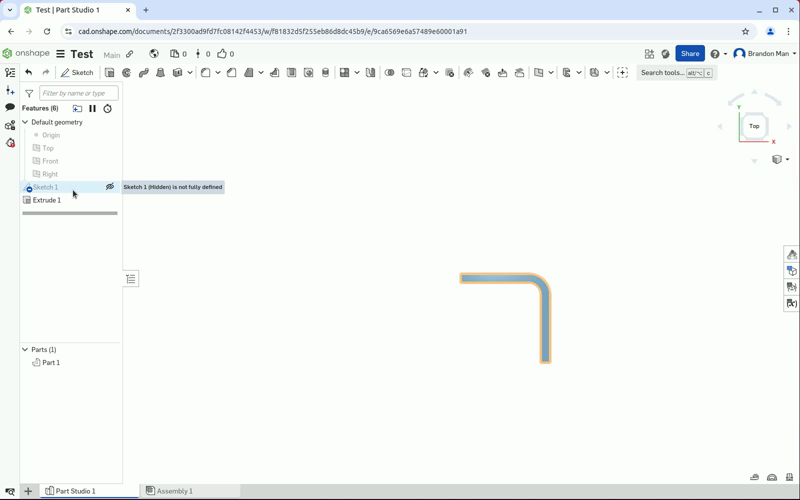
click(73, 189)
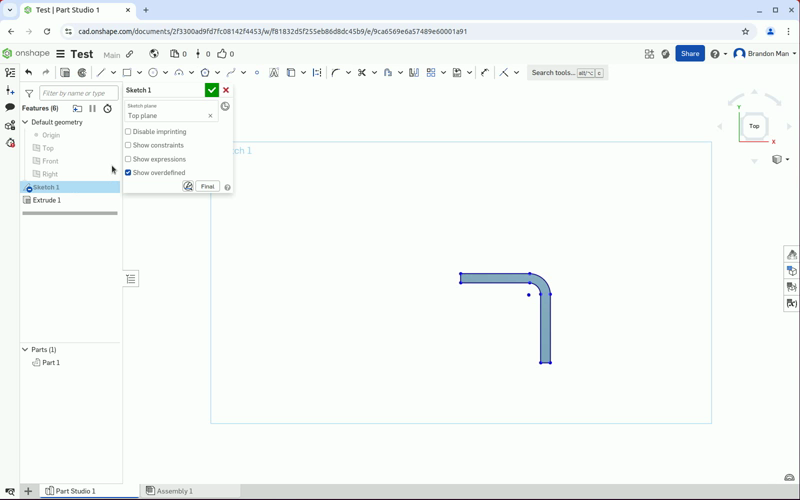
mouse_move(229, 92)
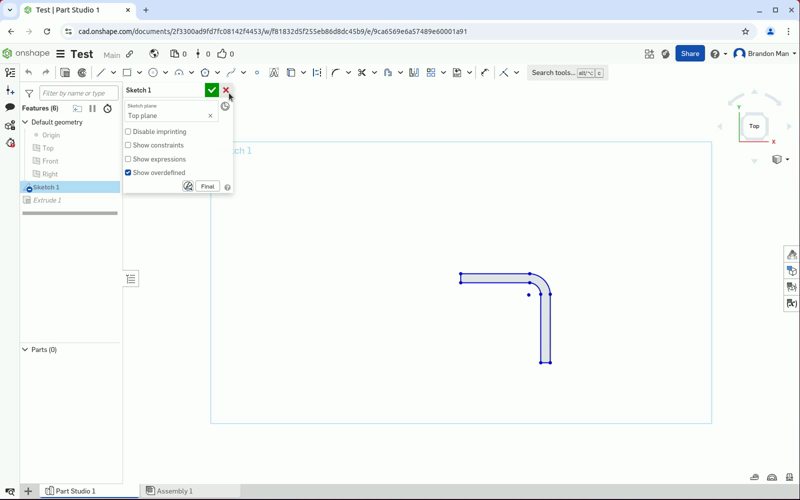
click(229, 92)
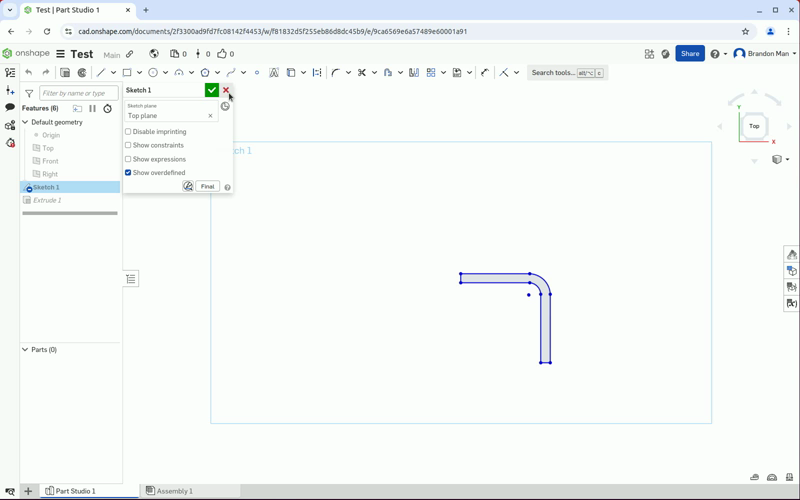
key(shift+s)
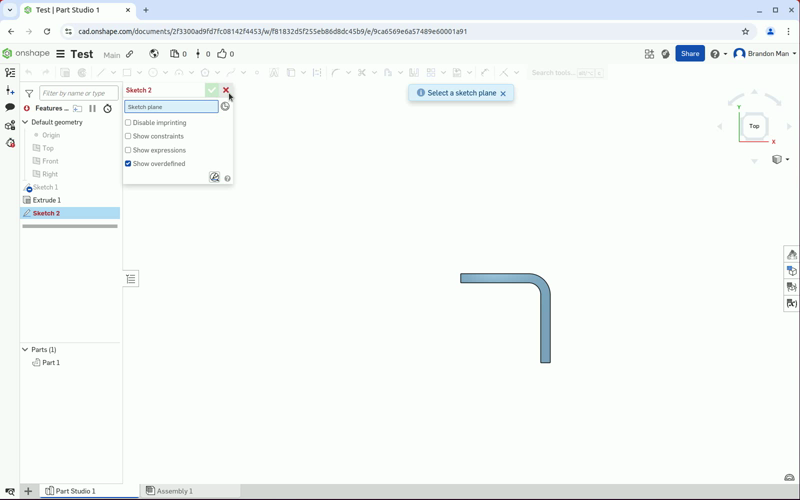
mouse_move(73, 150)
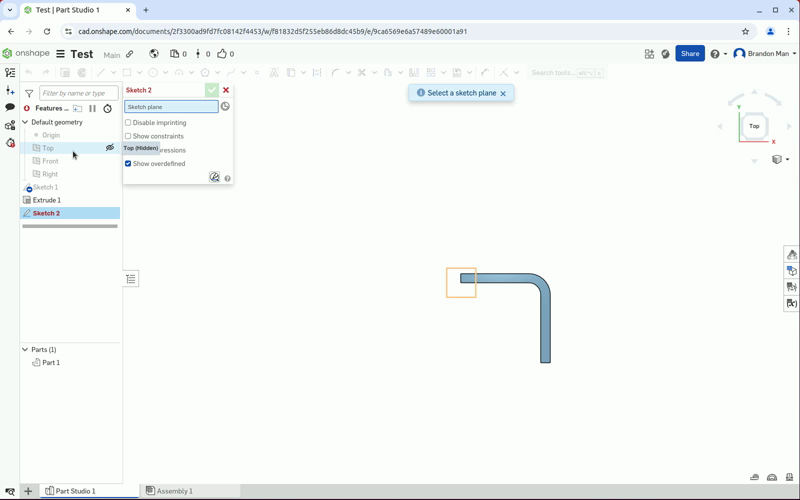
click(73, 150)
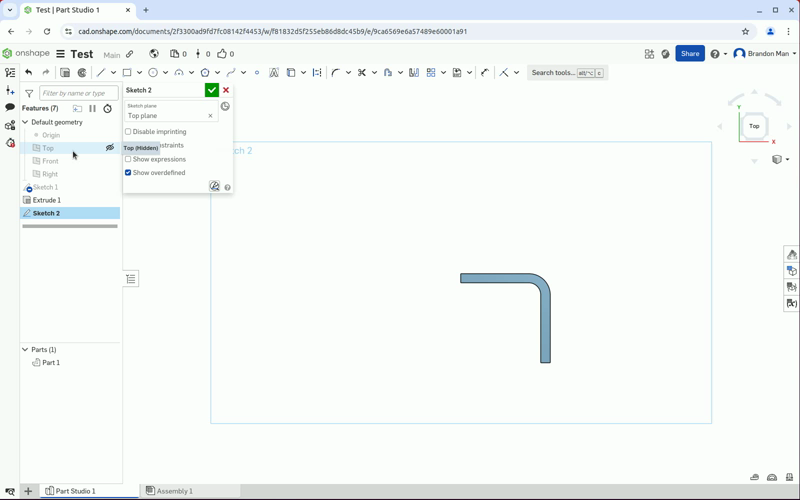
mouse_move(73, 352)
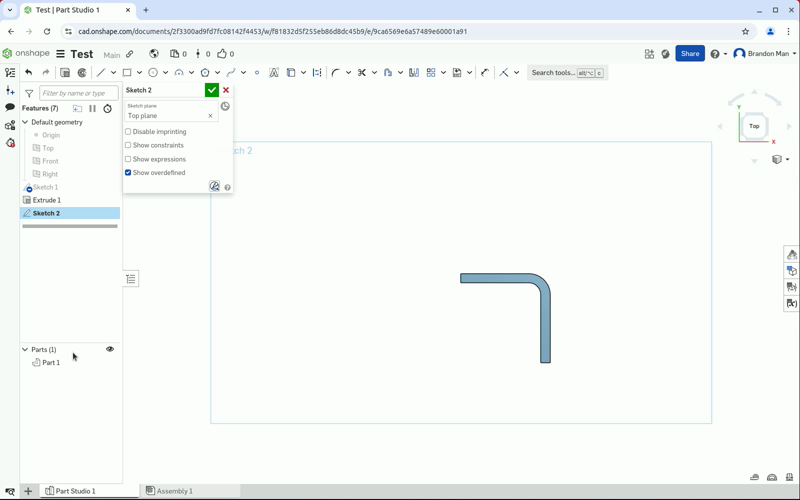
key(y)
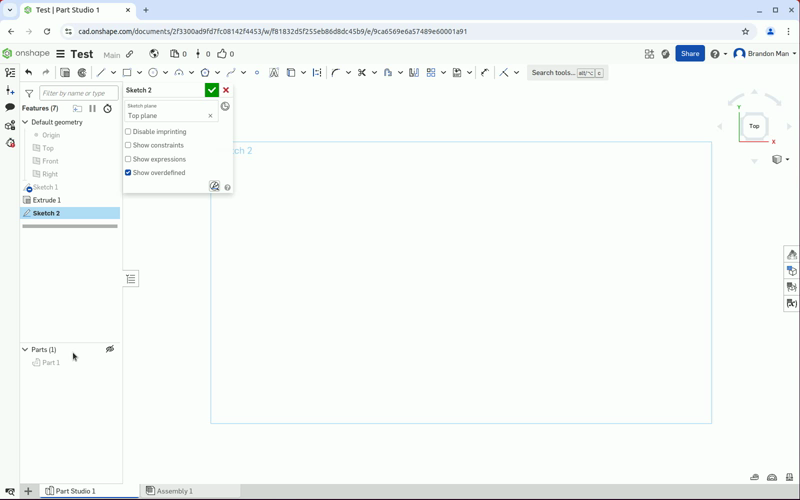
key(l)
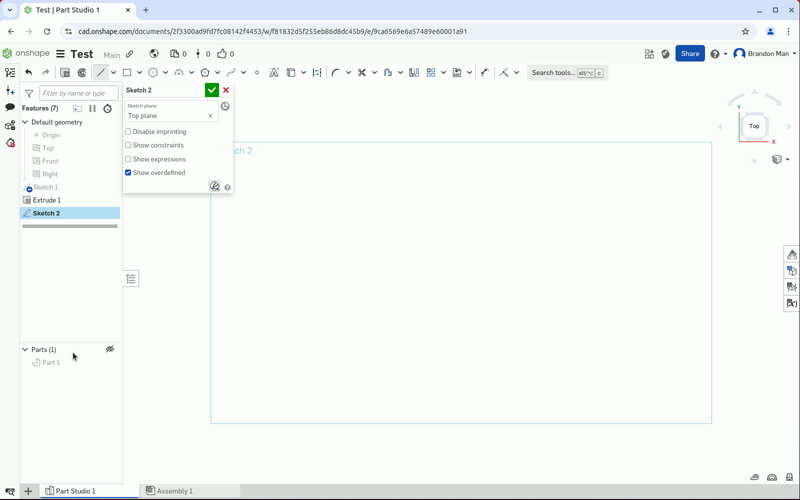
key_down(shift)
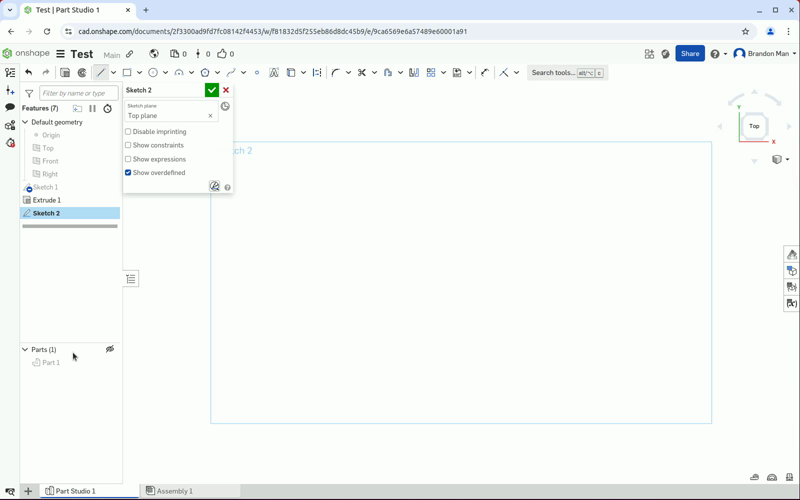
mouse_move(460, 282)
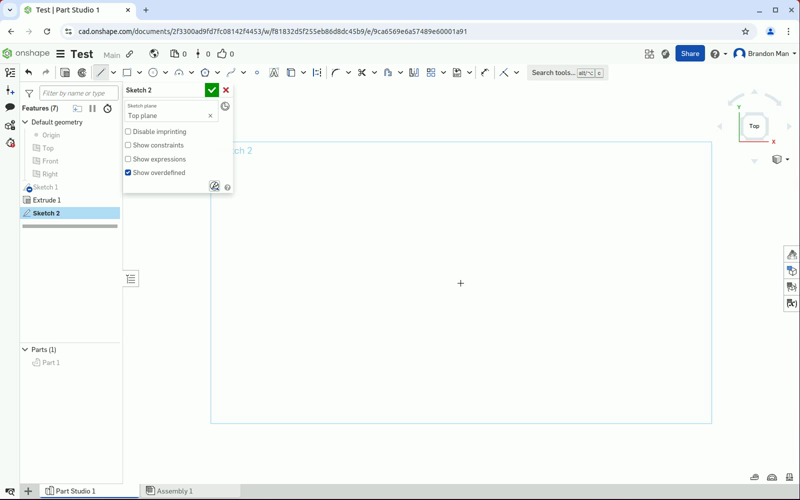
click(460, 282)
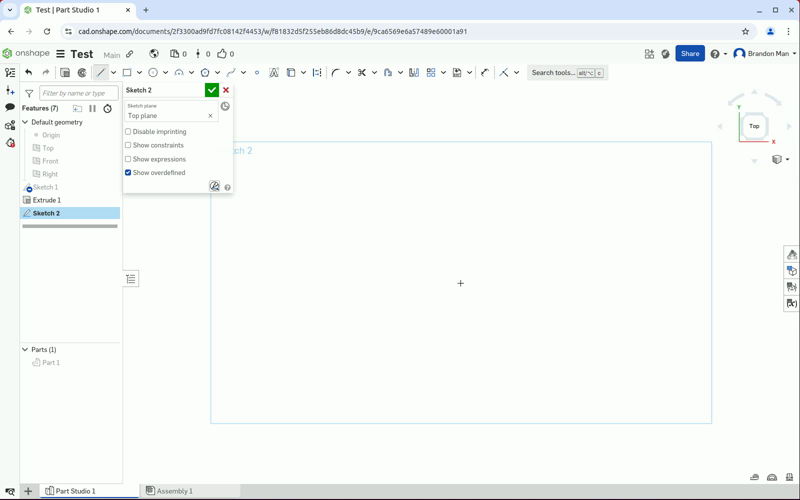
key_up(shift)
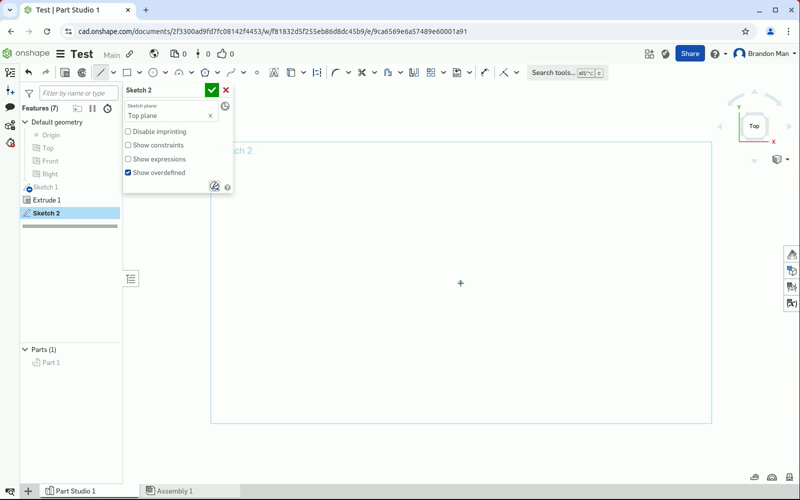
key_down(shift)
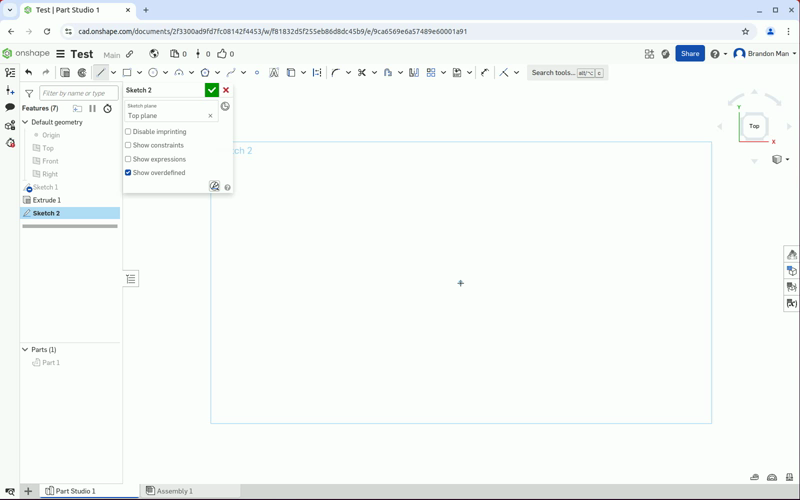
mouse_move(540, 363)
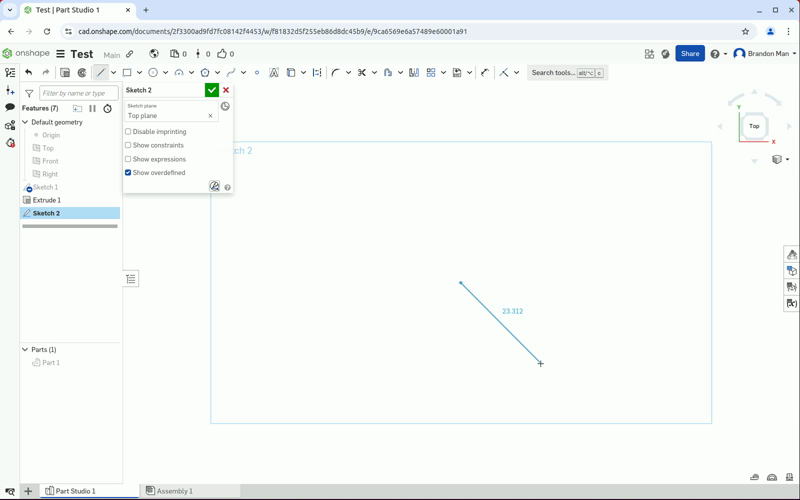
click(540, 363)
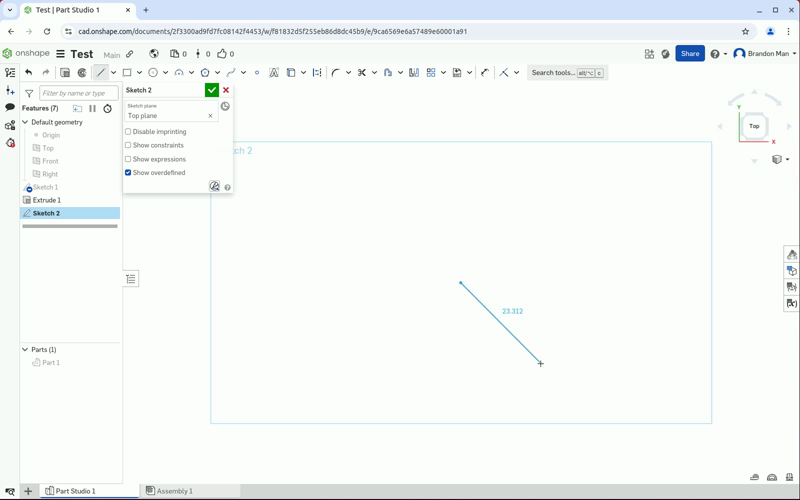
key_up(shift)
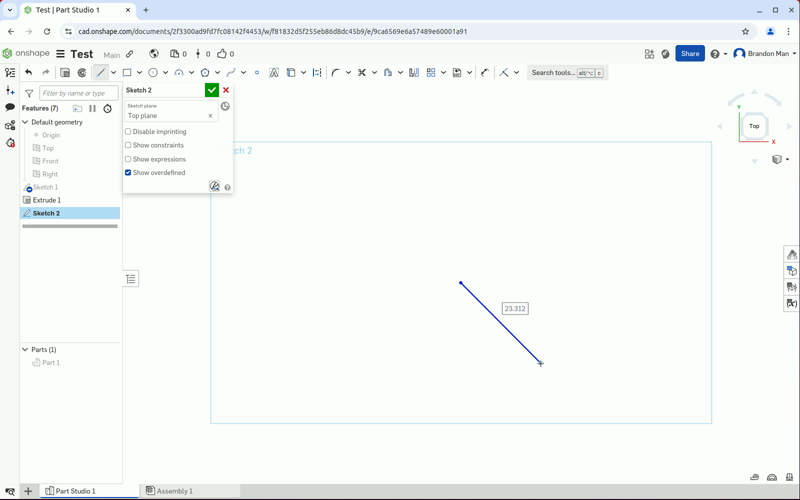
key_down(shift)
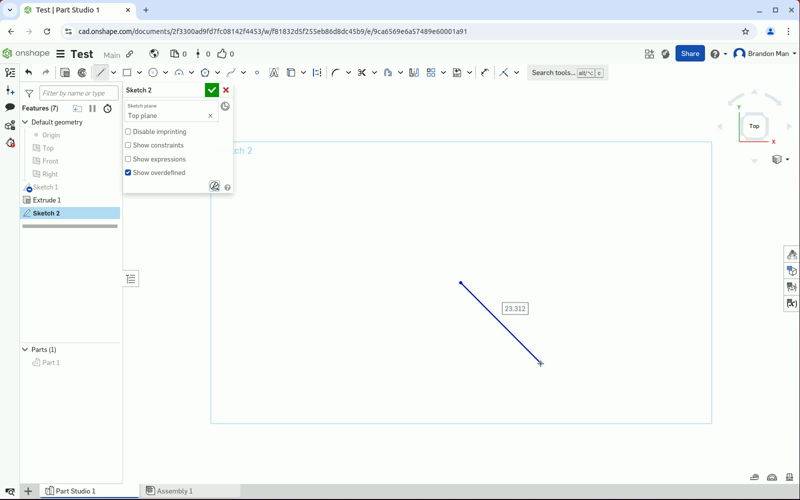
mouse_move(540, 293)
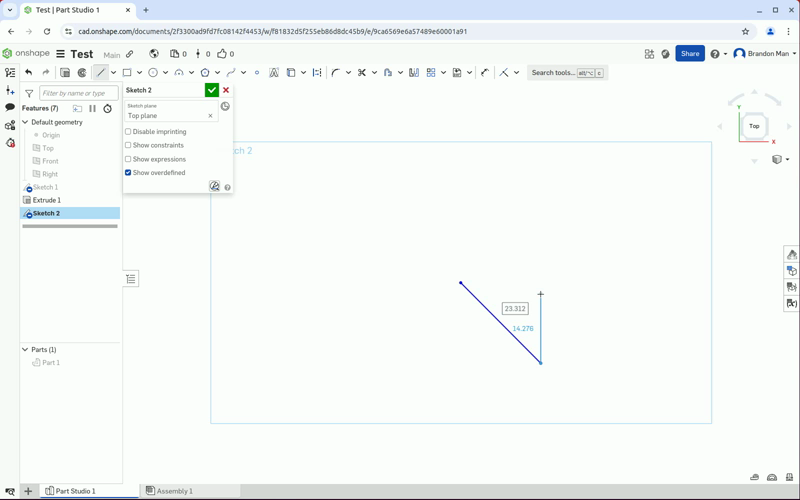
click(540, 293)
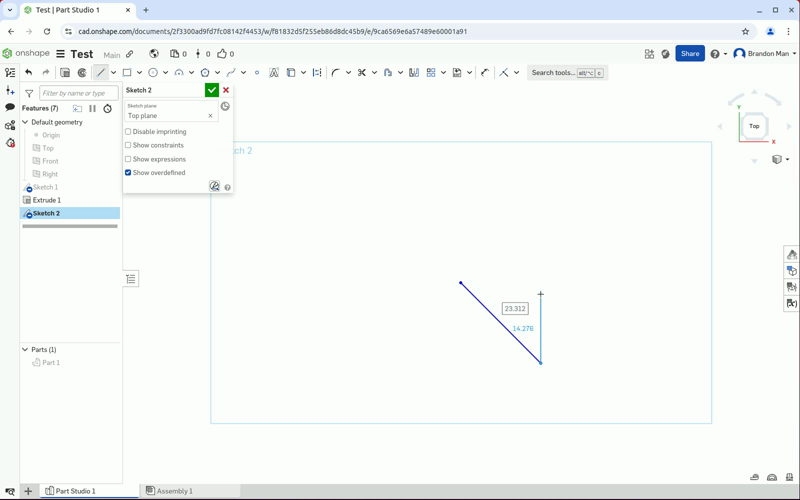
key_up(shift)
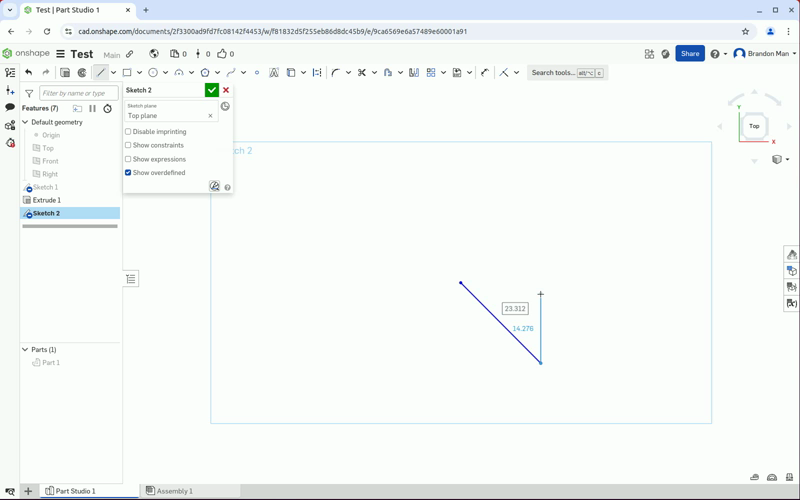
key(esc)
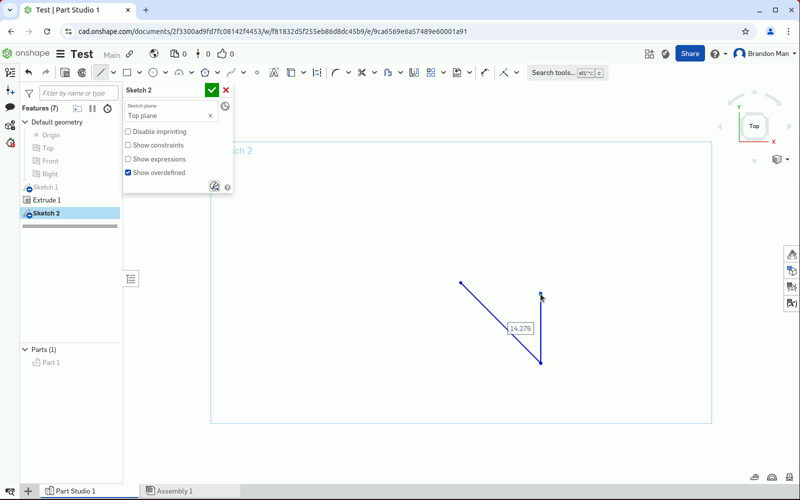
key(a)
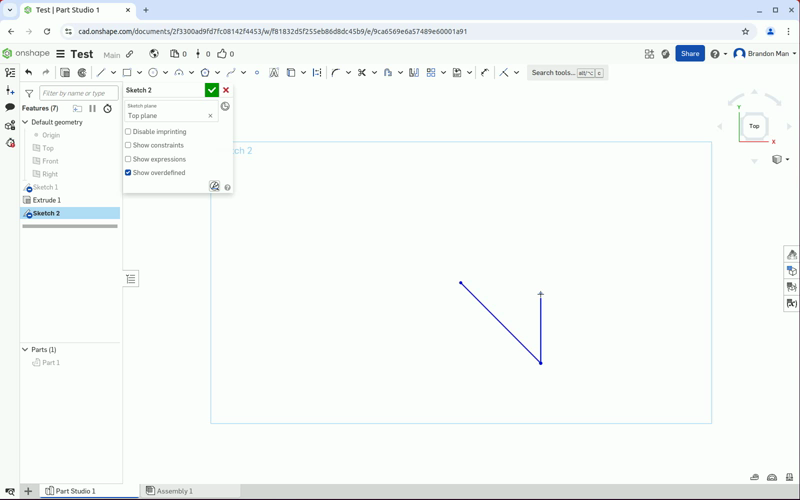
mouse_move(540, 293)
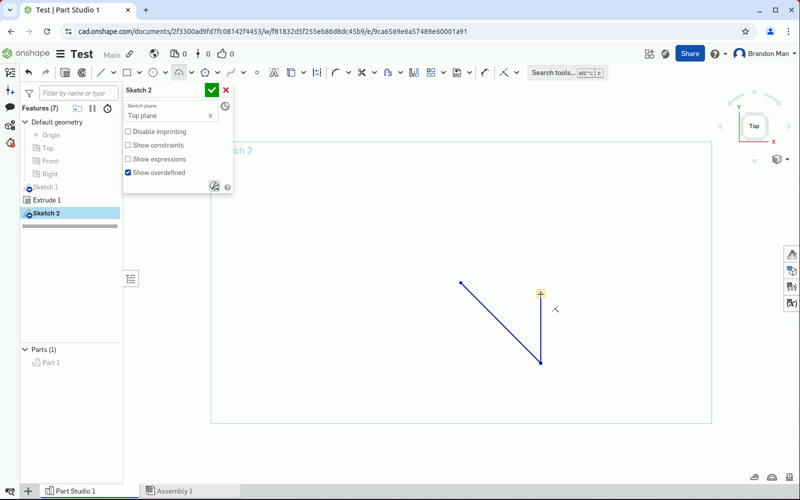
click(540, 293)
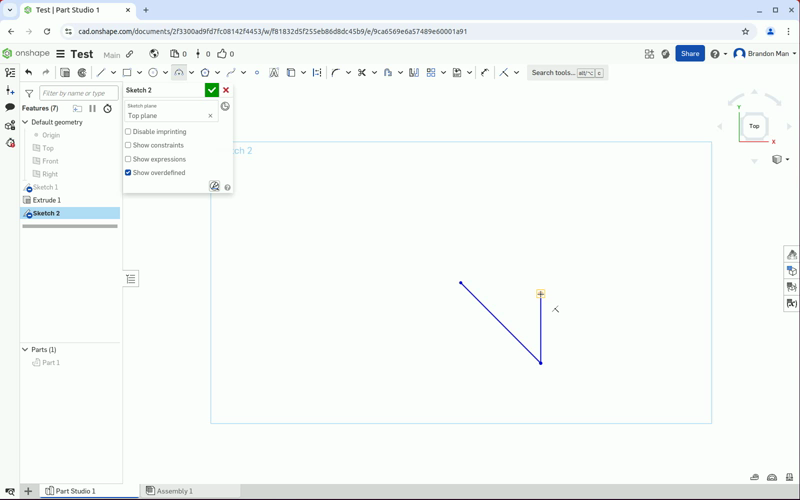
key_down(shift)
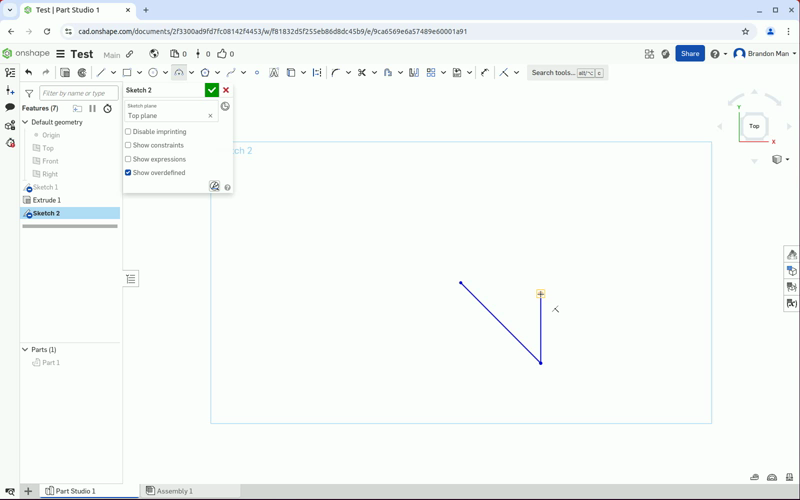
mouse_move(529, 282)
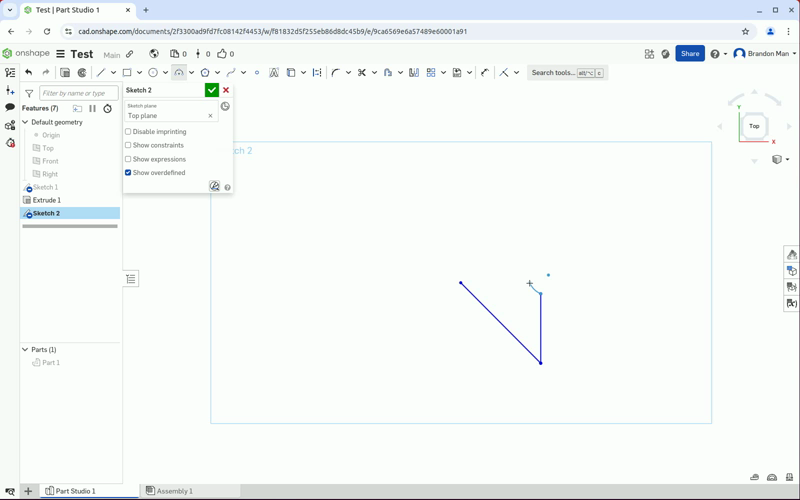
click(529, 282)
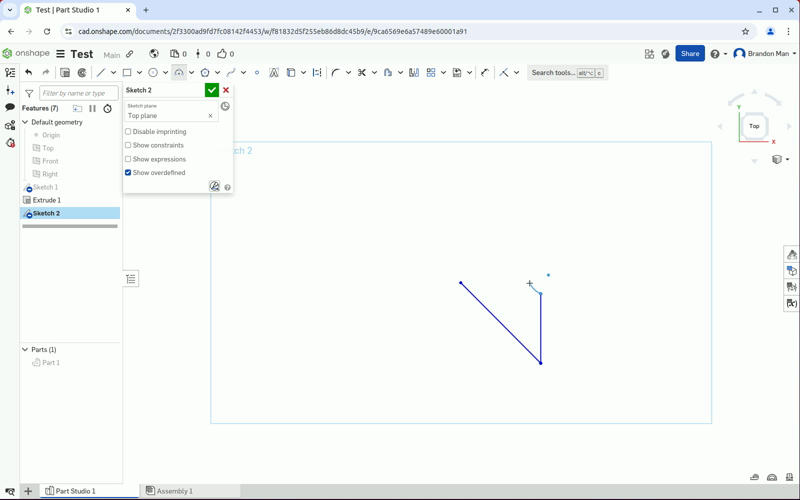
mouse_move(537, 286)
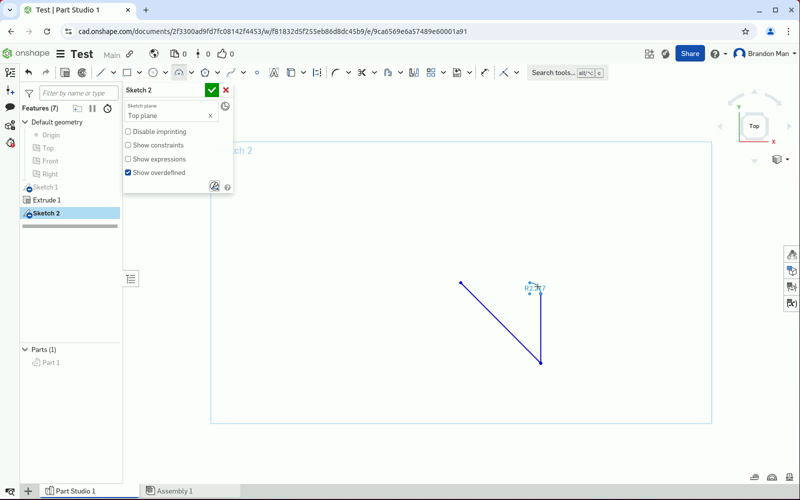
click(537, 286)
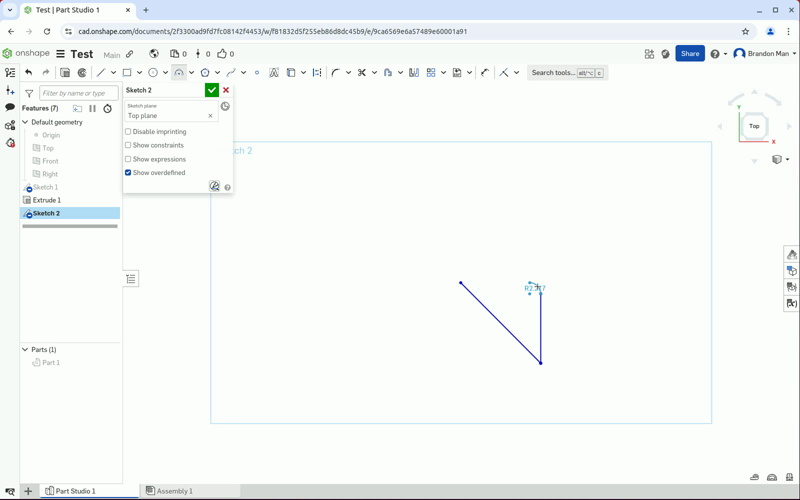
key_up(shift)
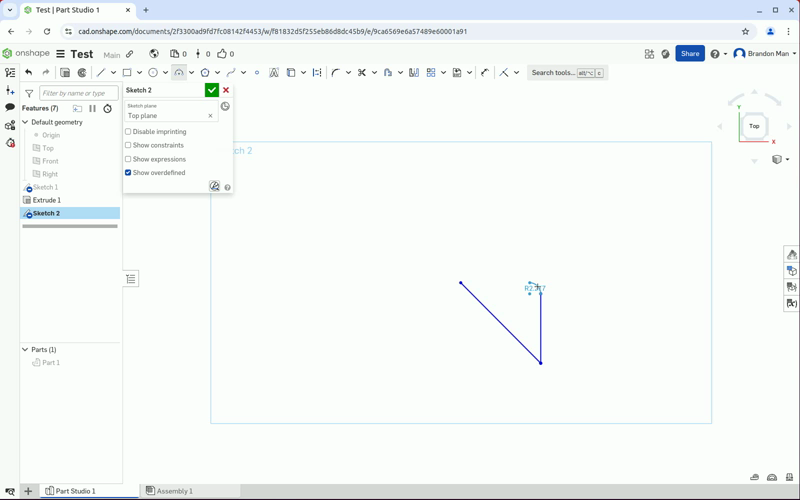
key(esc)
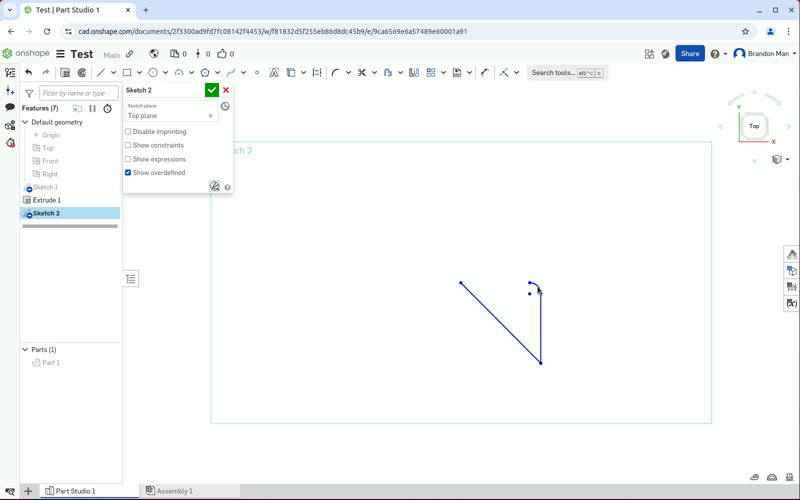
key(l)
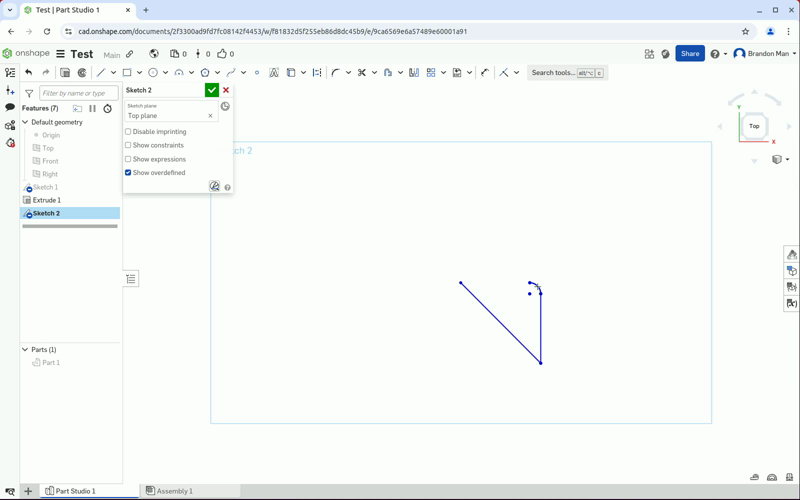
mouse_move(529, 282)
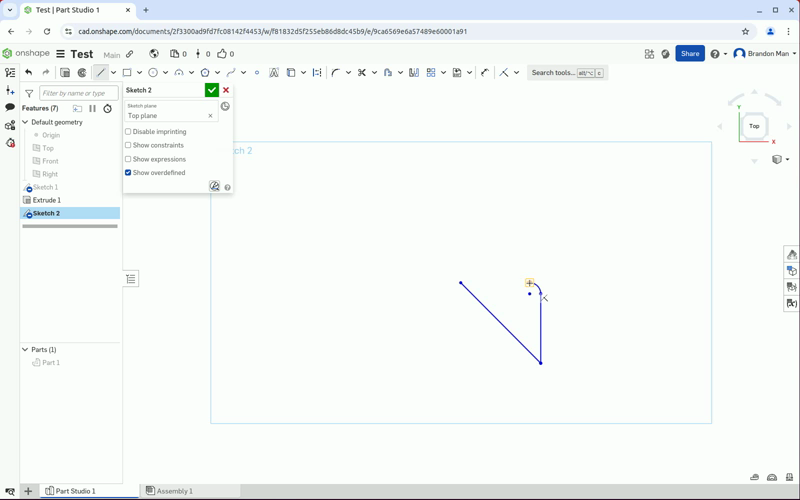
click(529, 282)
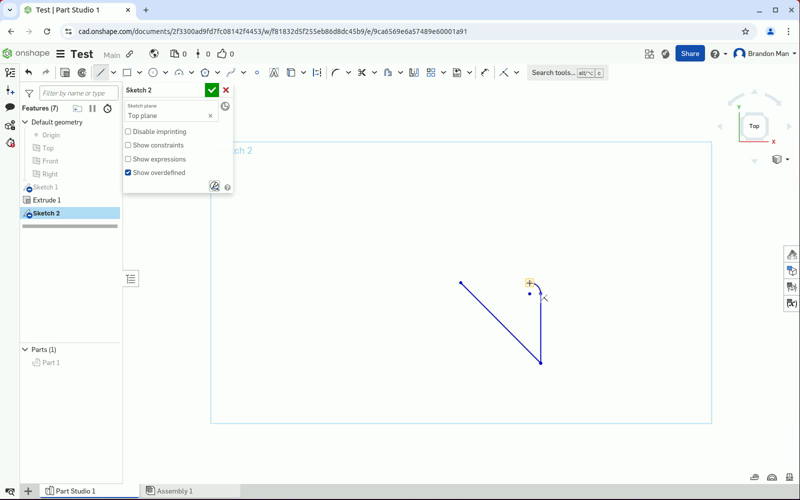
key_down(shift)
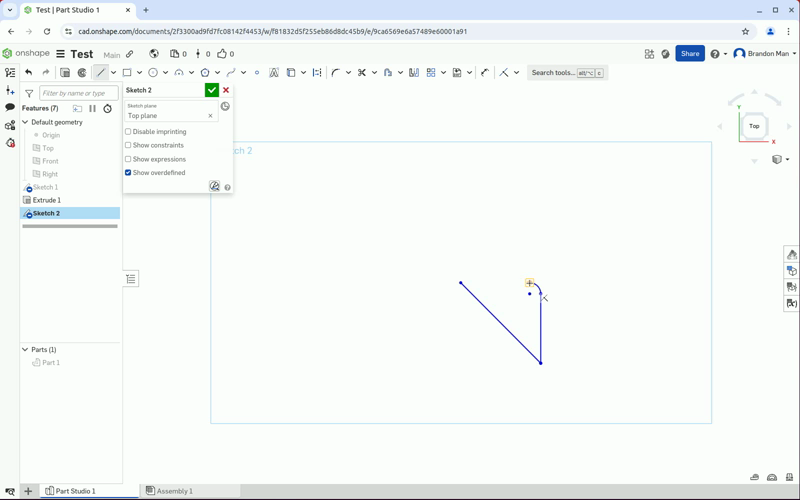
mouse_move(460, 282)
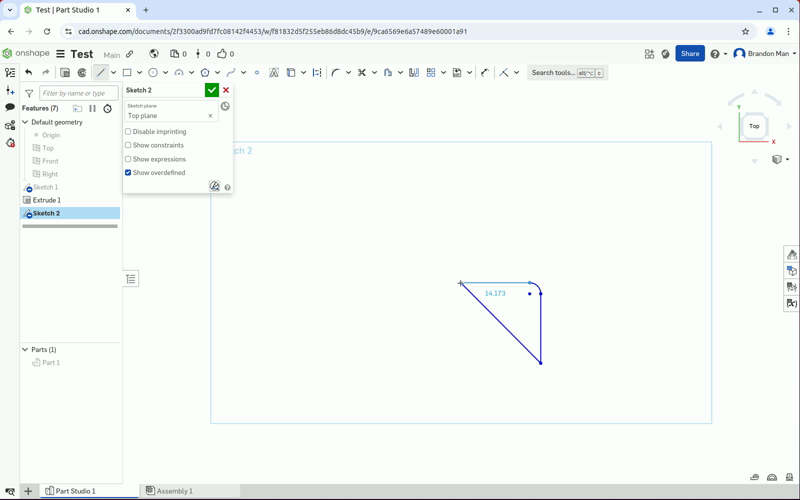
key_up(shift)
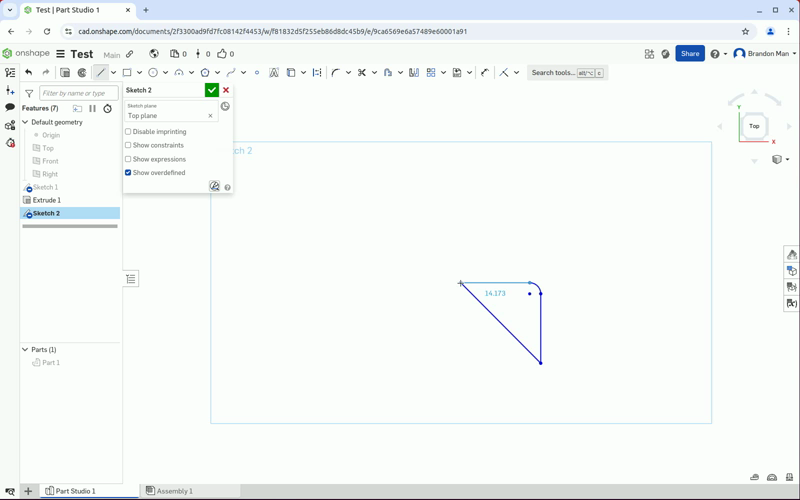
click(460, 282)
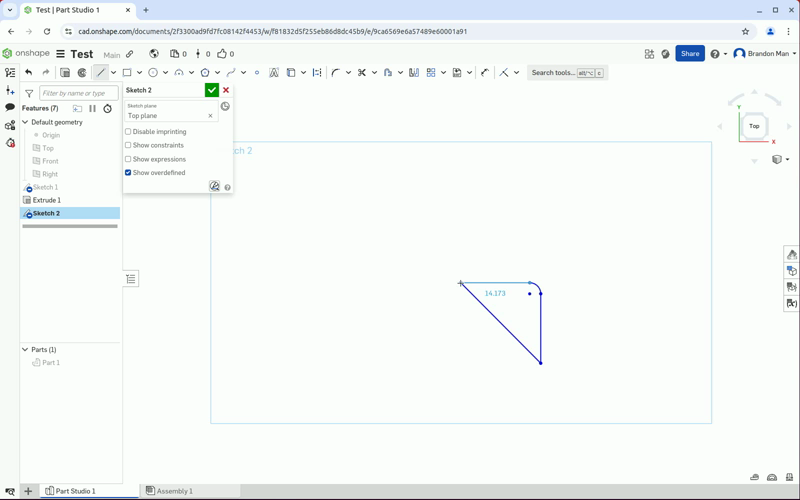
key(esc)
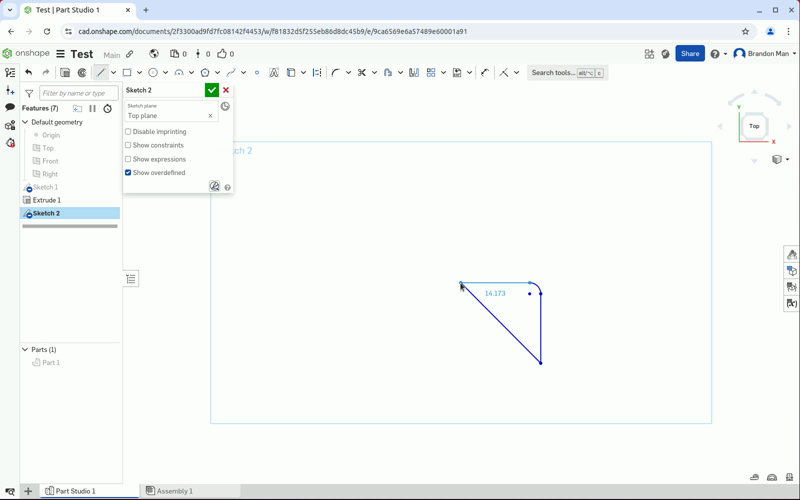
mouse_move(499, 318)
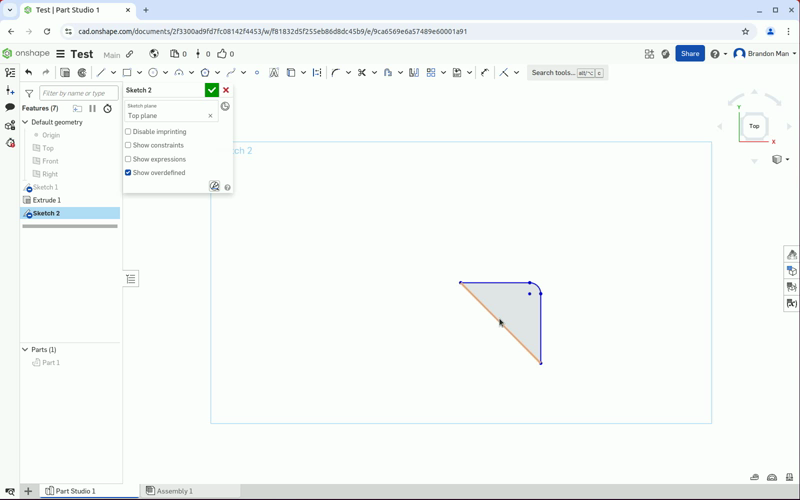
click(499, 318)
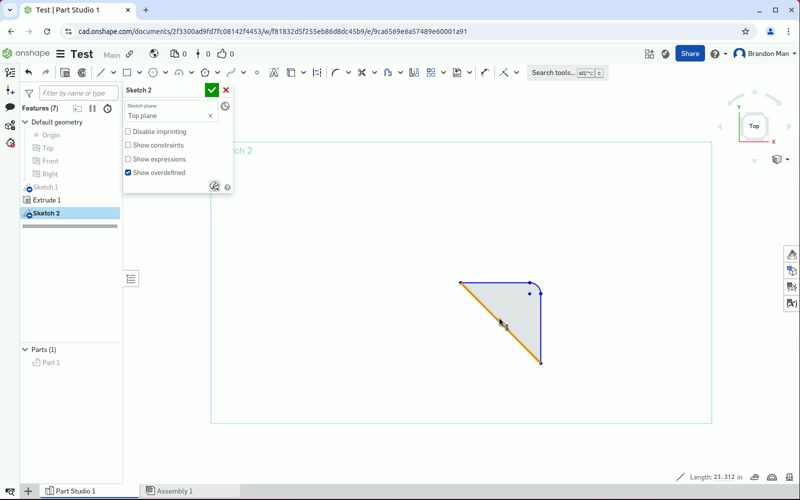
mouse_move(73, 352)
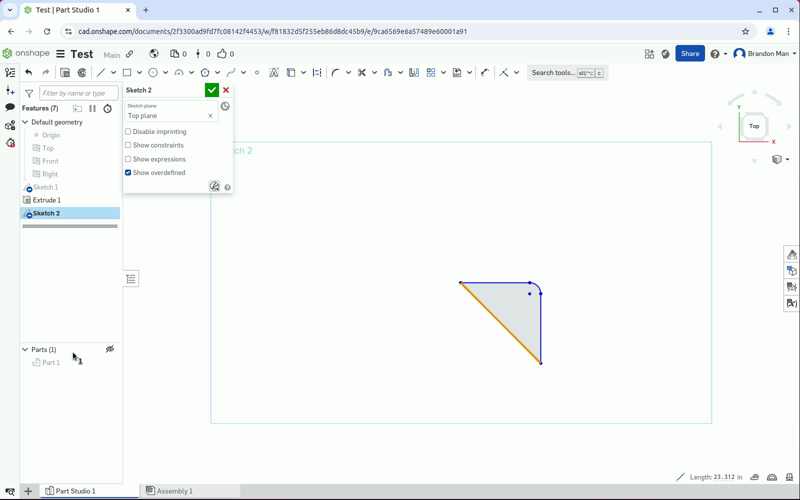
key(shift+y)
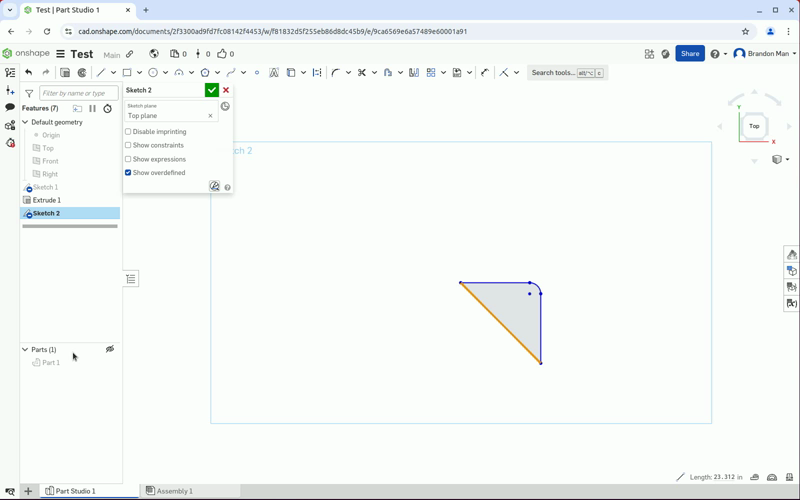
key(shift+e)
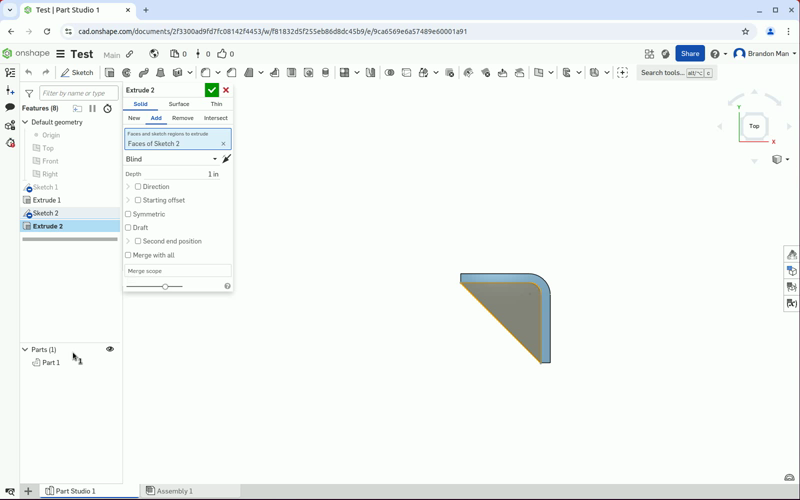
mouse_move(143, 106)
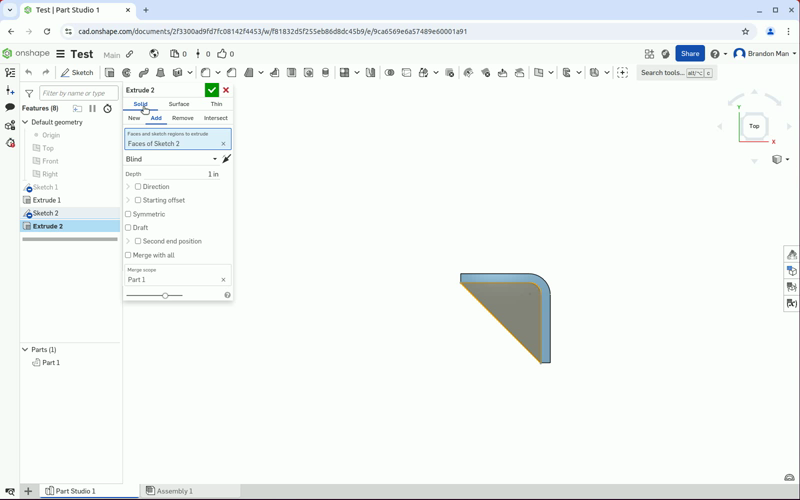
click(143, 106)
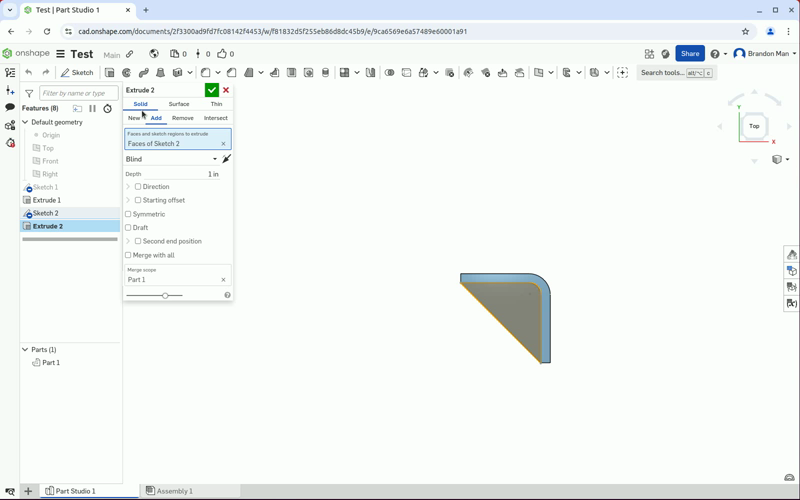
mouse_move(137, 120)
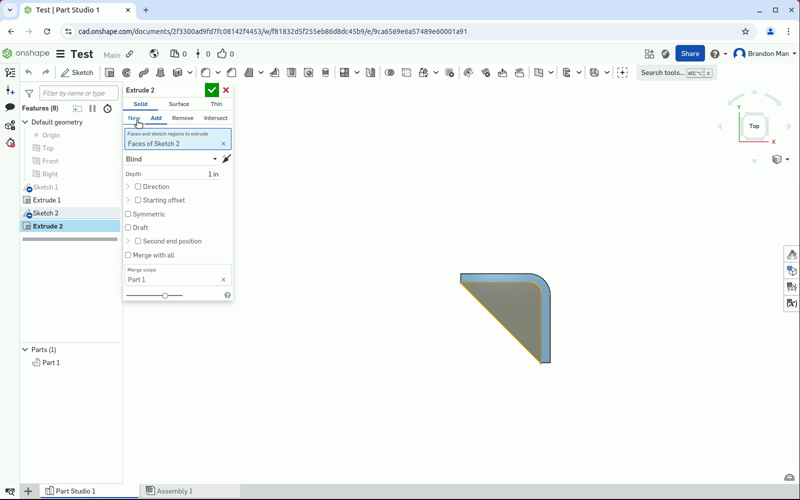
click(137, 120)
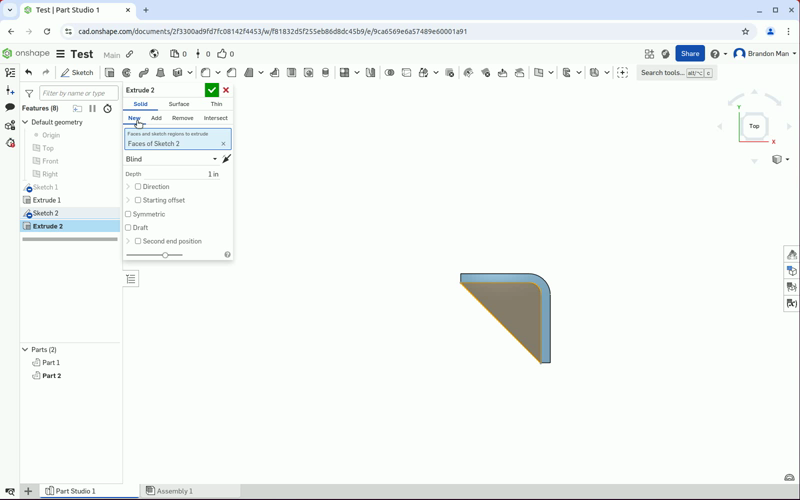
key(tab, 4)
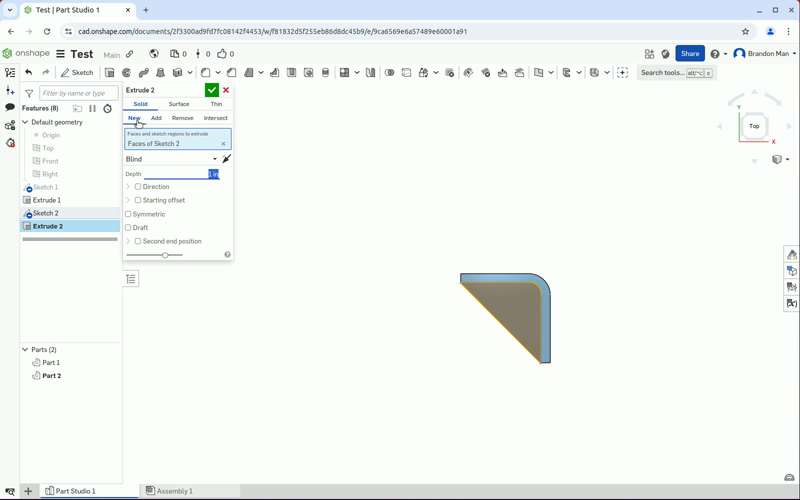
text(2.889)
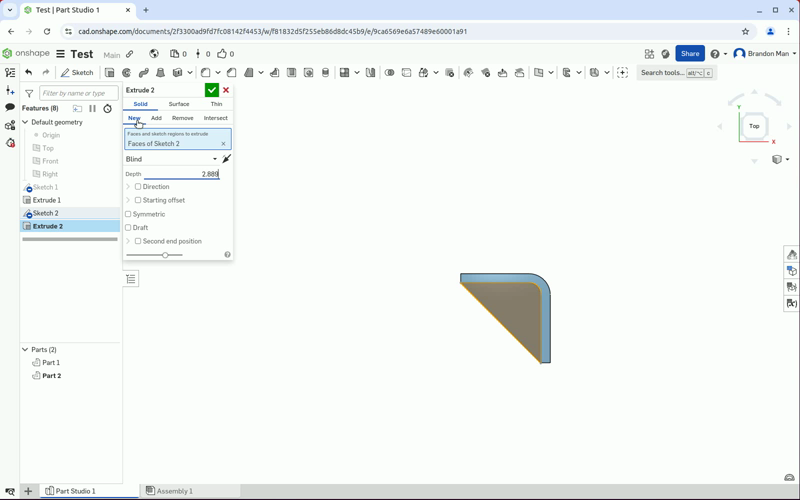
key(tab, 3)
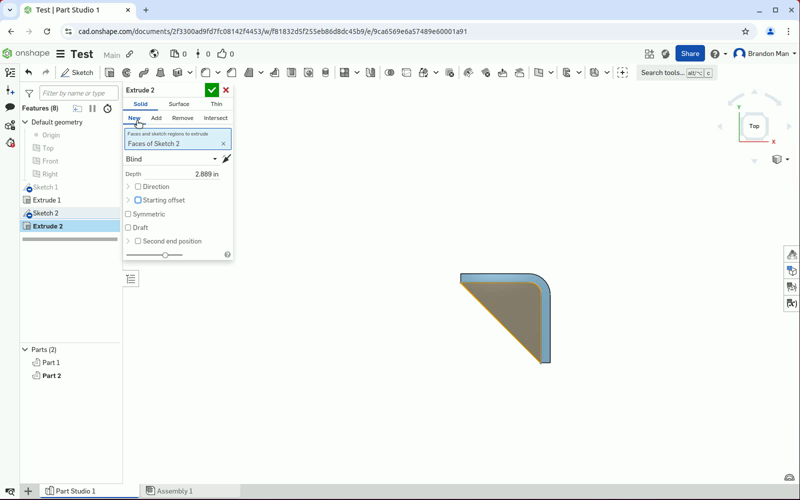
key(tab, 2)
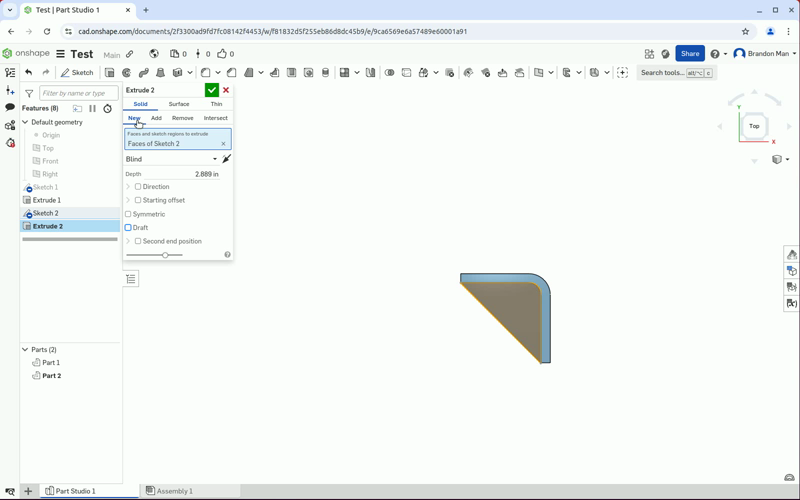
key(space)
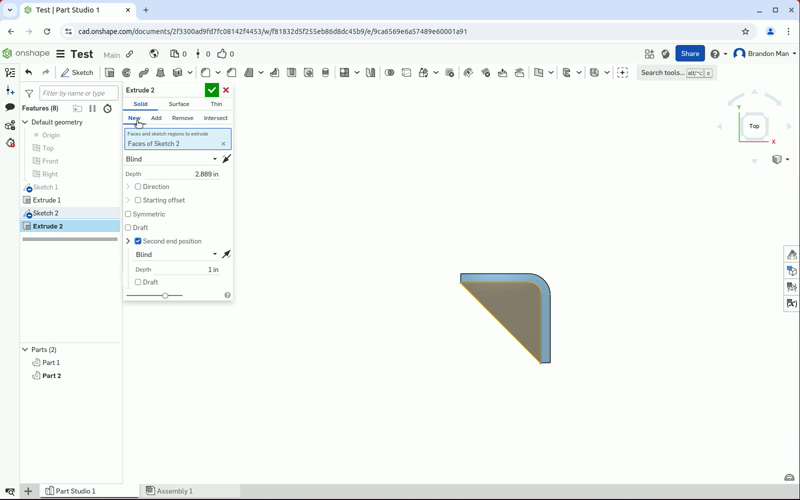
key(tab, 3)
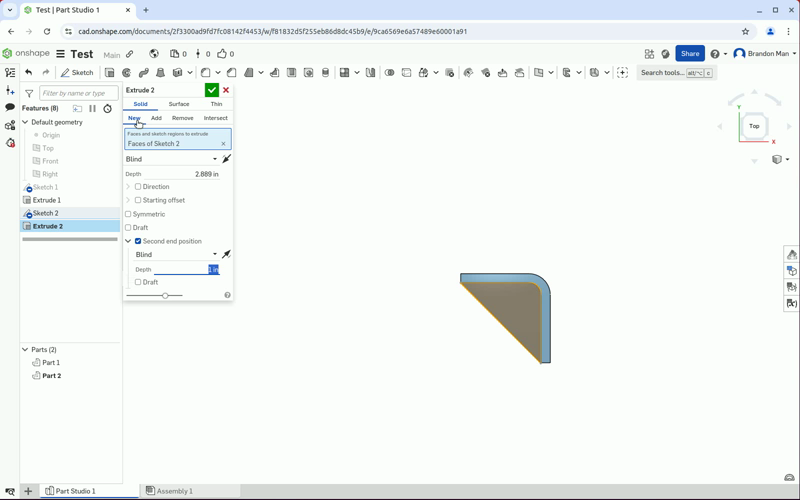
text(2.889)
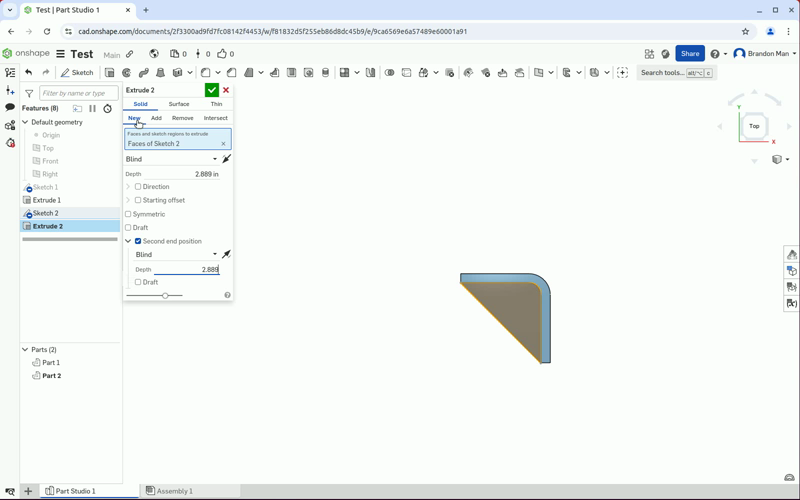
key(enter)
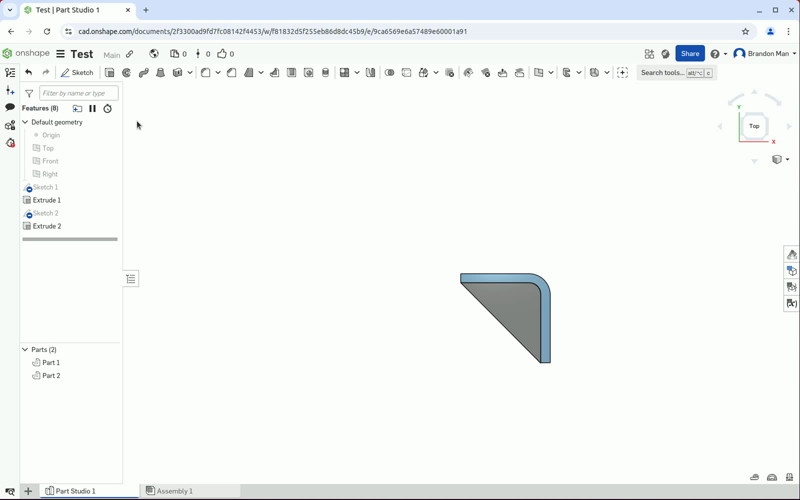
key(shift+h)
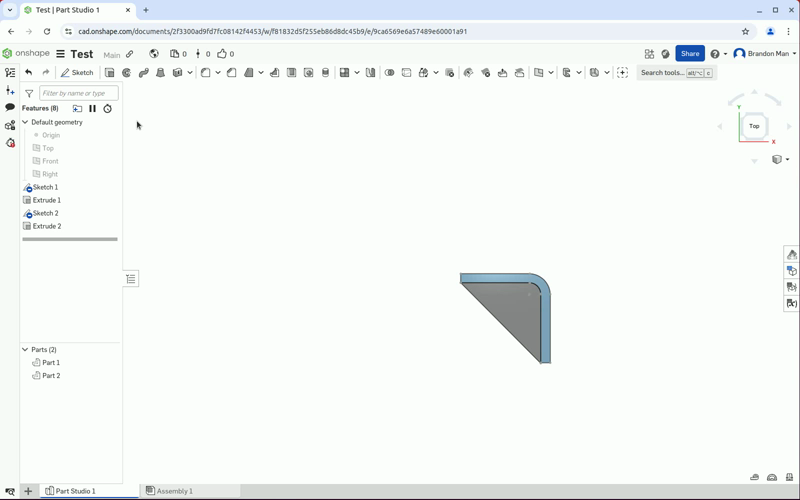
key(shift+h)
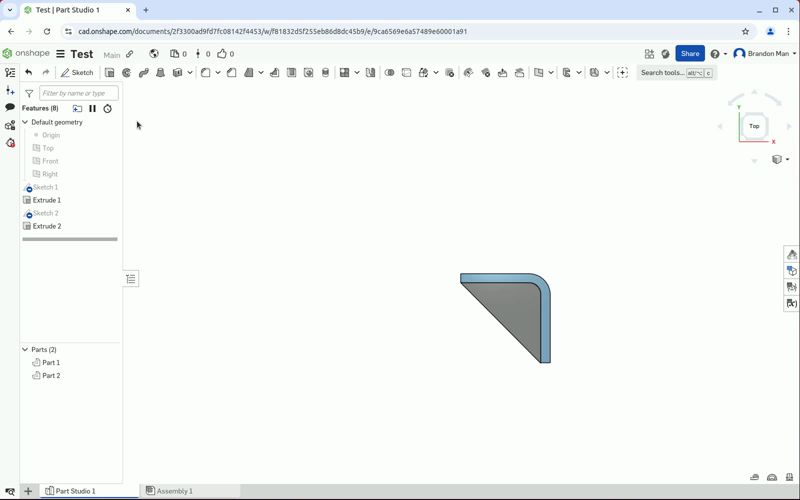
mouse_move(73, 189)
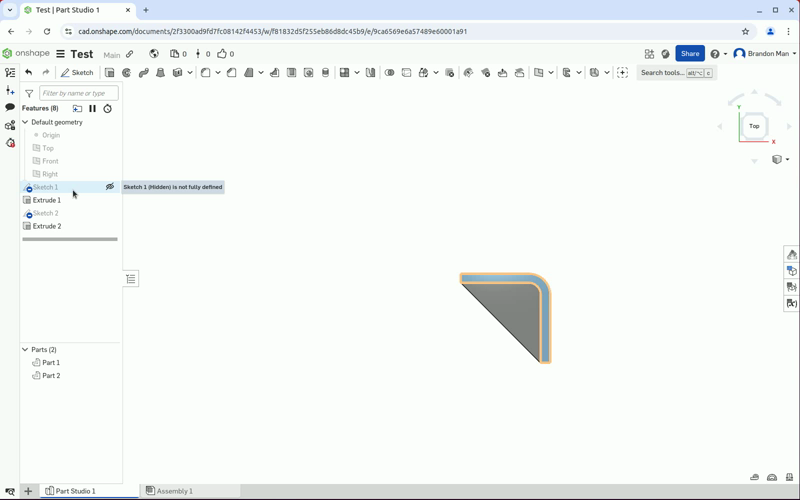
click(73, 189)
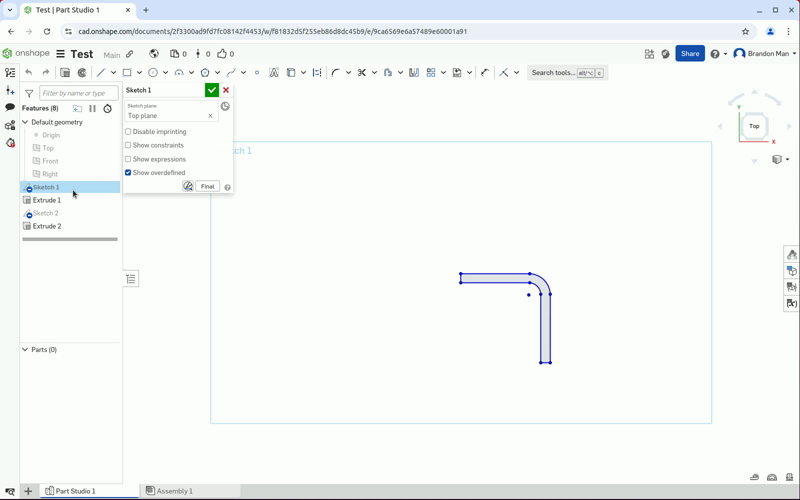
mouse_move(229, 92)
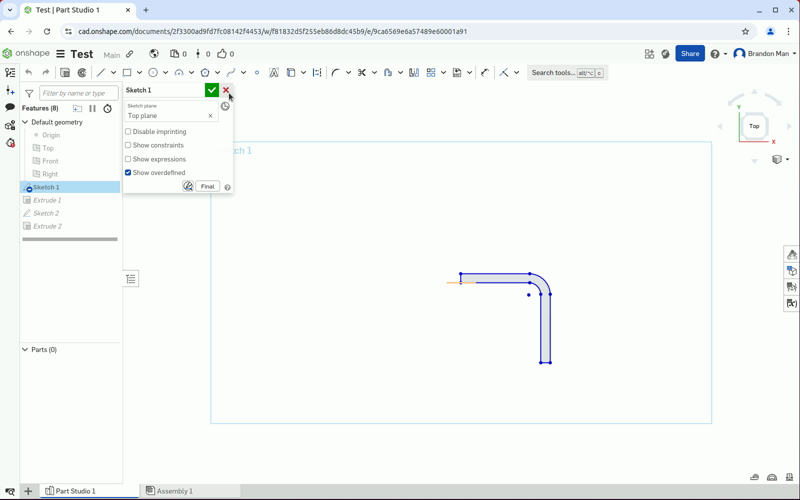
click(229, 92)
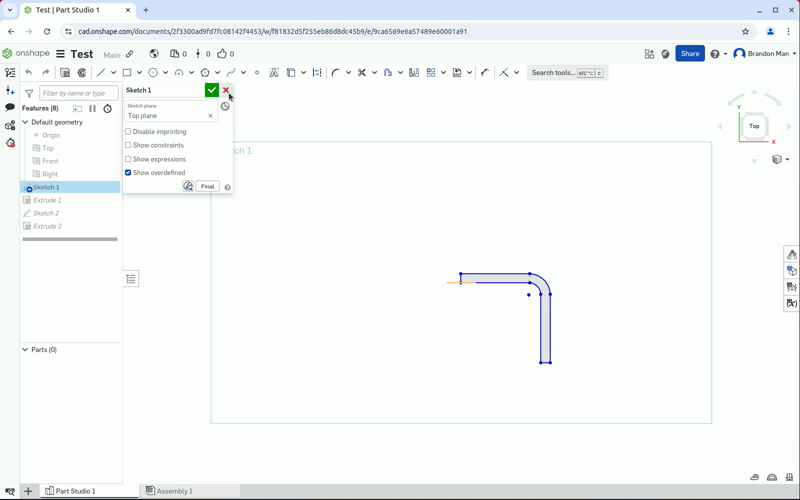
key(shift+s)
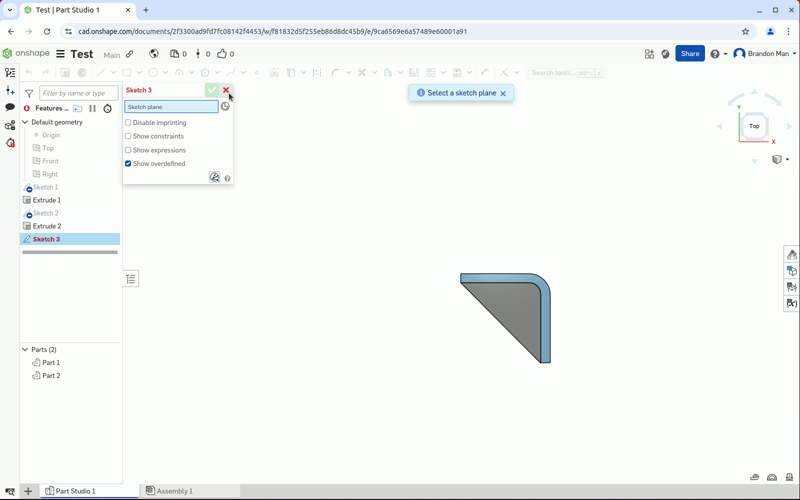
mouse_move(73, 150)
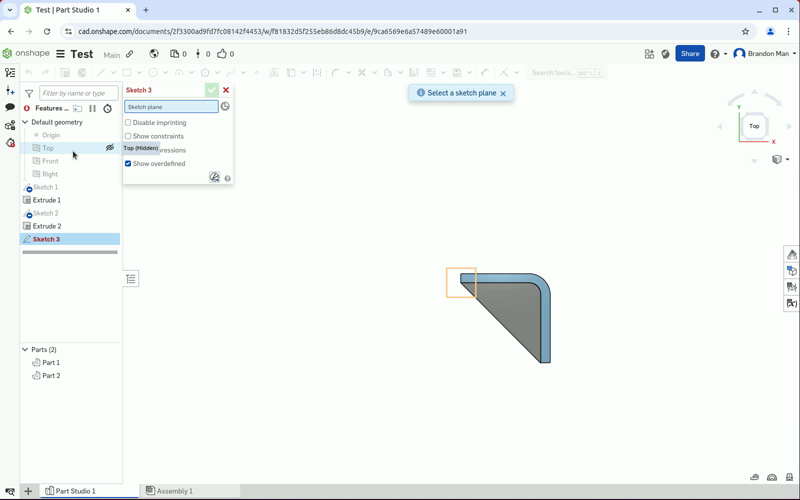
click(73, 150)
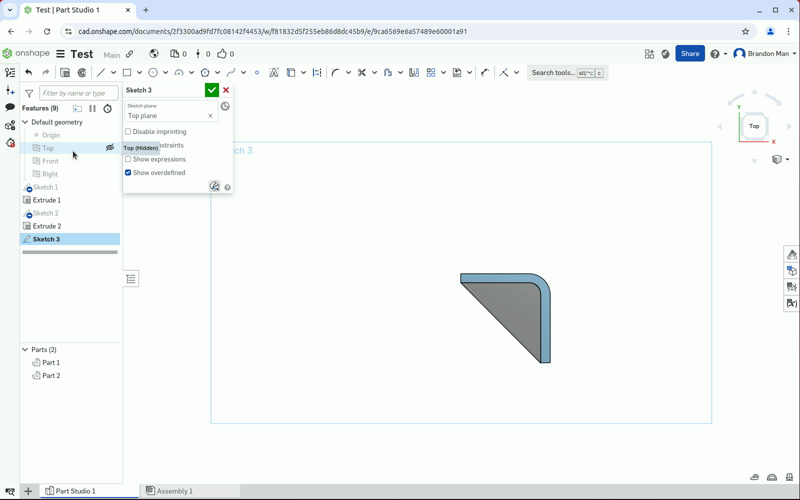
mouse_move(73, 352)
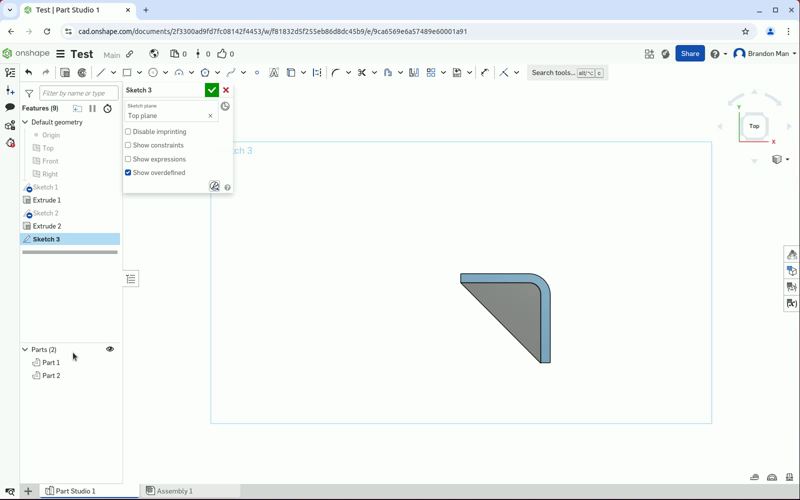
key(y)
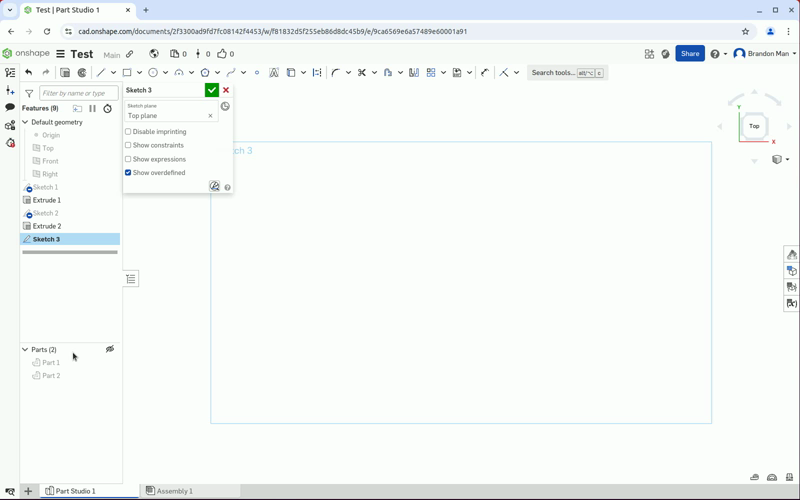
key(l)
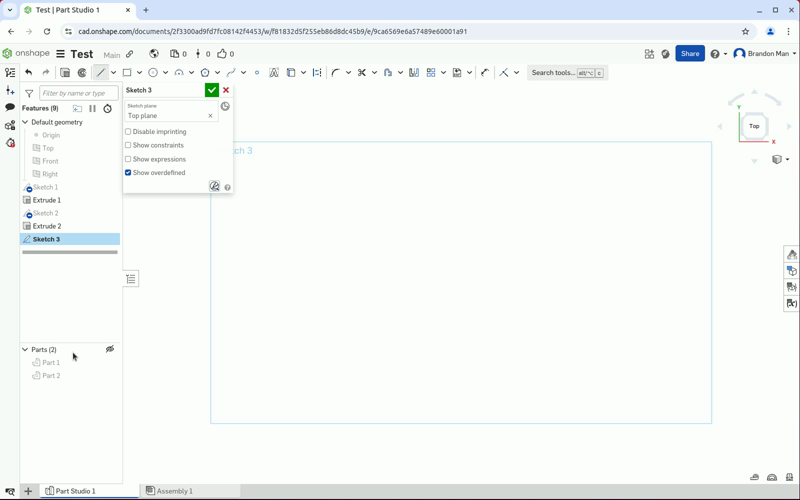
key_down(shift)
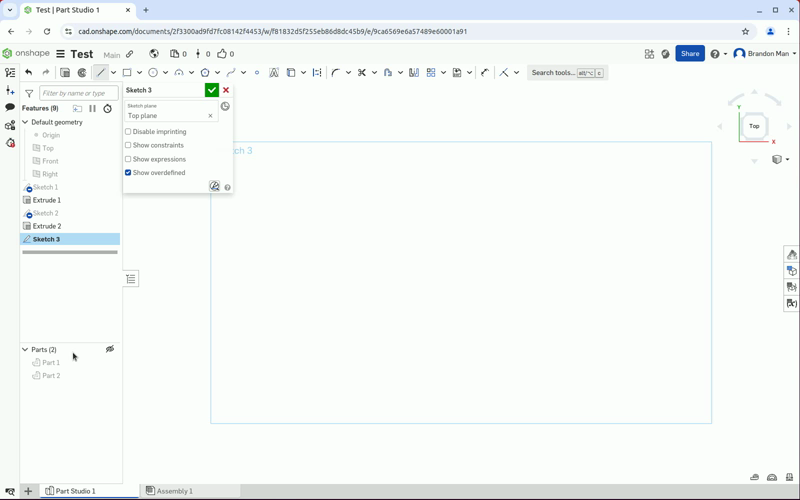
mouse_move(460, 282)
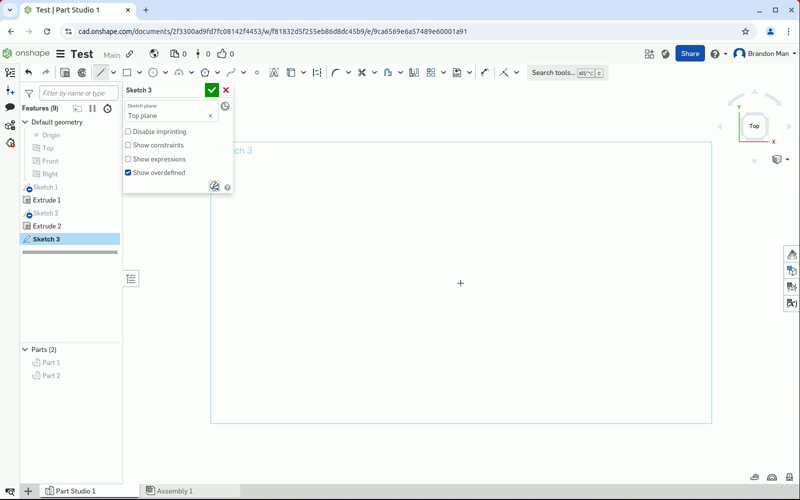
click(460, 282)
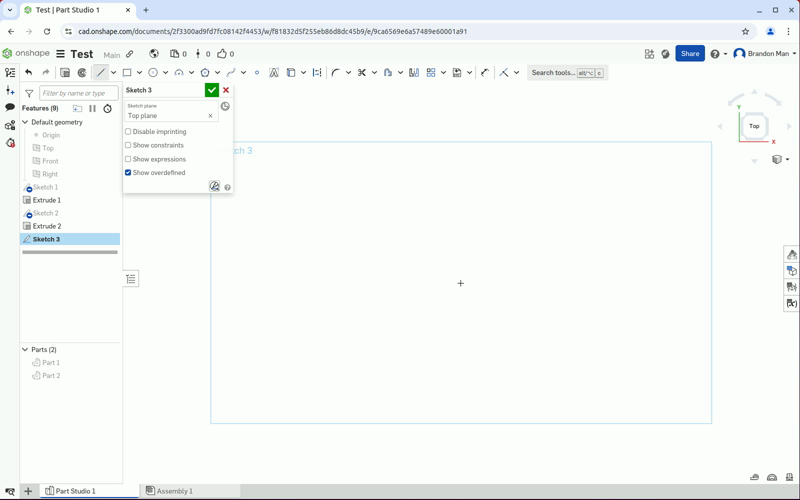
key_up(shift)
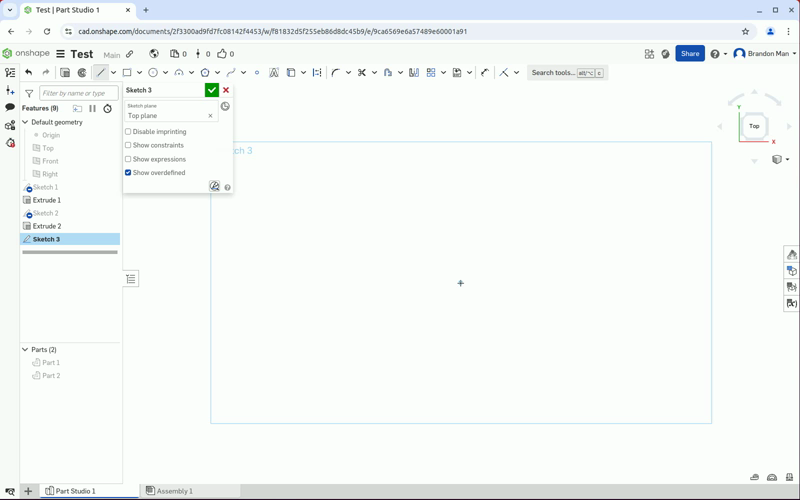
key_down(shift)
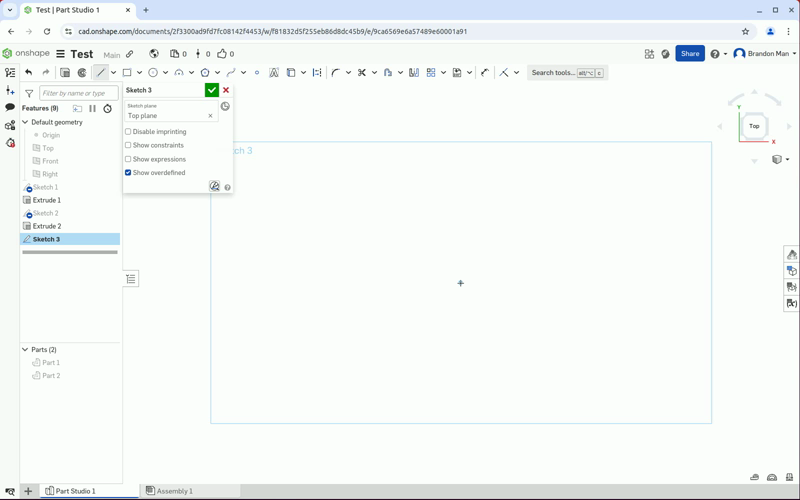
mouse_move(540, 363)
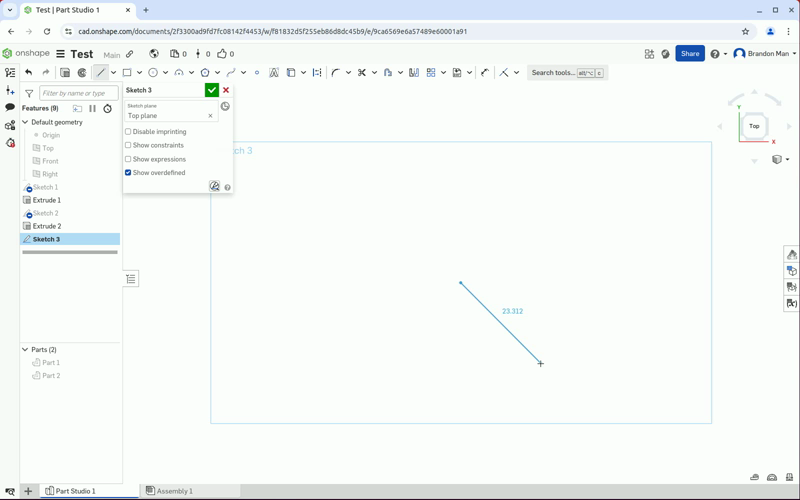
click(540, 363)
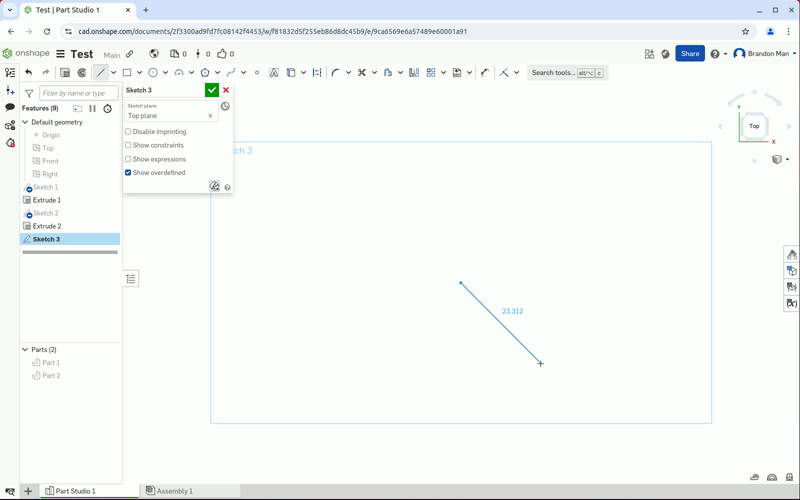
key_up(shift)
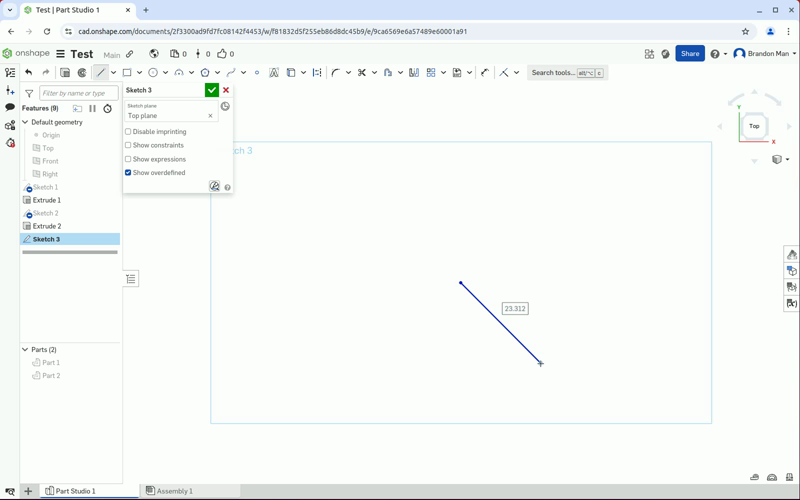
key_down(shift)
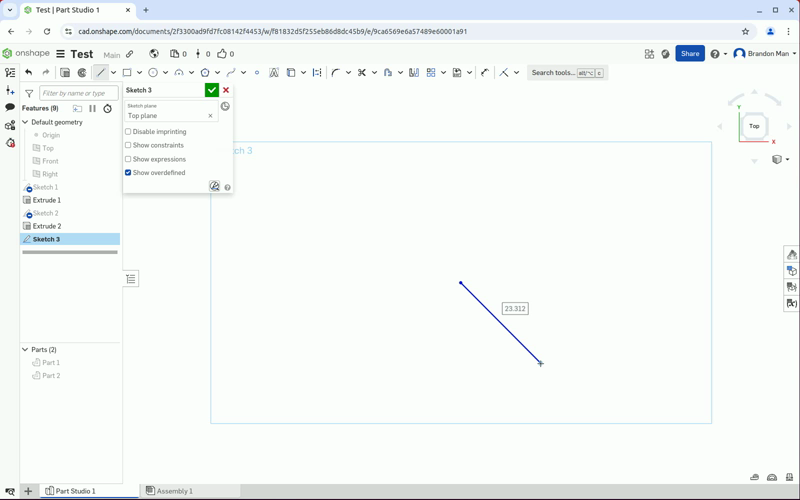
mouse_move(540, 293)
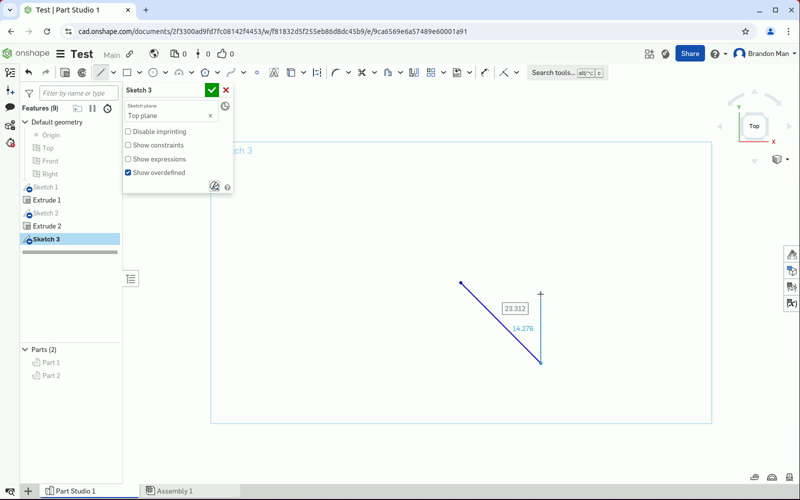
click(540, 293)
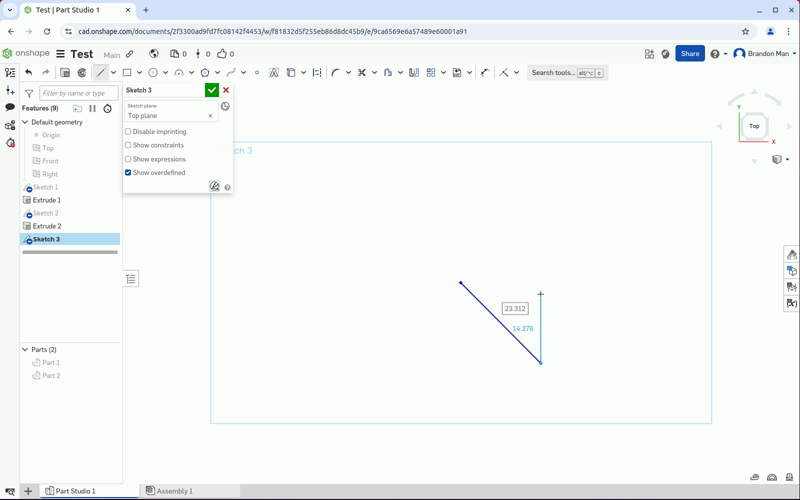
key_up(shift)
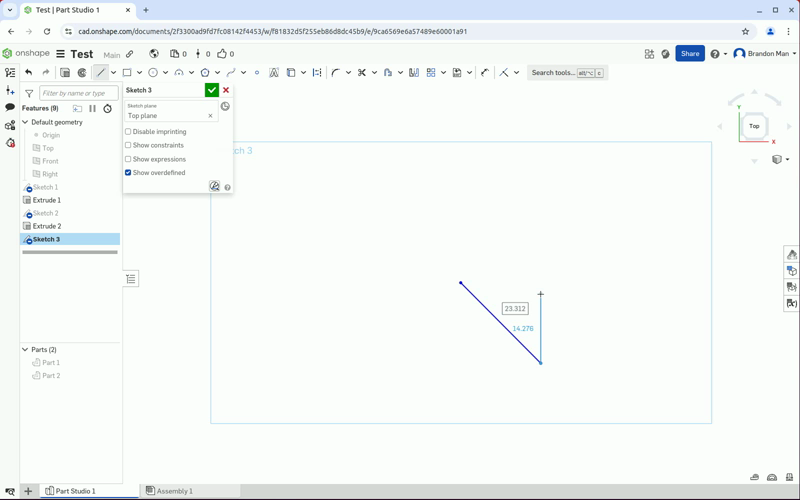
key(esc)
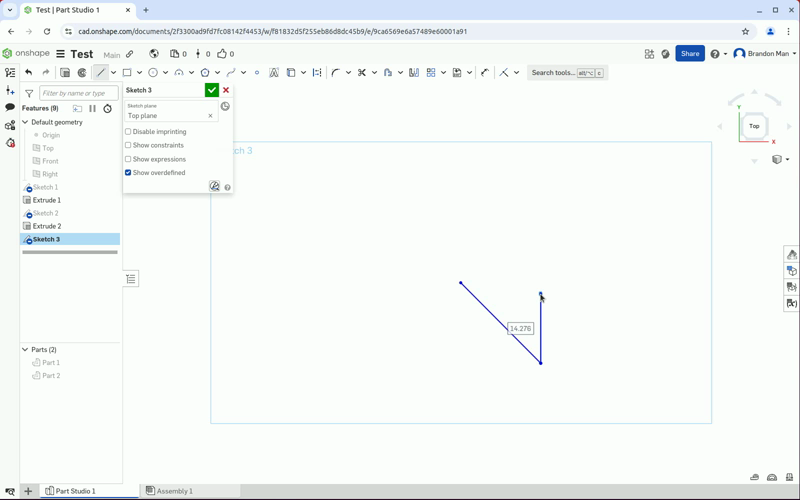
key(a)
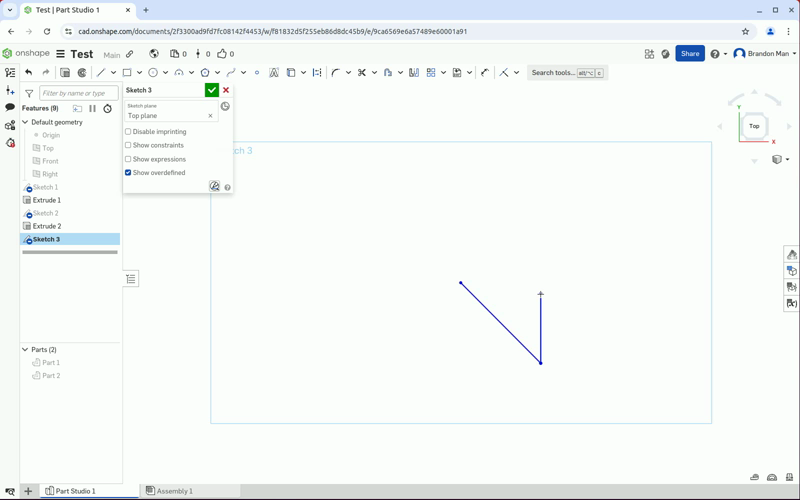
mouse_move(540, 293)
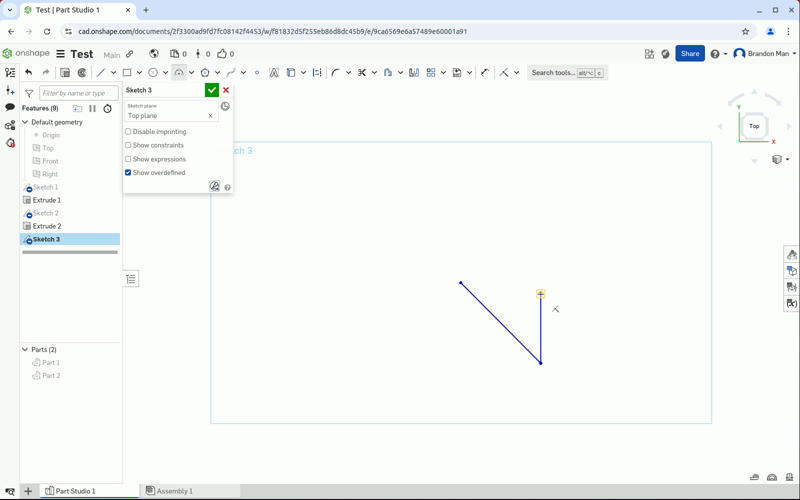
click(540, 293)
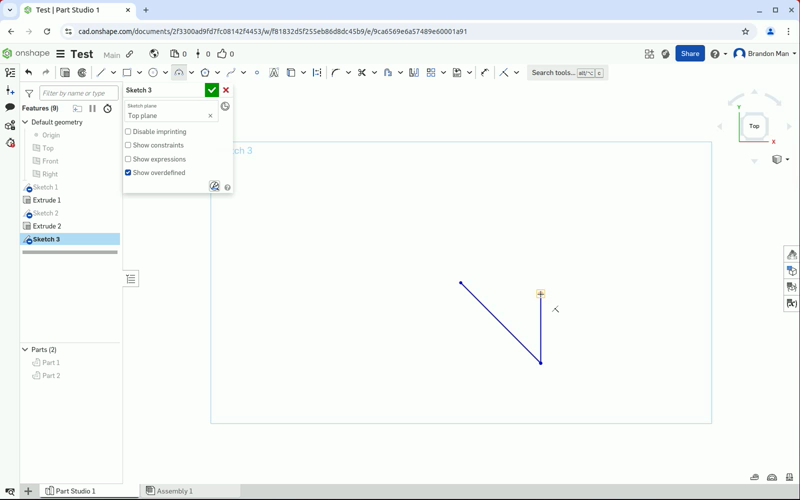
key_down(shift)
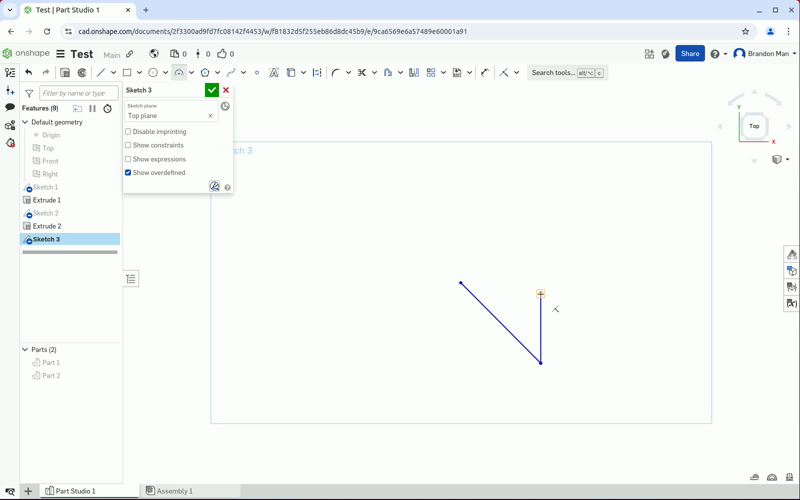
mouse_move(529, 282)
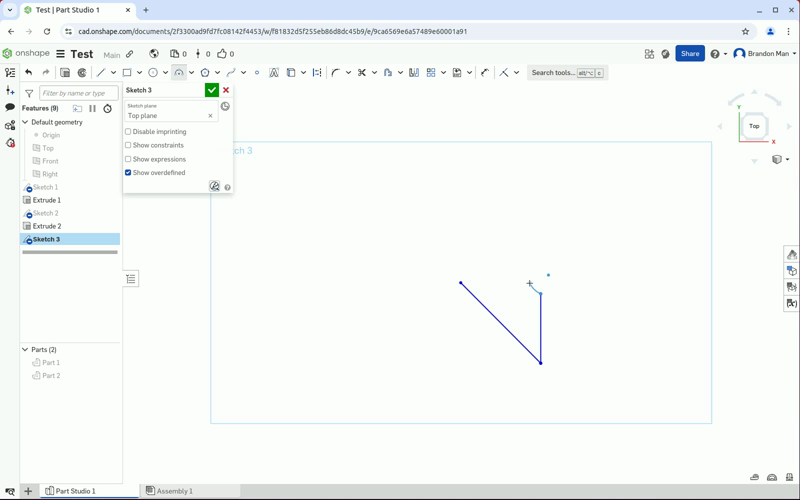
click(529, 282)
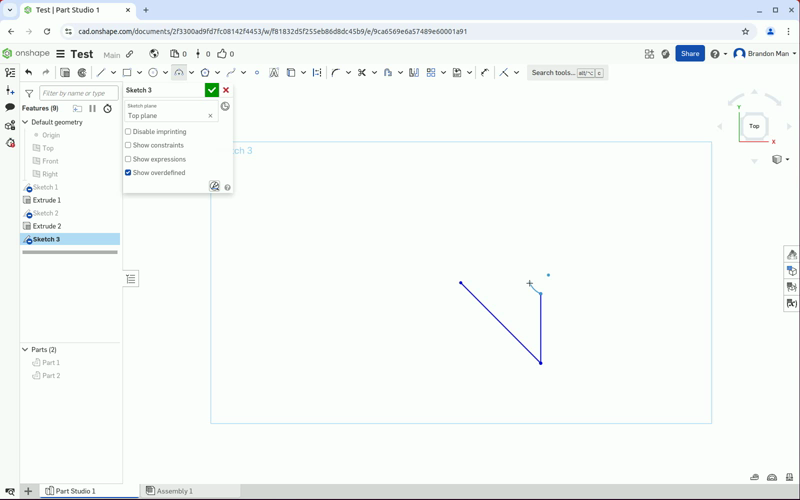
mouse_move(537, 286)
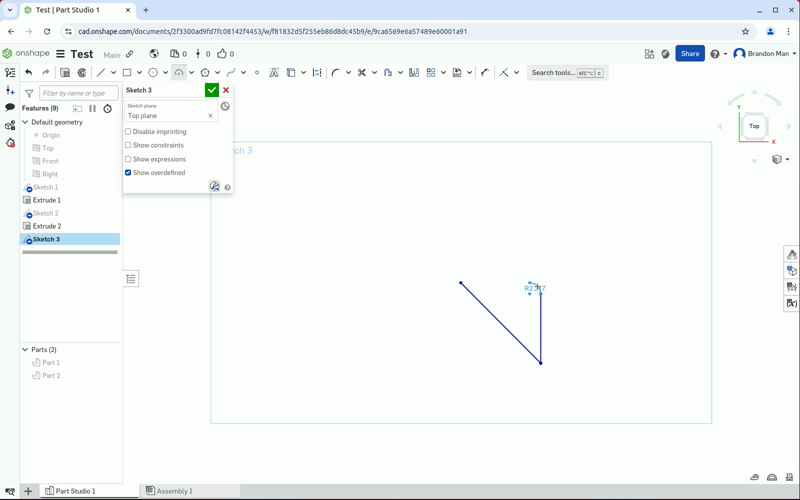
click(537, 286)
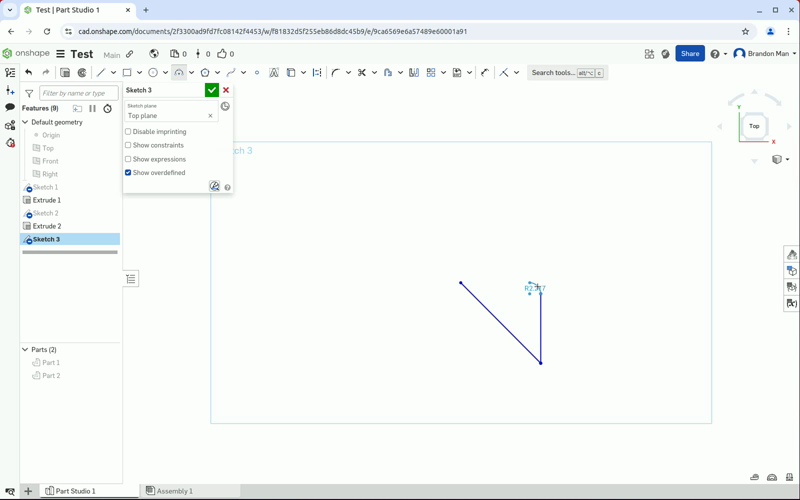
key_up(shift)
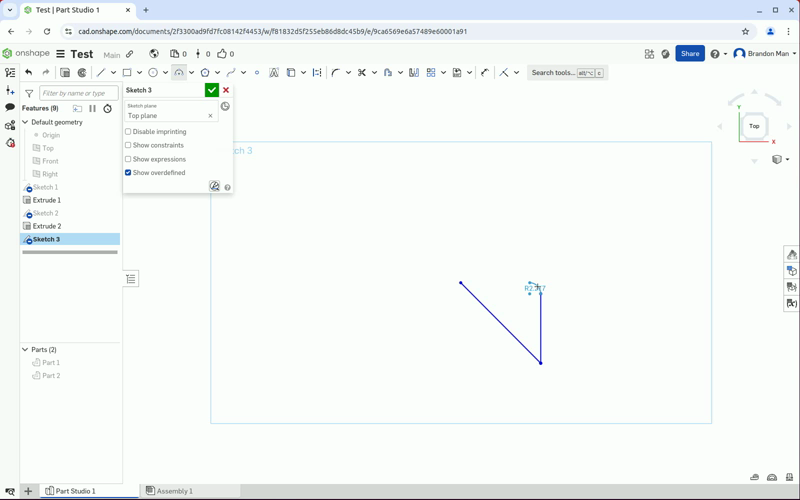
key(esc)
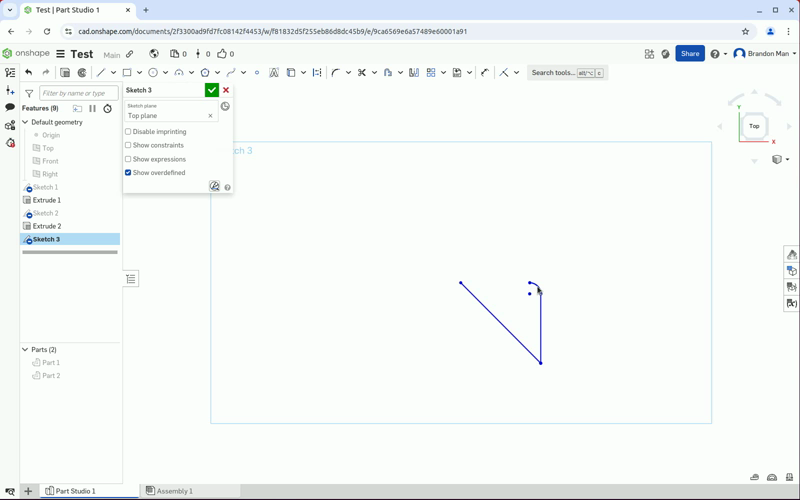
key(l)
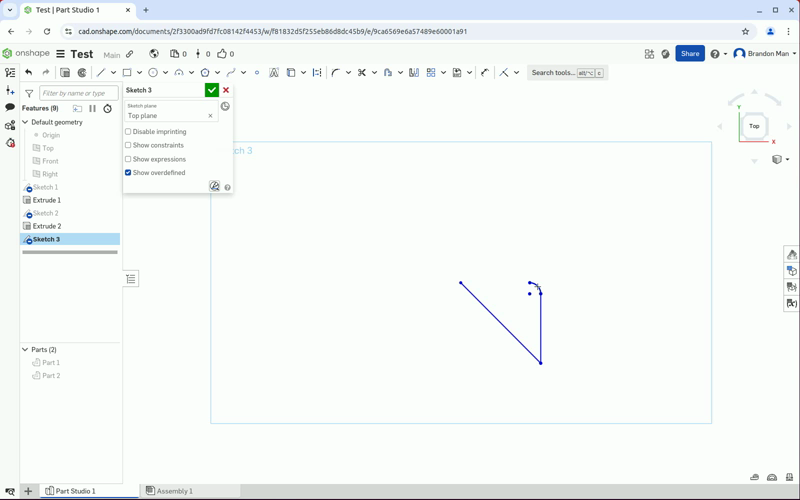
mouse_move(529, 282)
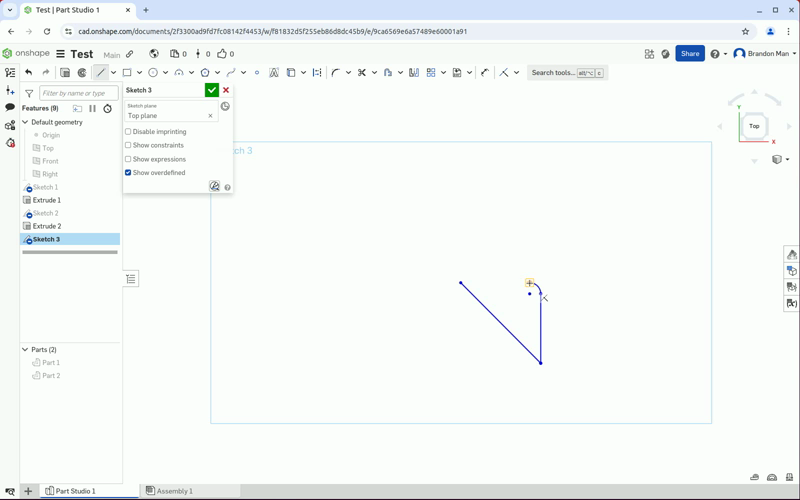
click(529, 282)
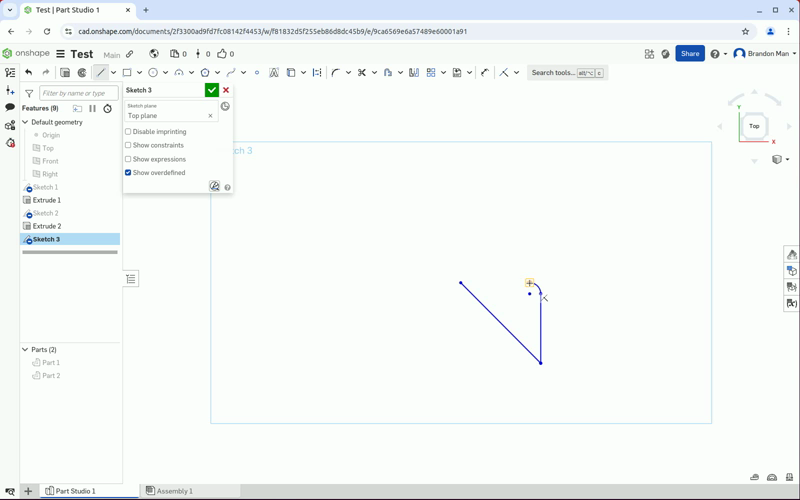
key_down(shift)
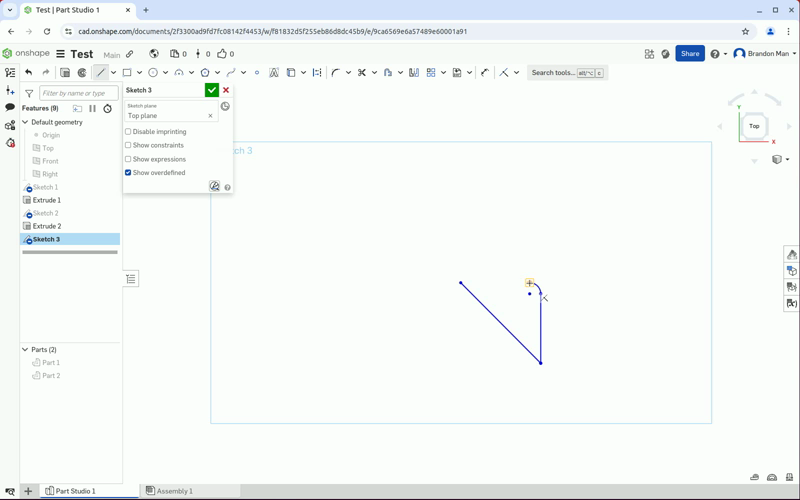
mouse_move(460, 282)
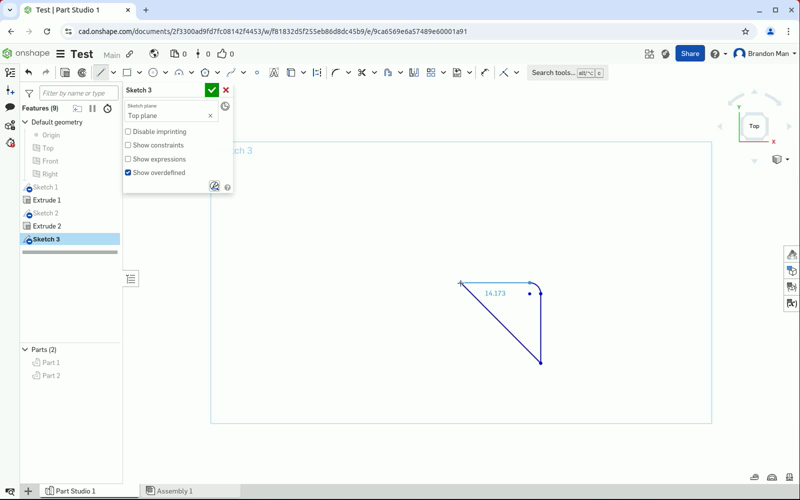
key_up(shift)
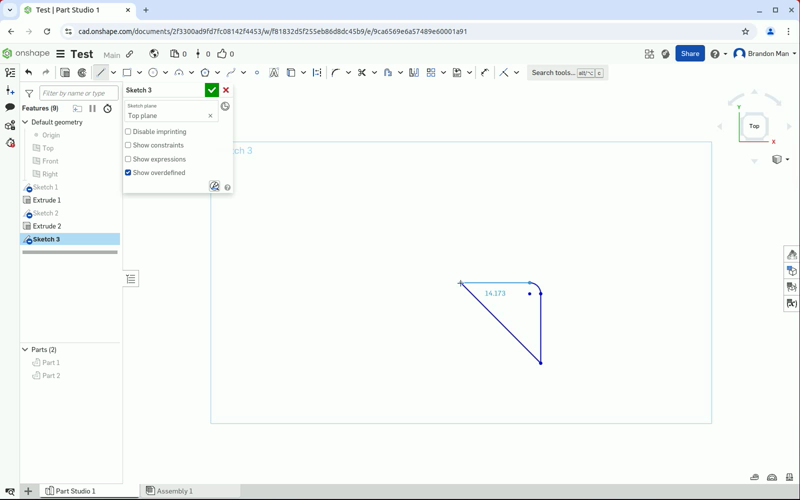
click(460, 282)
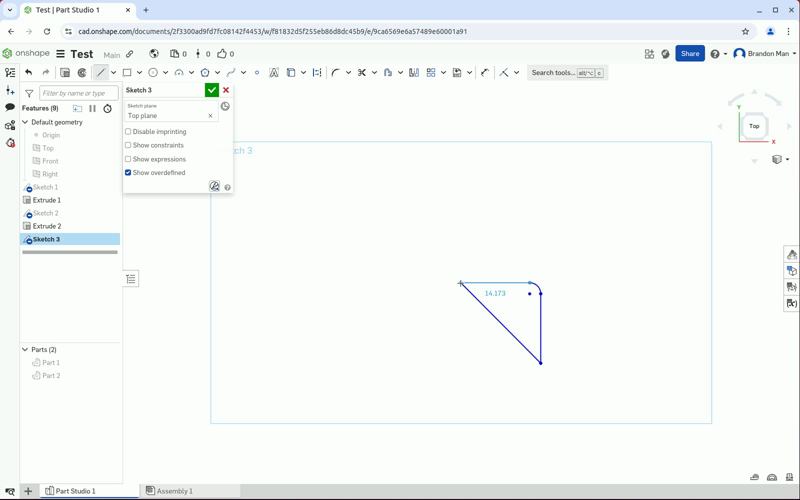
key(esc)
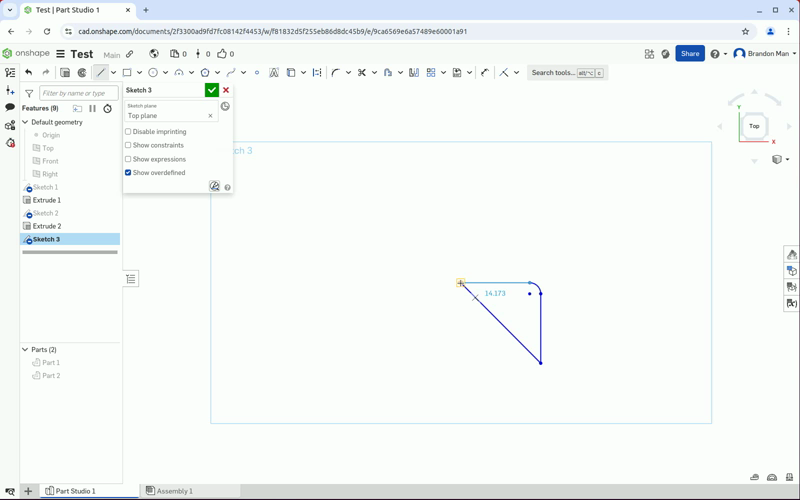
mouse_move(500, 292)
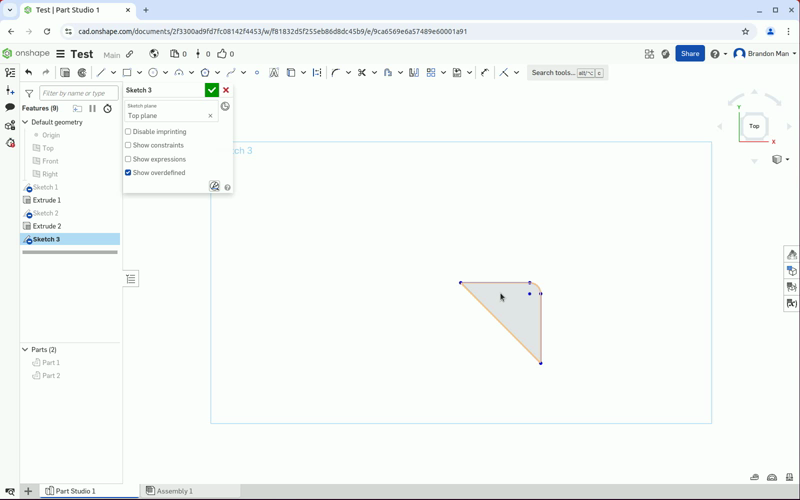
click(500, 292)
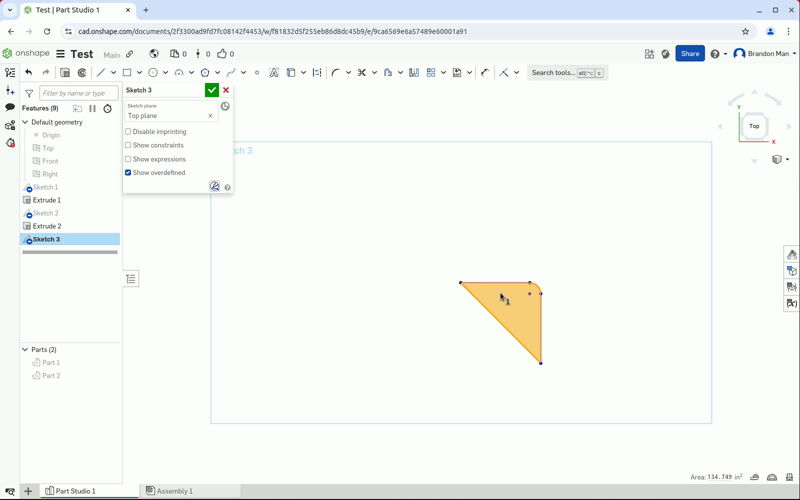
mouse_move(73, 352)
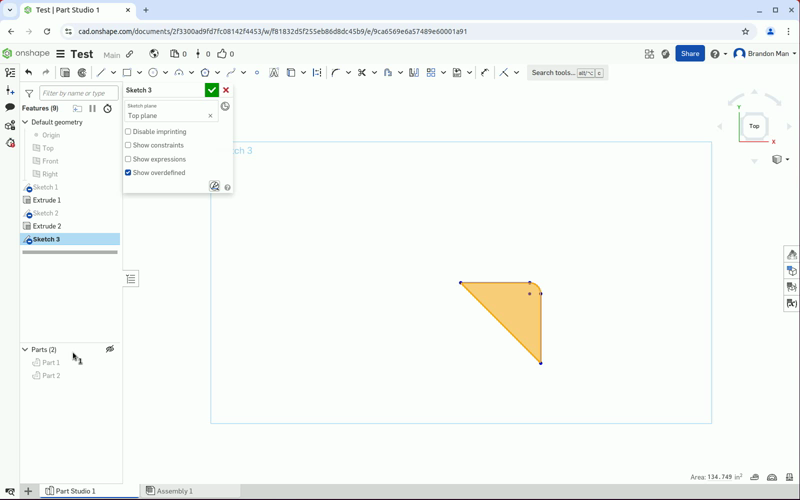
key(shift+y)
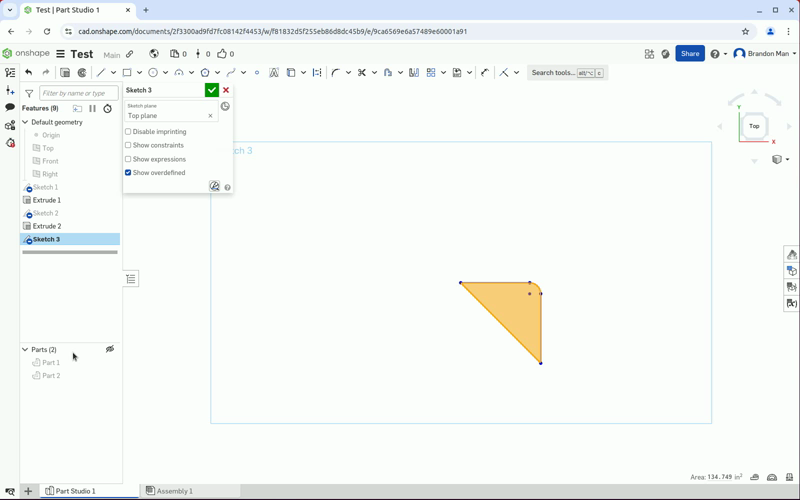
key(shift+e)
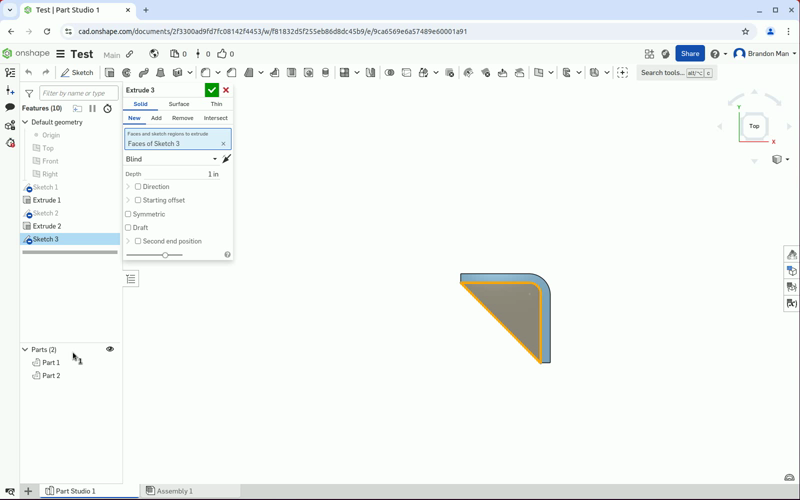
mouse_move(143, 106)
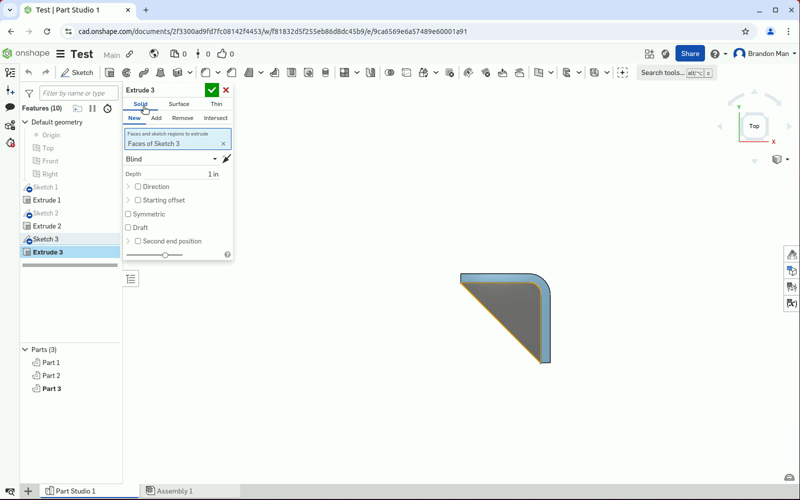
click(143, 106)
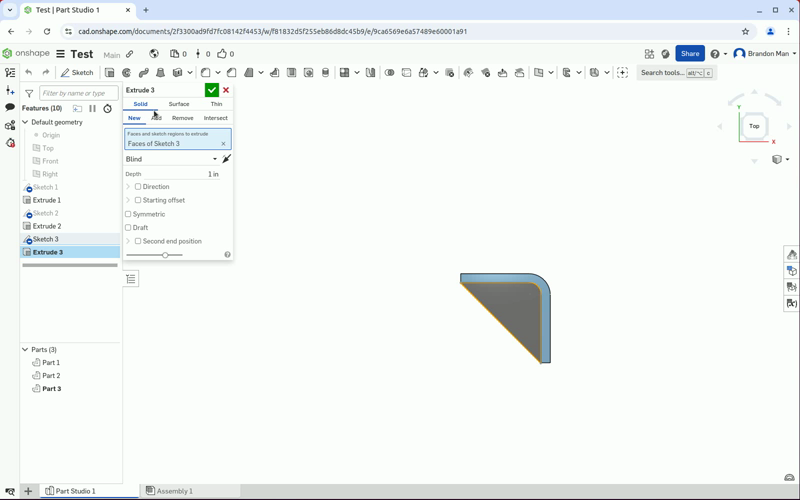
mouse_move(186, 120)
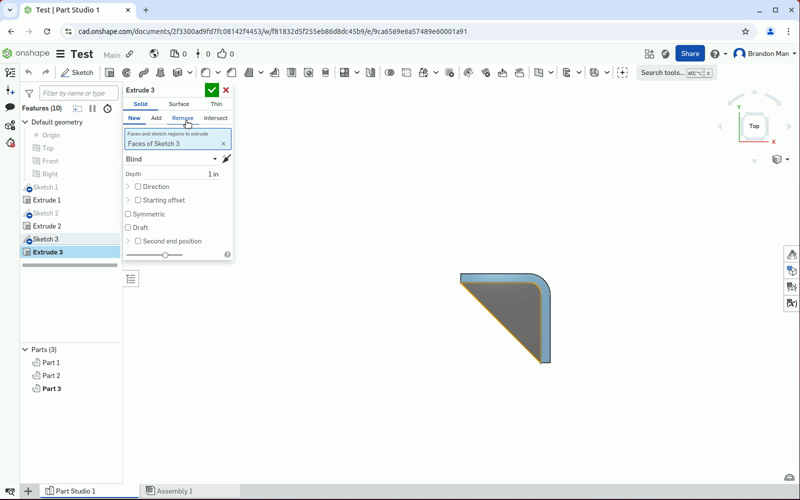
click(186, 120)
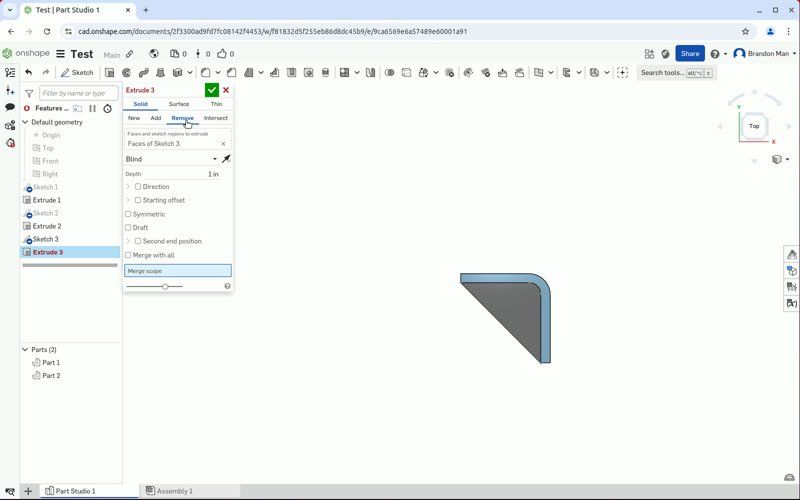
key(tab, 4)
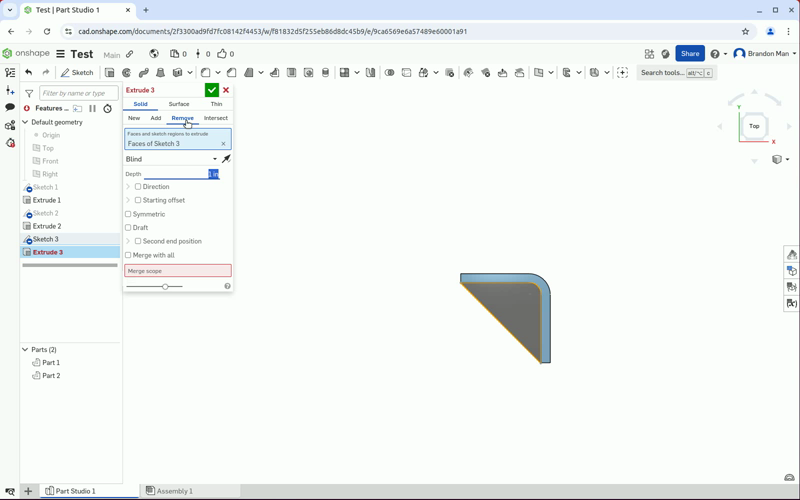
text(2.166)
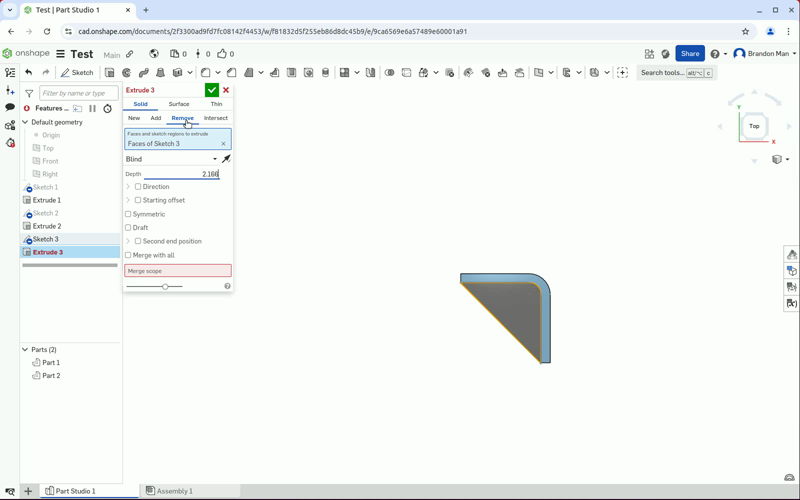
key(tab, 3)
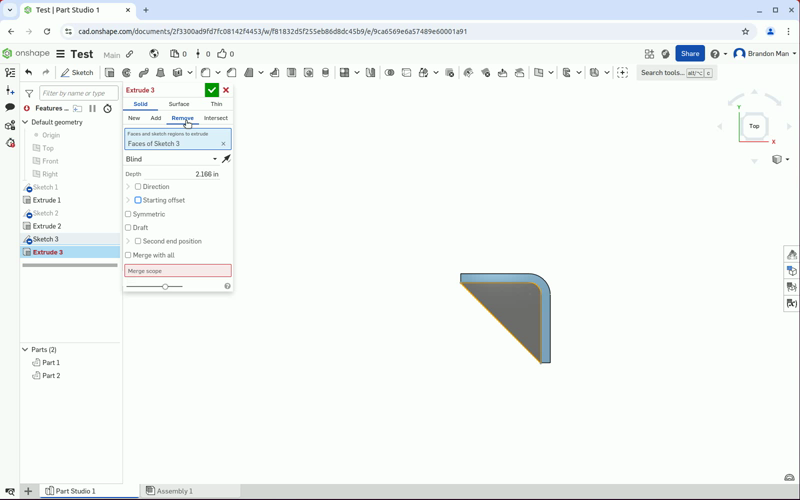
key(tab, 2)
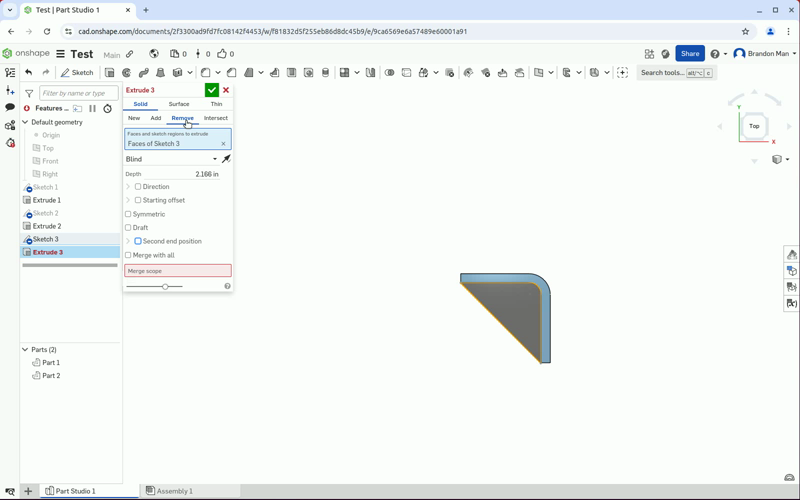
key(space)
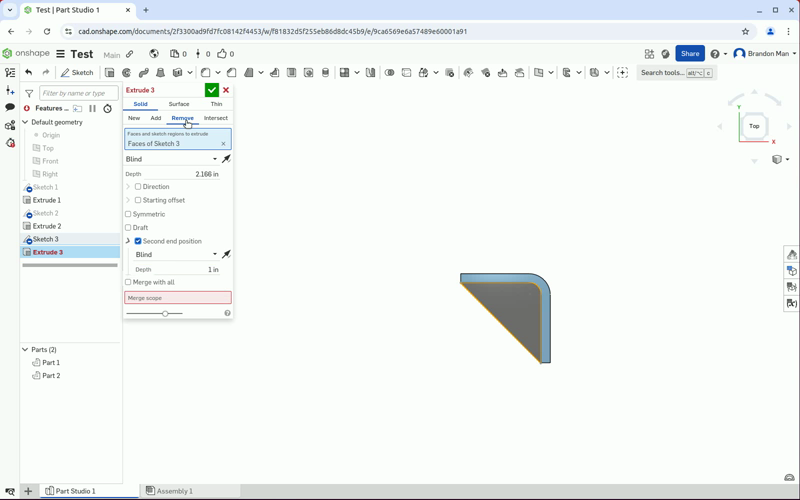
key(tab, 3)
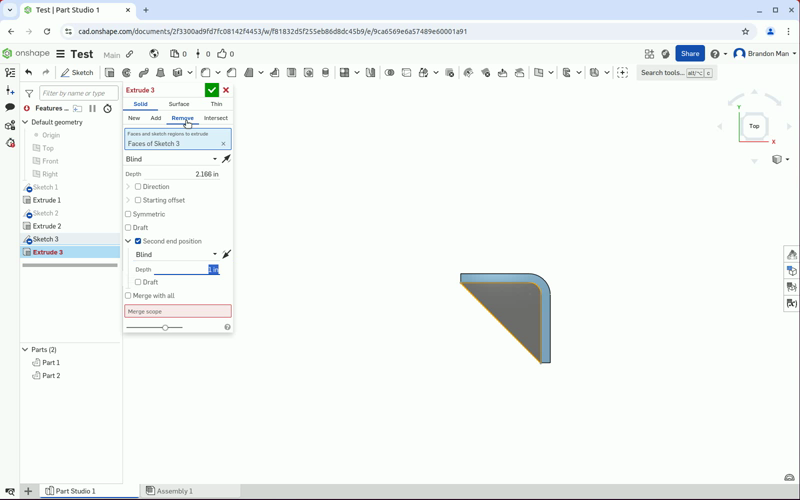
text(2.166)
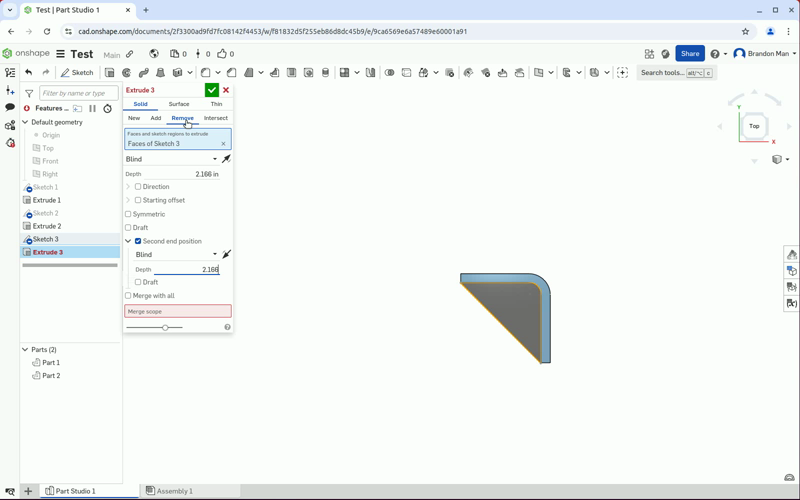
key(tab, 2)
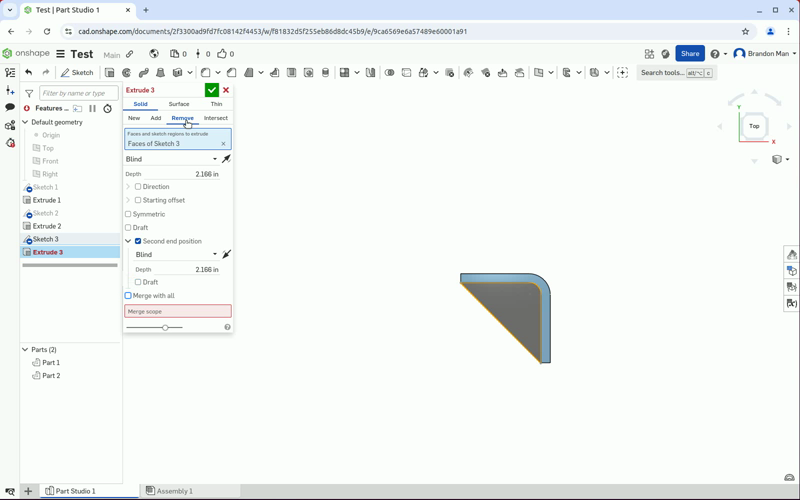
key(space)
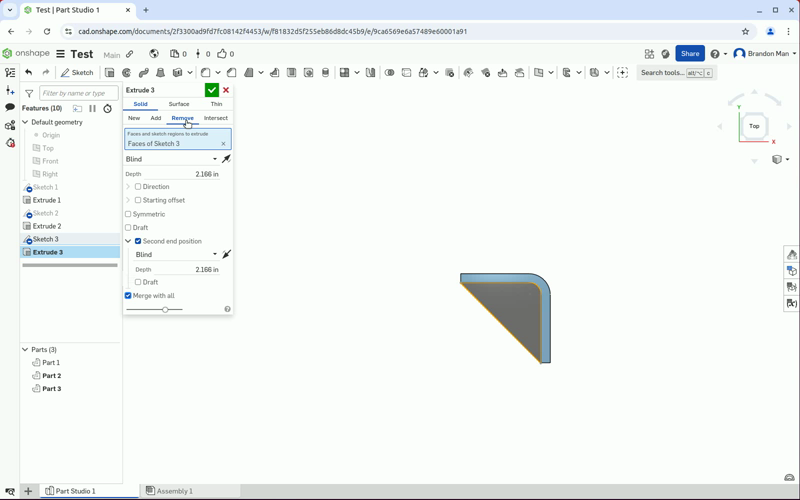
key(enter)
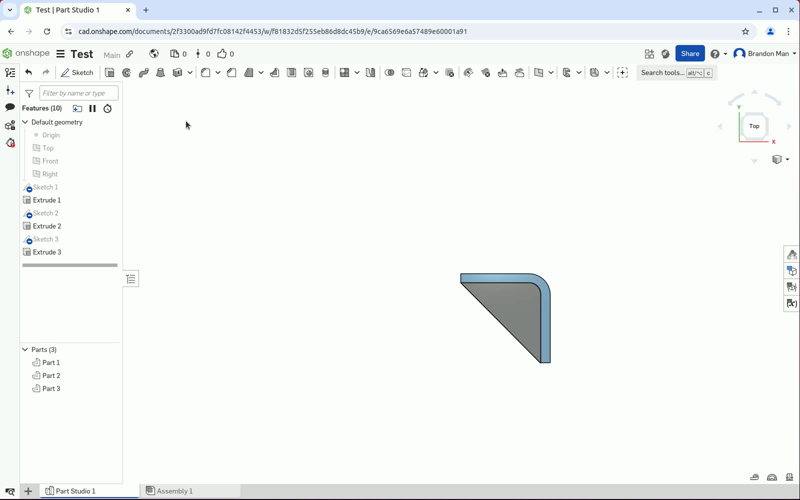
key(shift+h)
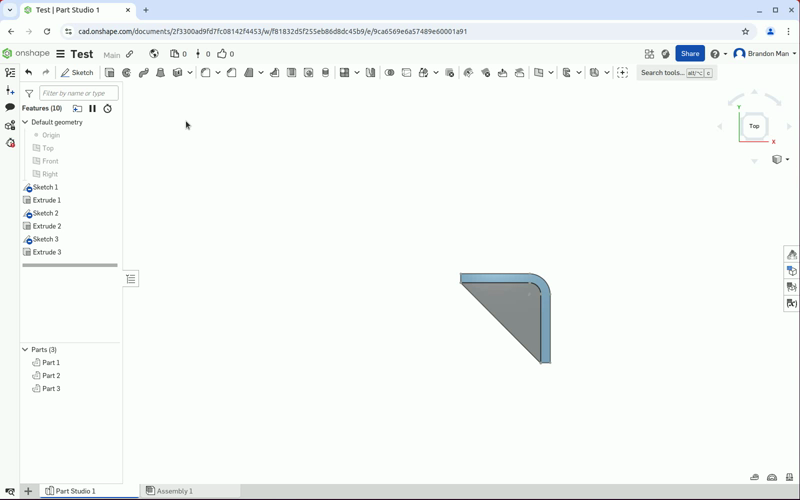
key(shift+h)
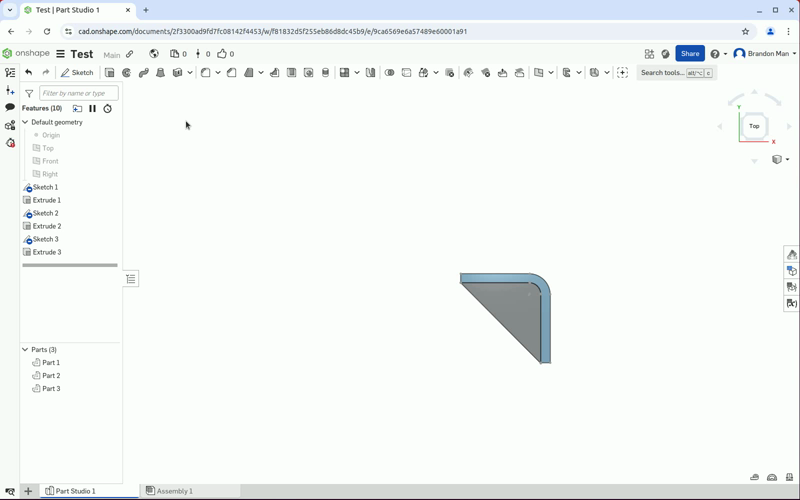
key(shift+7)
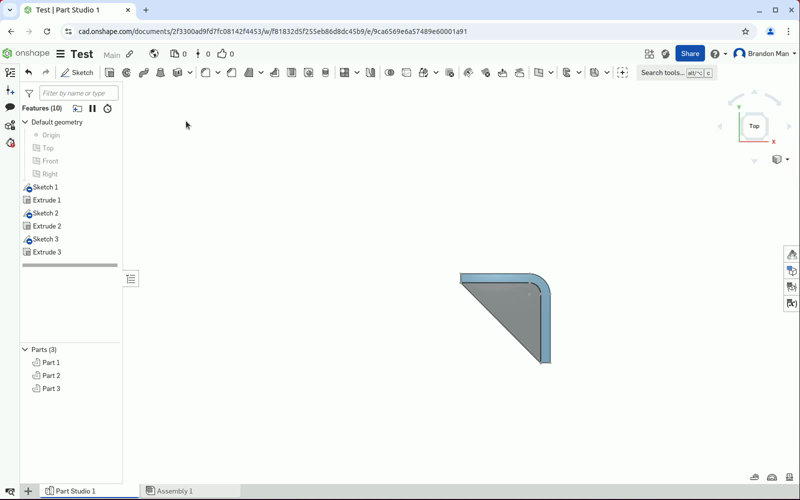
key(up, 3)
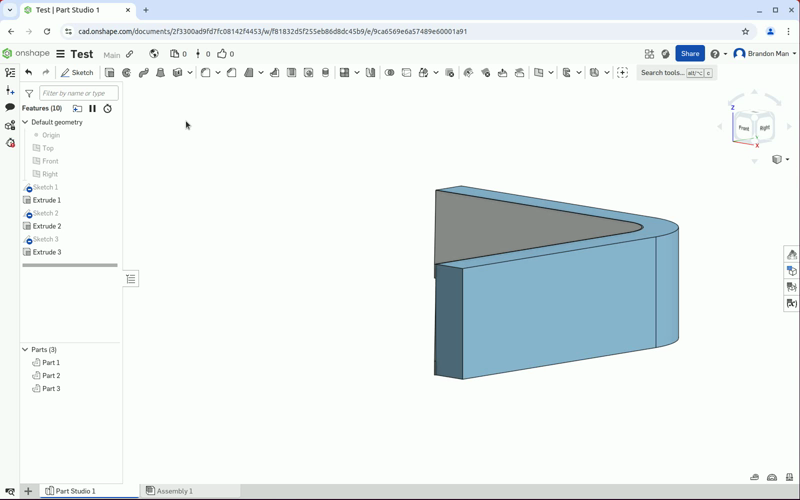
key(left, 3)
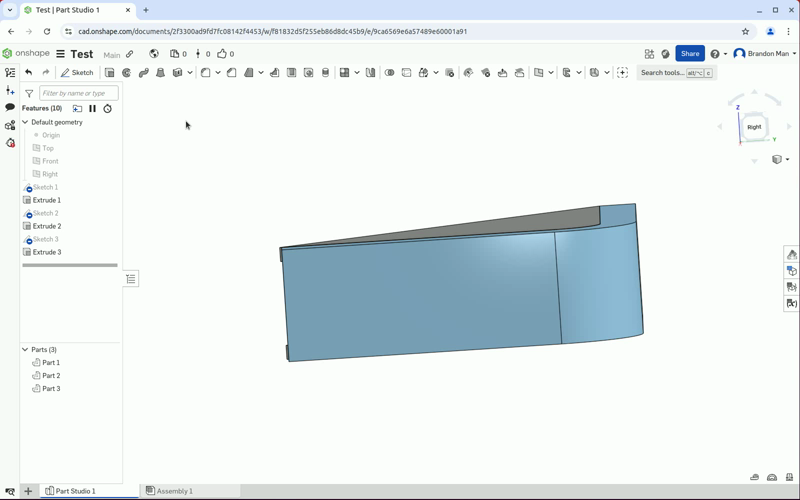
key(right, 3)
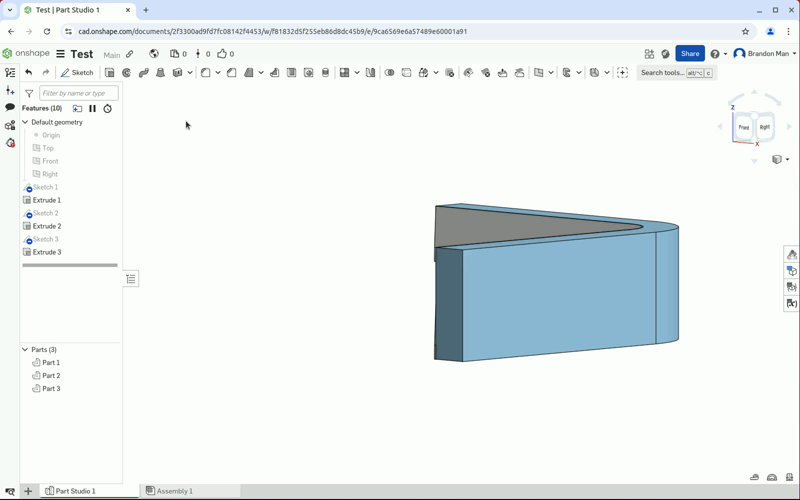
key(down, 3)
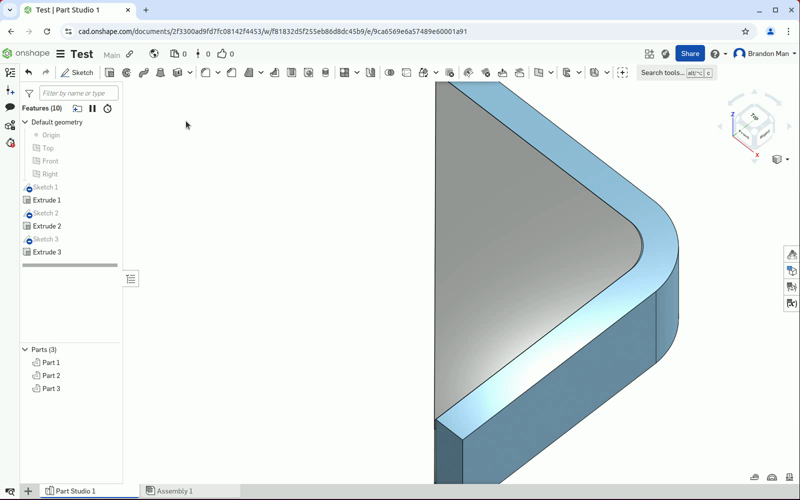
mouse_move(73, 189)
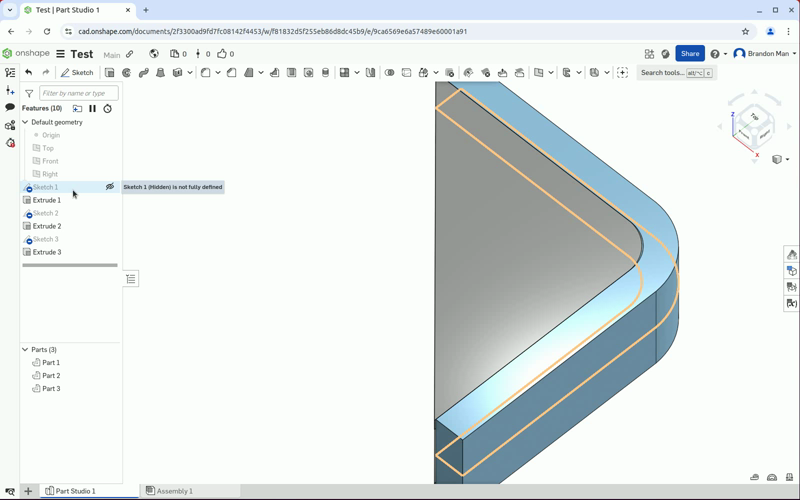
click(73, 189)